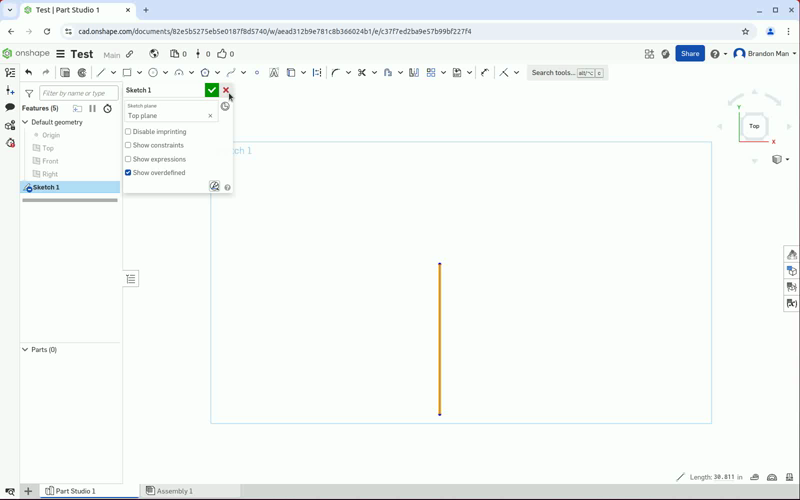
key(shift+h)
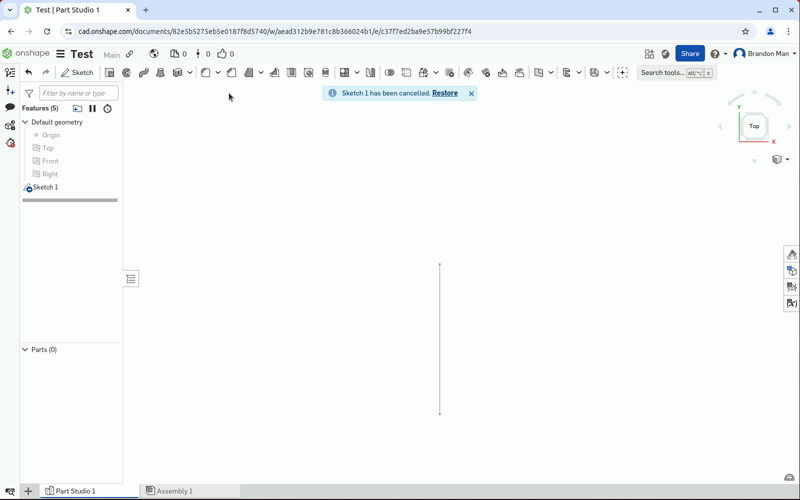
mouse_move(73, 352)
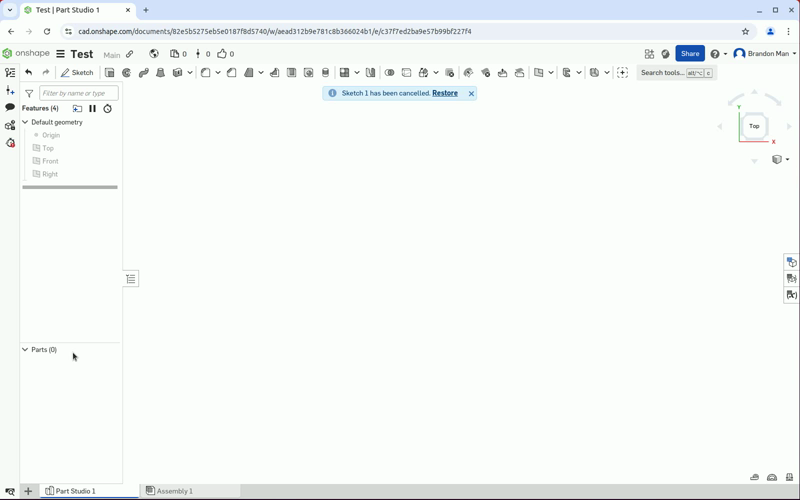
key(y)
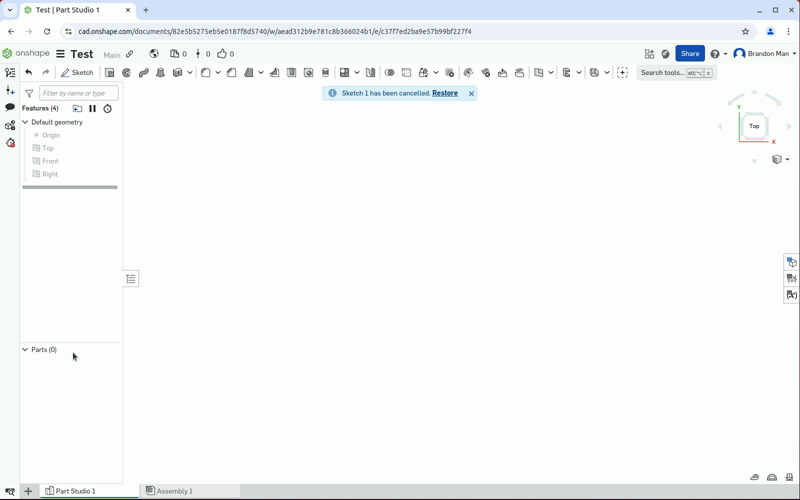
key(shift+p)
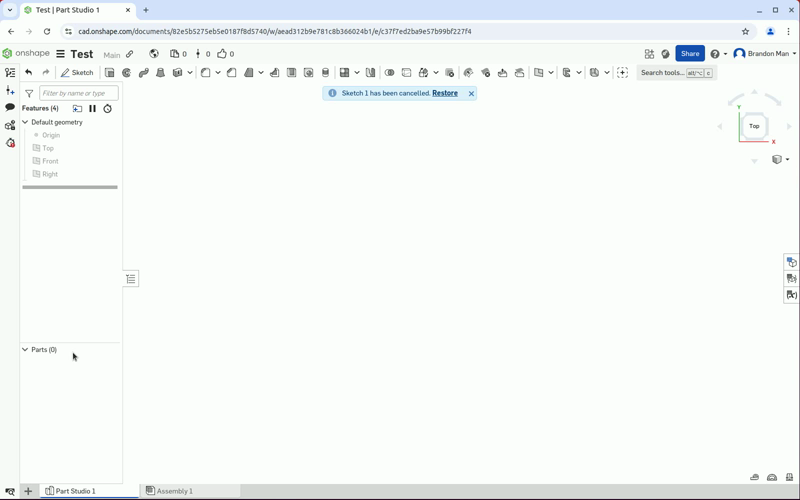
key(space)
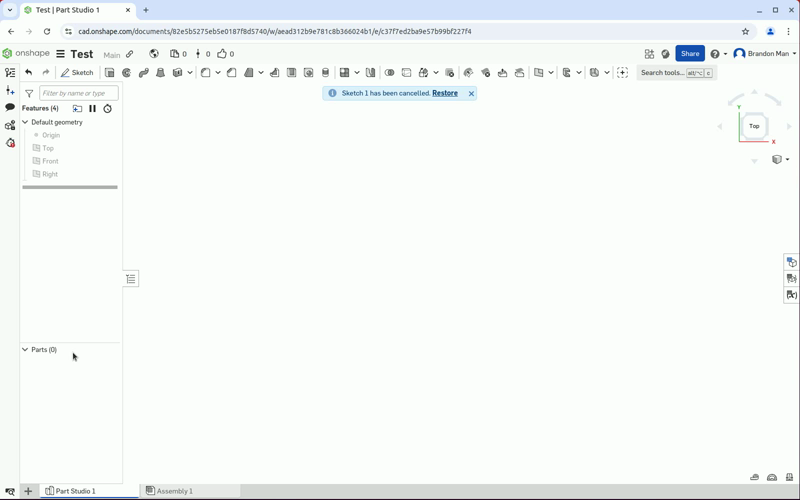
key_down(shift)
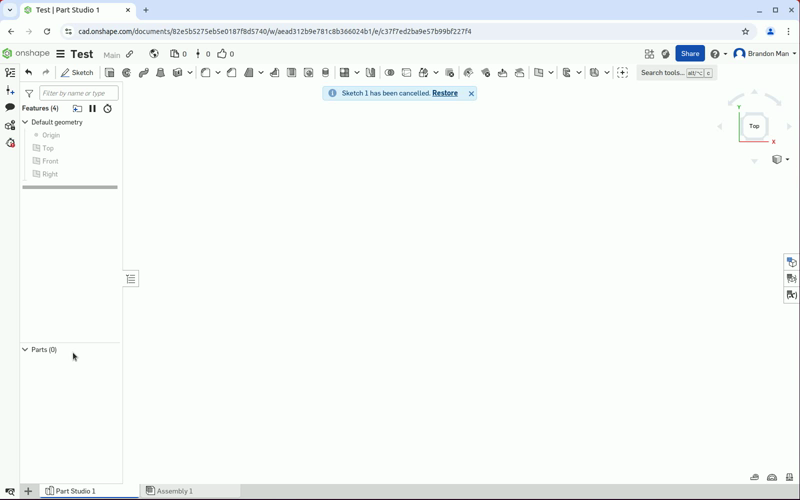
key(up)
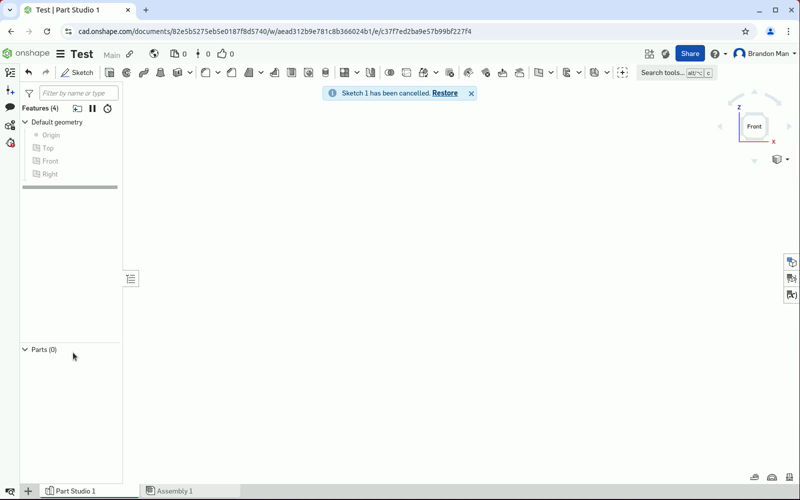
key_up(shift)
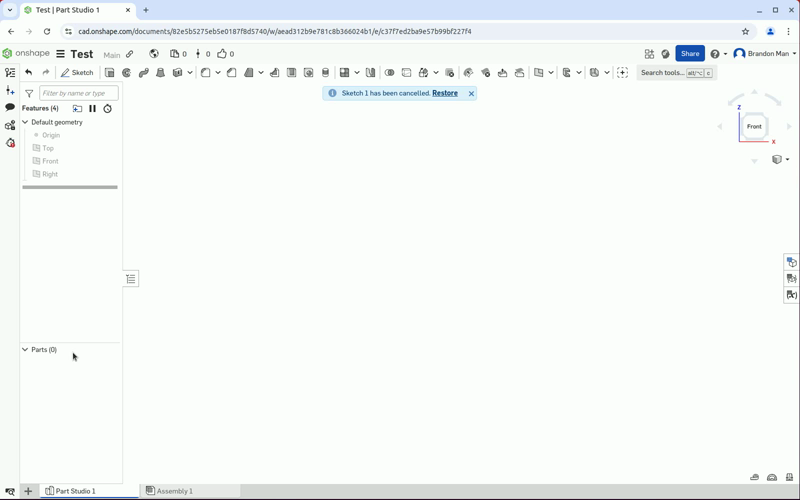
mouse_move(73, 352)
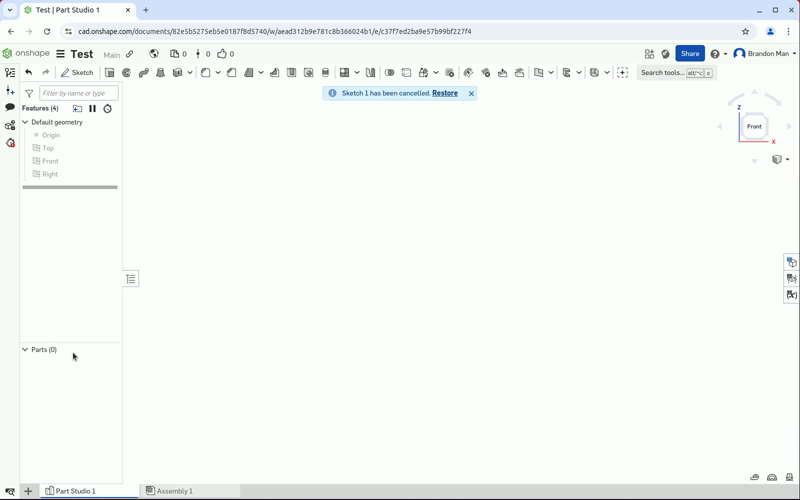
key(shift+y)
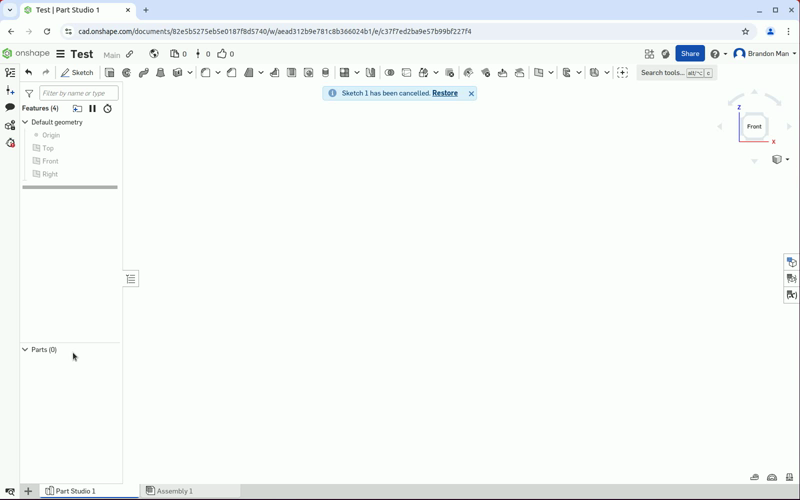
key(shift+s)
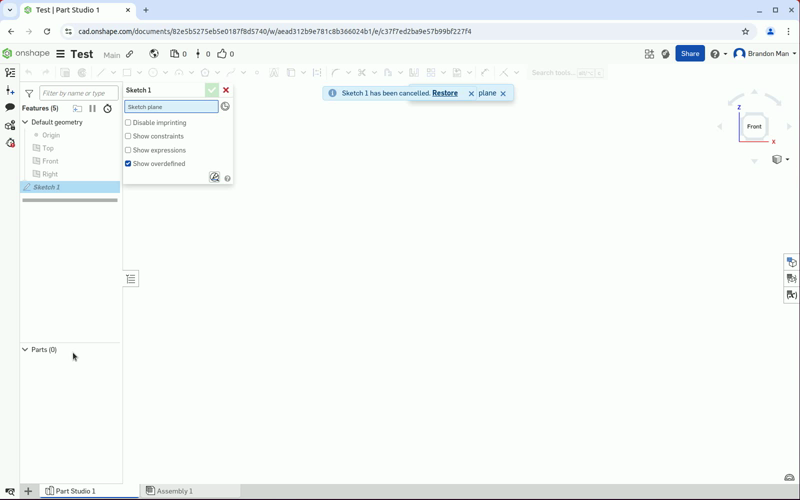
mouse_move(73, 163)
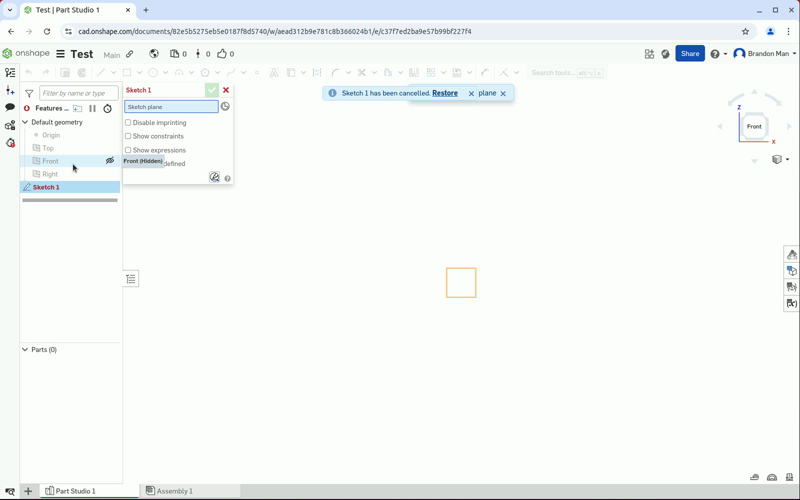
click(73, 163)
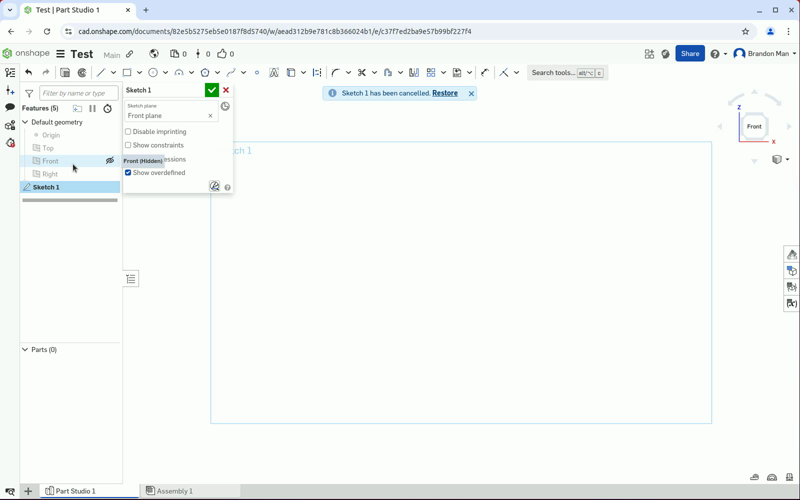
mouse_move(73, 352)
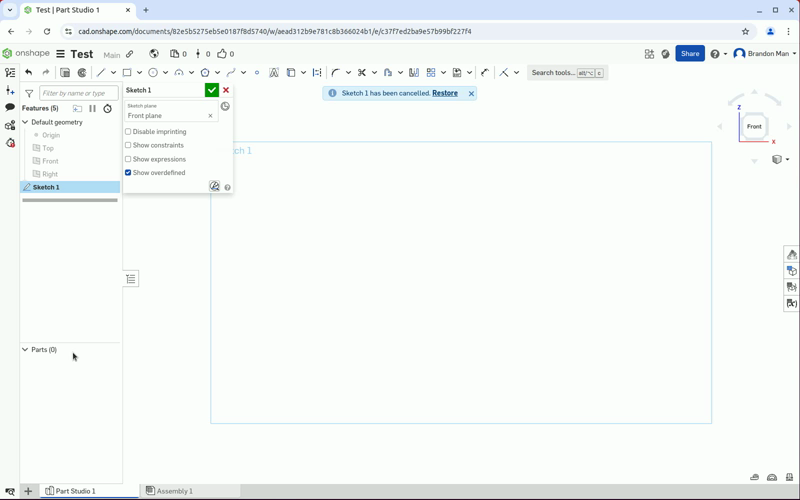
key(y)
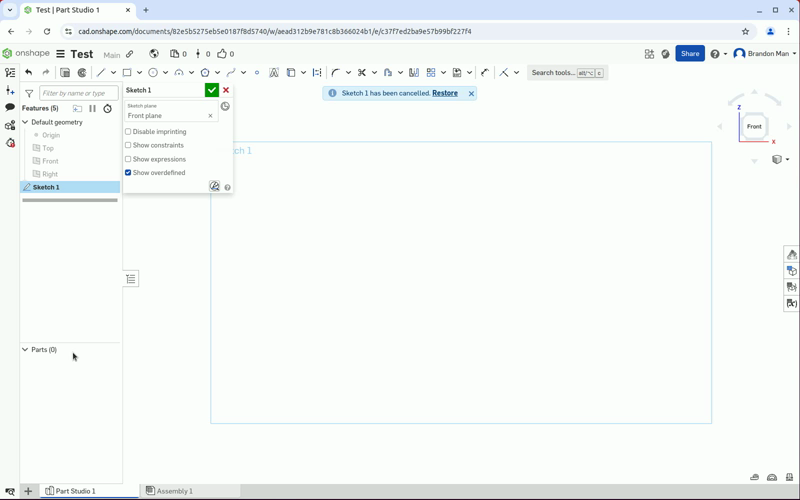
key(c)
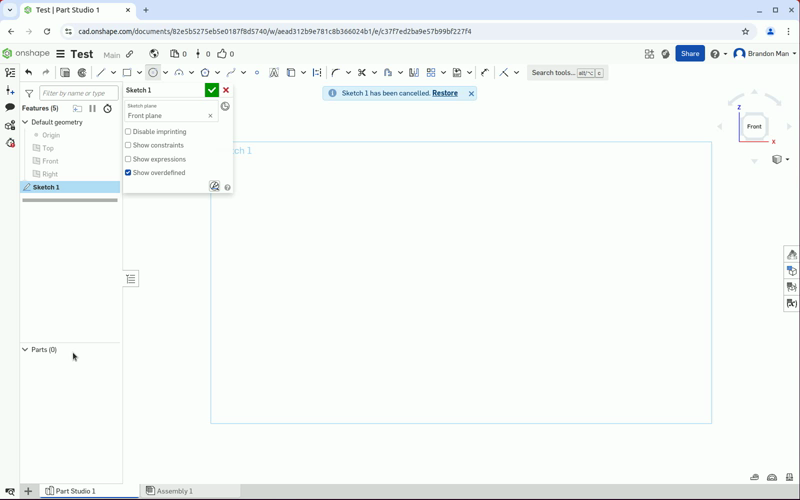
key_down(shift)
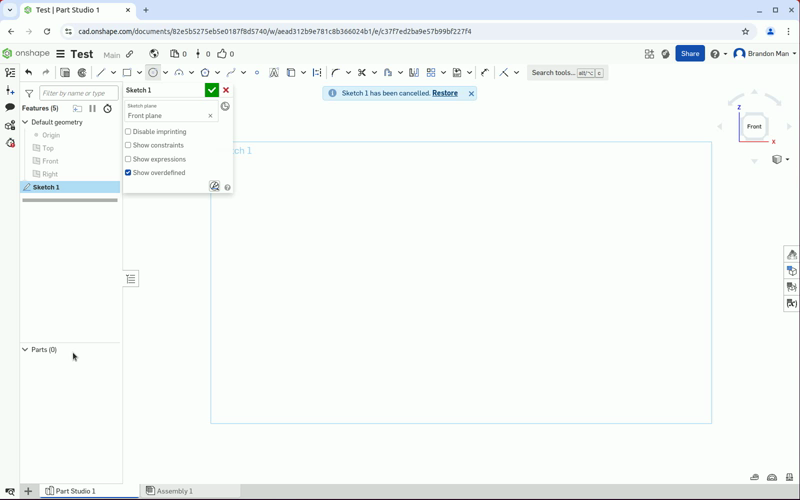
mouse_move(460, 282)
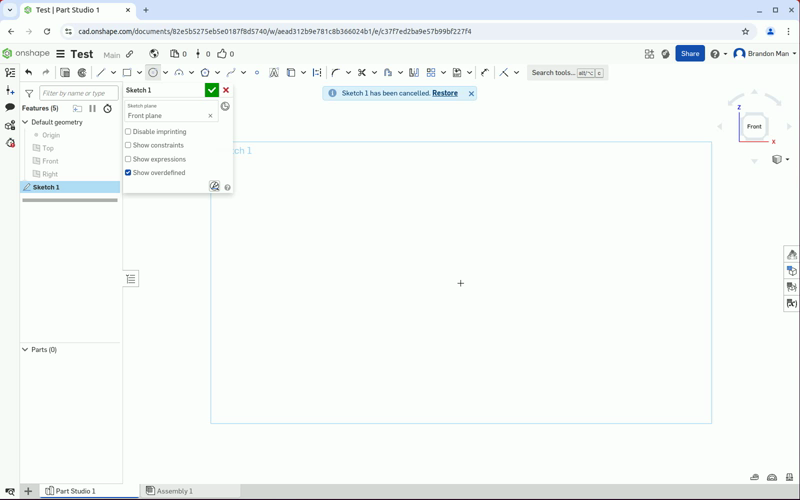
click(460, 282)
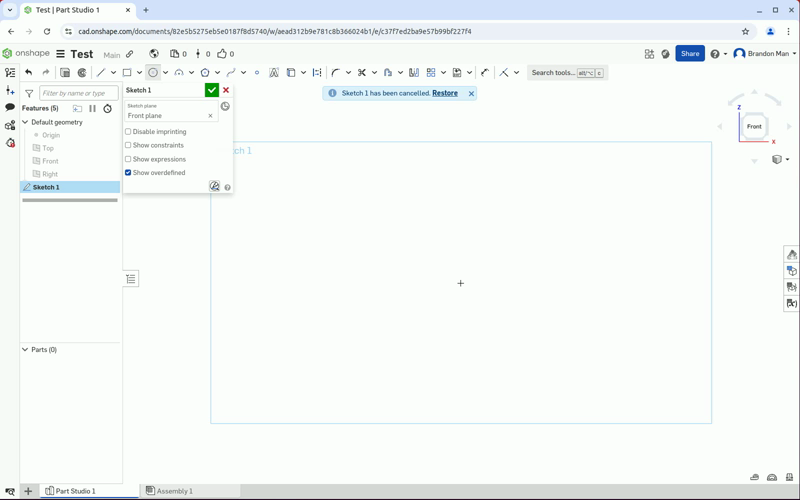
key_up(shift)
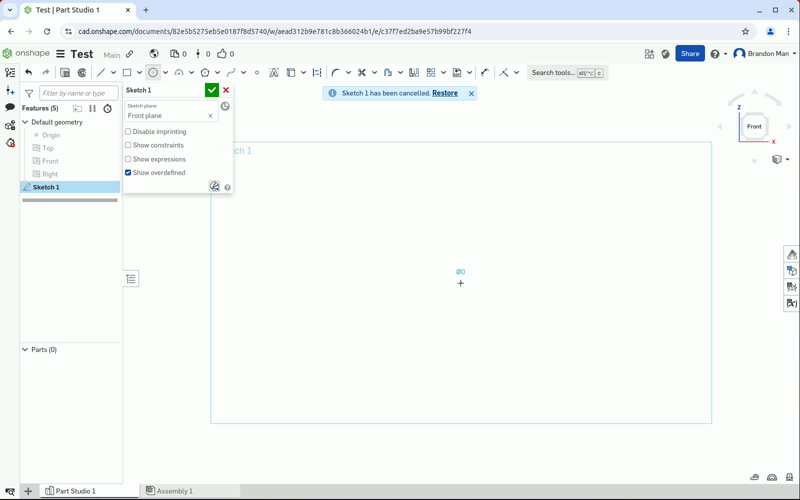
mouse_move(491, 282)
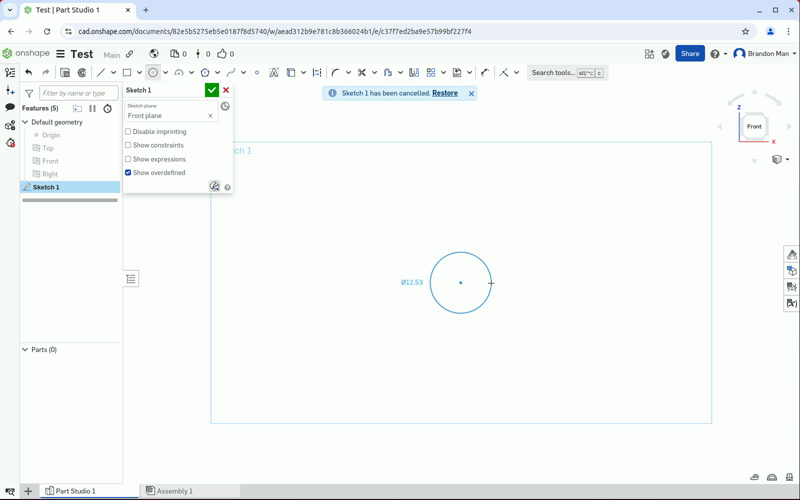
click(491, 282)
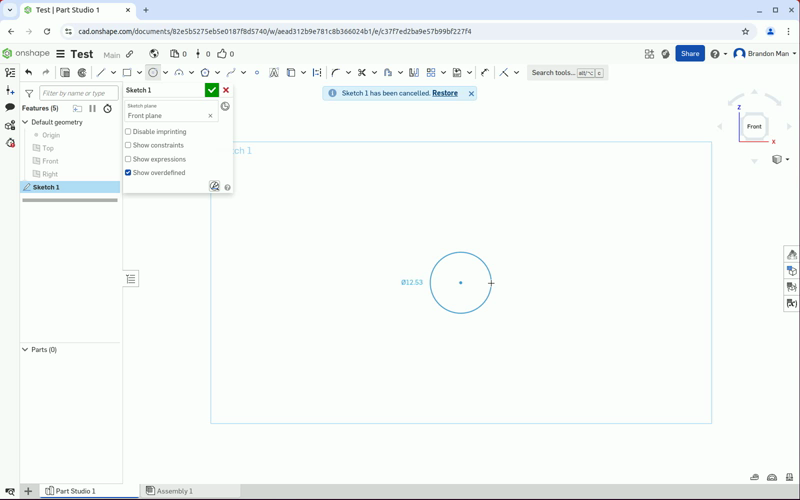
key(esc)
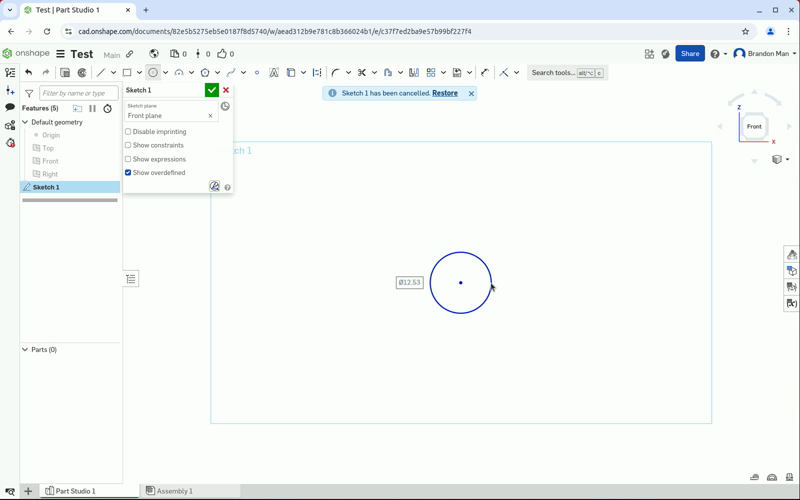
mouse_move(438, 275)
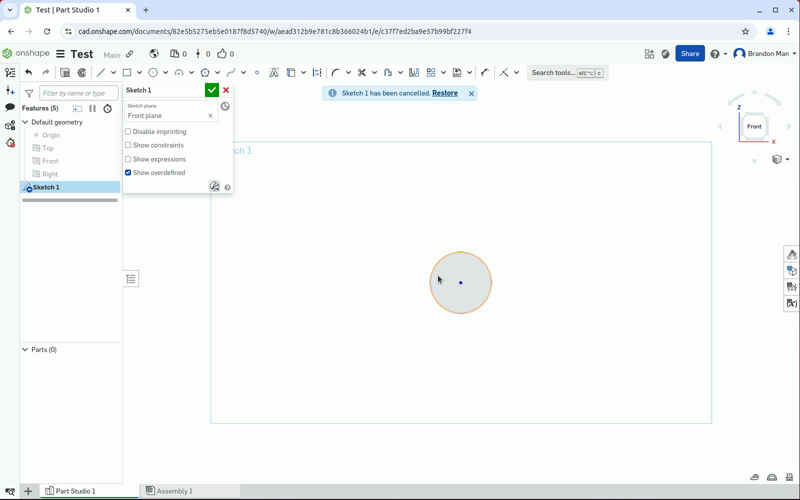
click(438, 275)
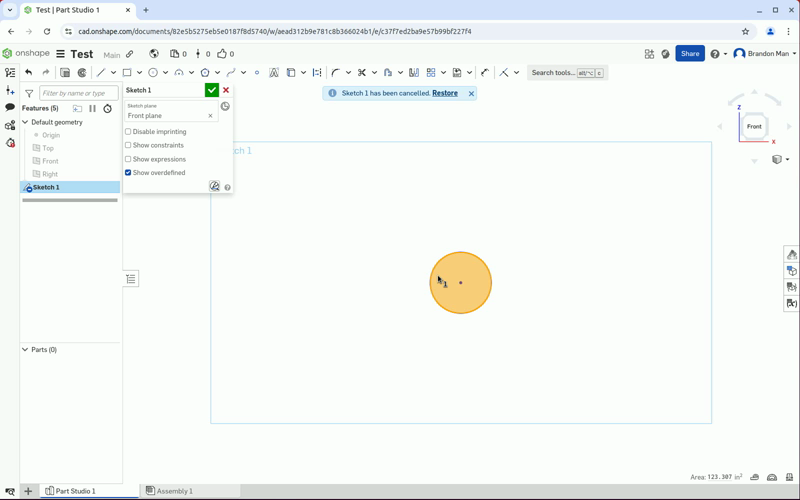
mouse_move(73, 352)
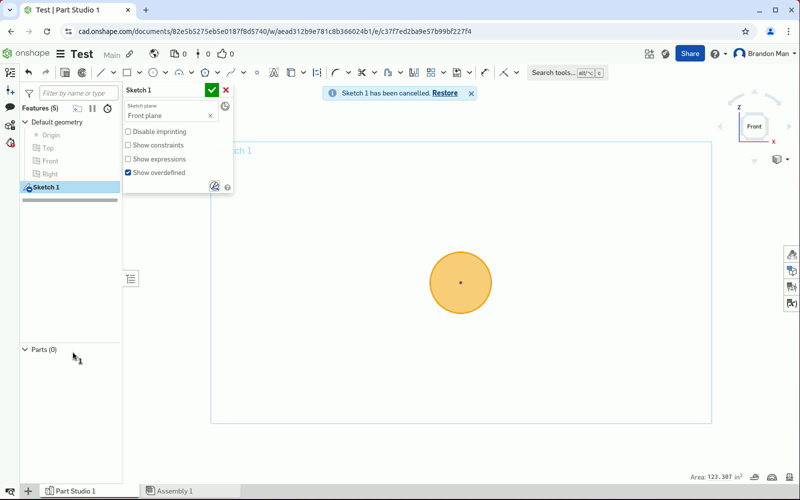
key(shift+y)
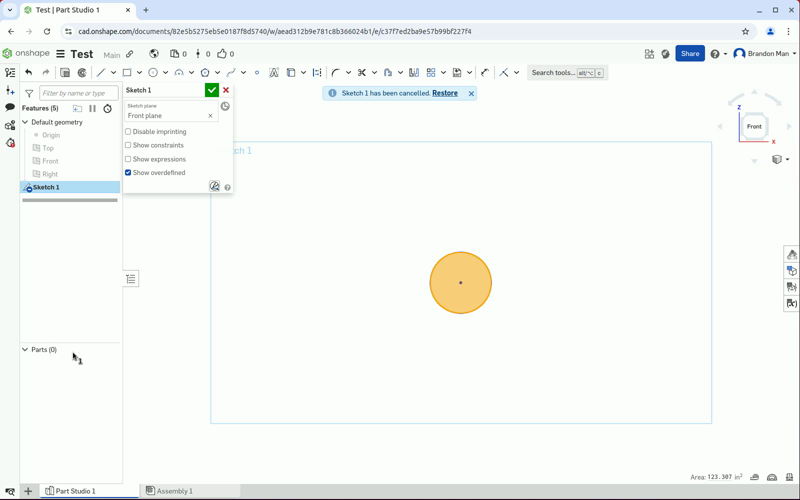
key(shift+e)
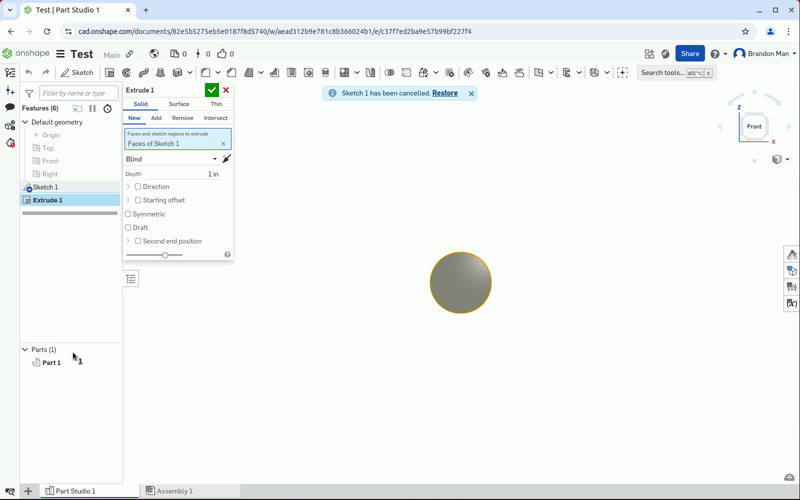
mouse_move(143, 106)
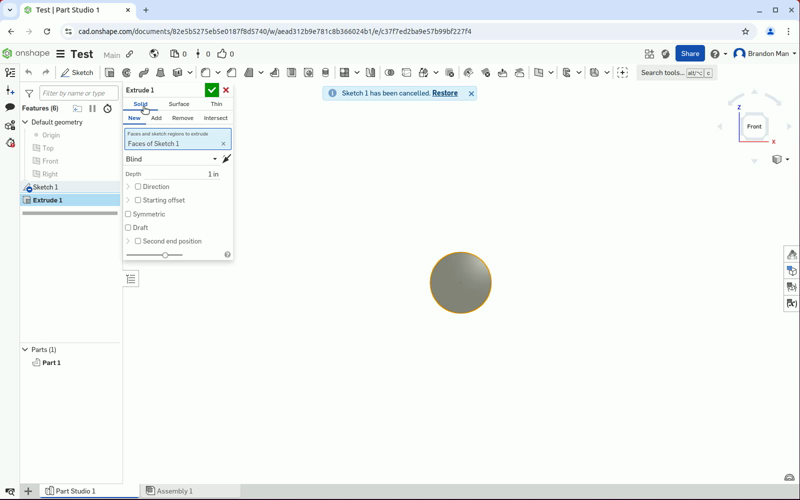
click(143, 106)
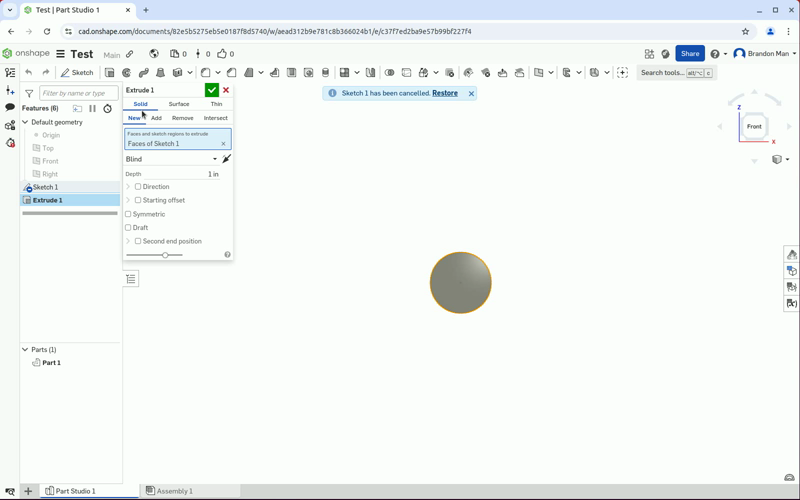
mouse_move(137, 120)
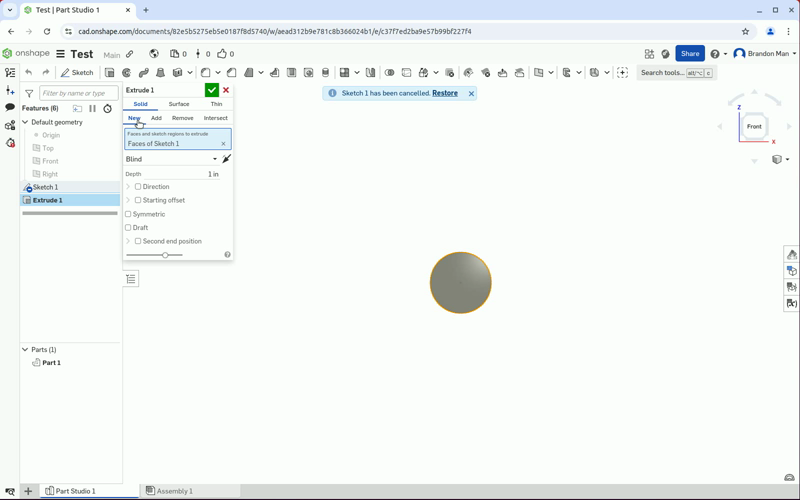
click(137, 120)
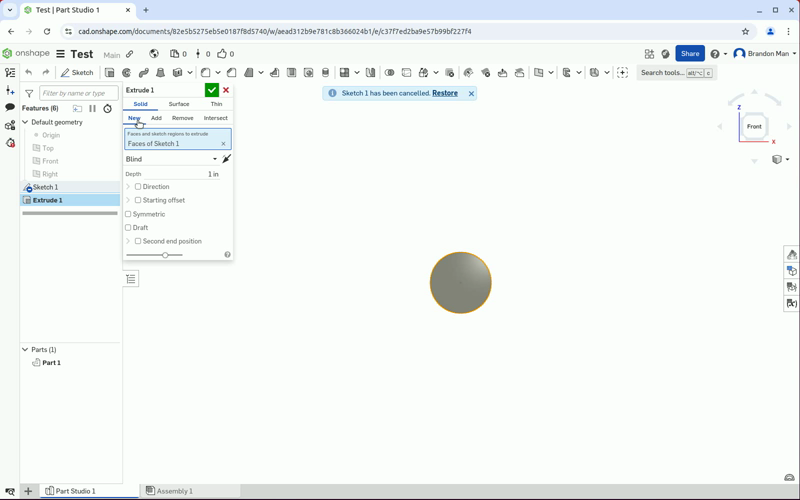
key(tab, 4)
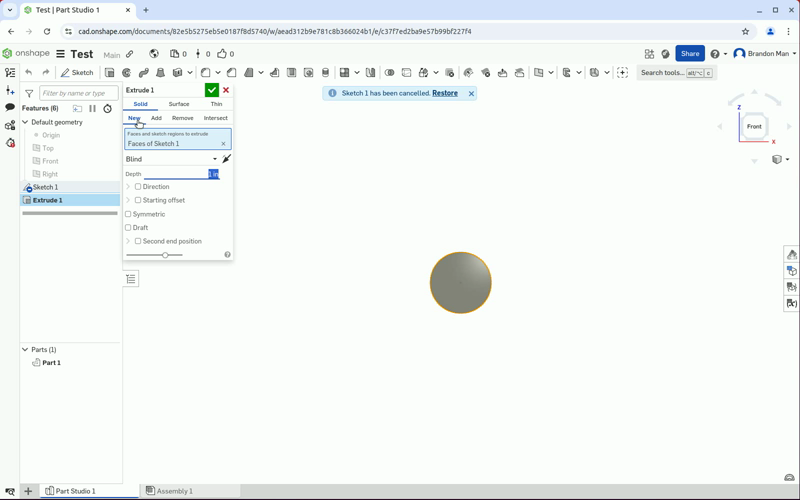
text(5.777)
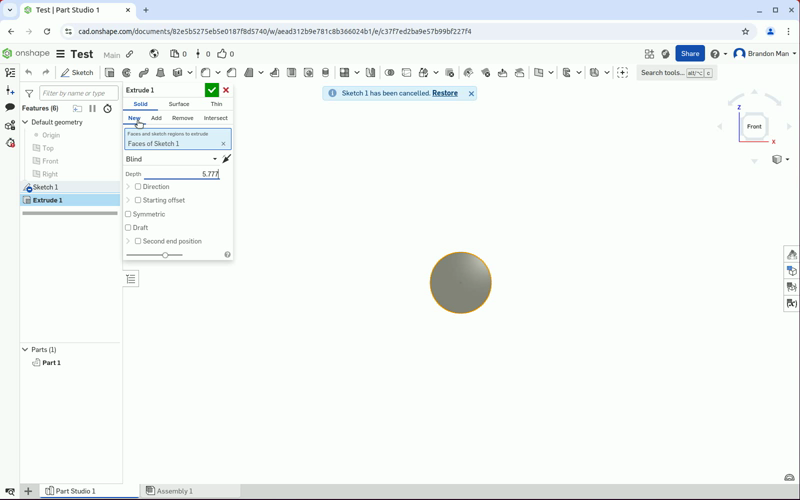
key(enter)
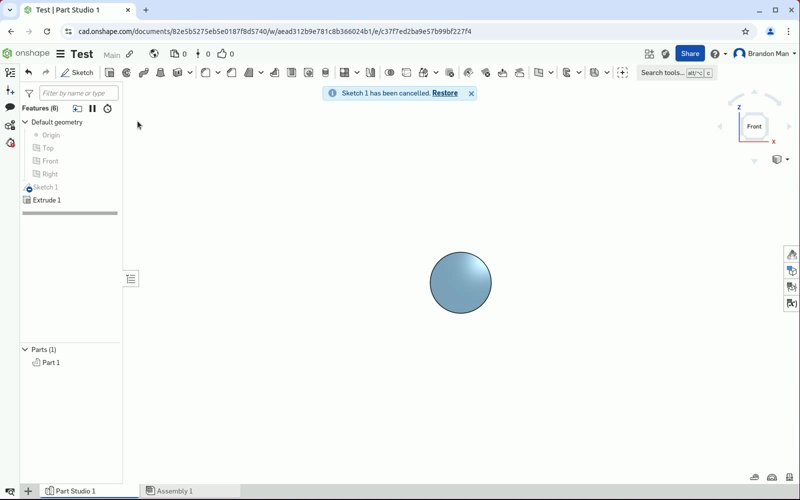
key(shift+h)
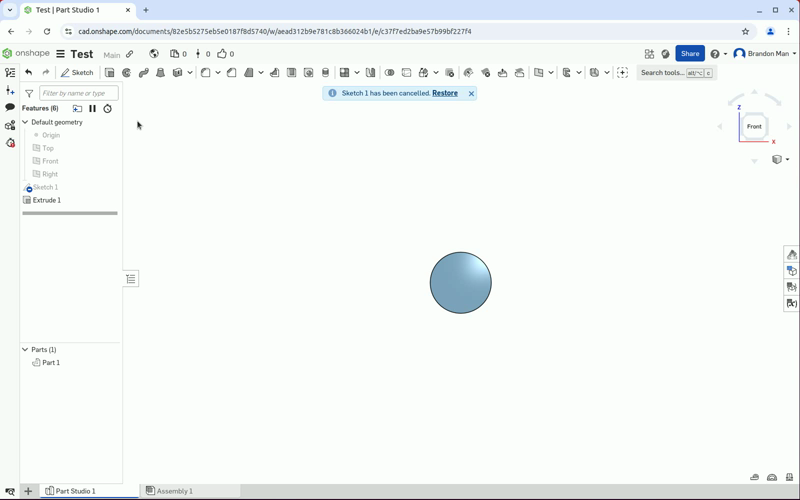
key(shift+h)
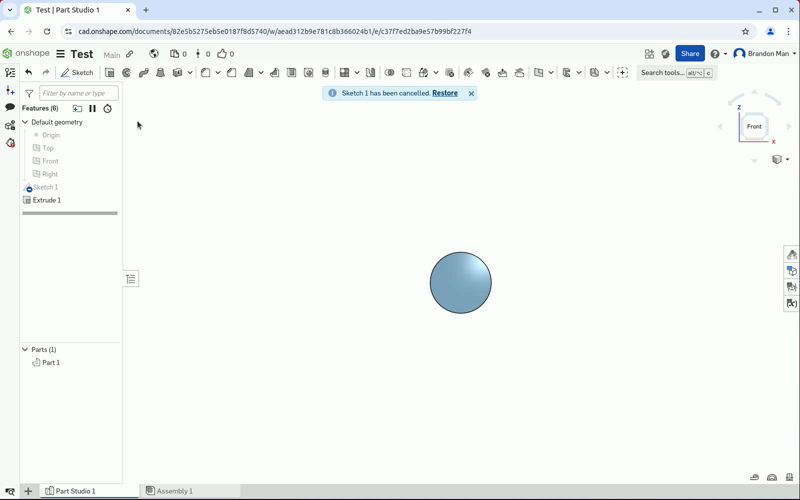
mouse_move(73, 189)
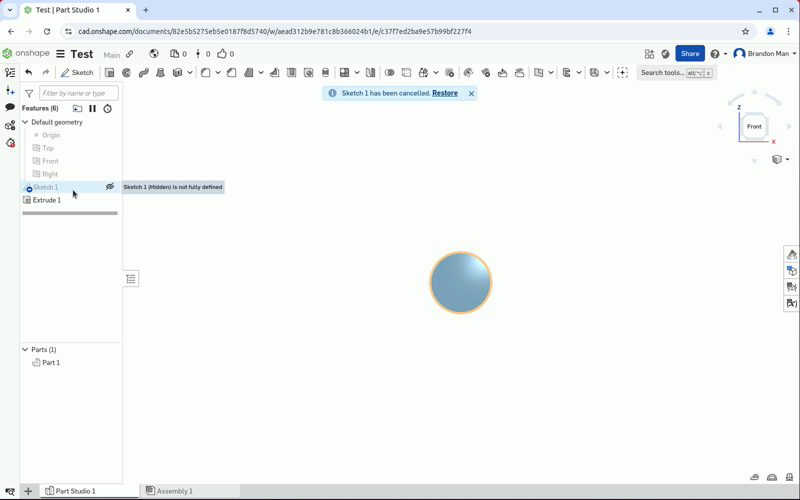
click(73, 189)
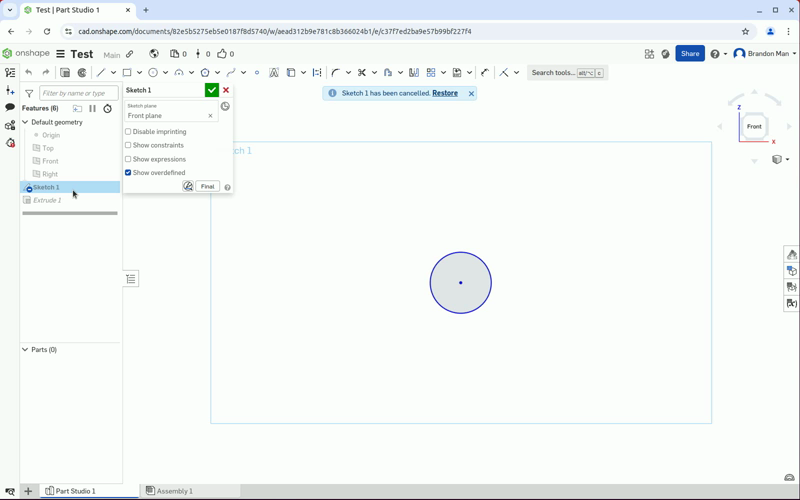
mouse_move(229, 92)
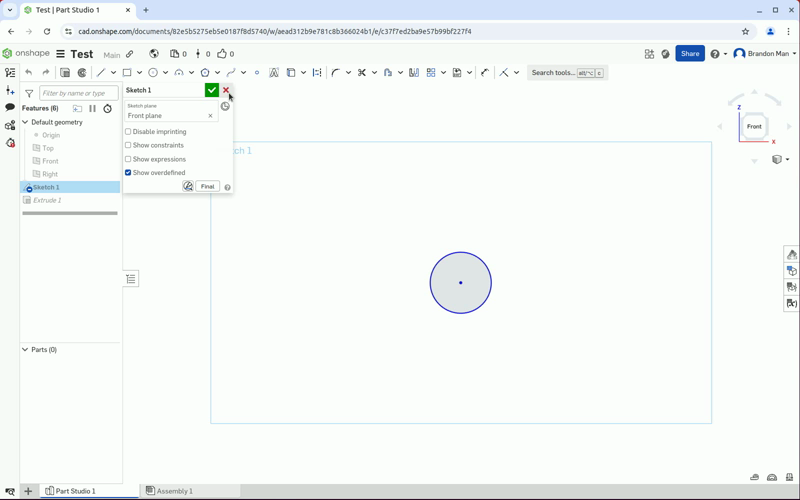
click(229, 92)
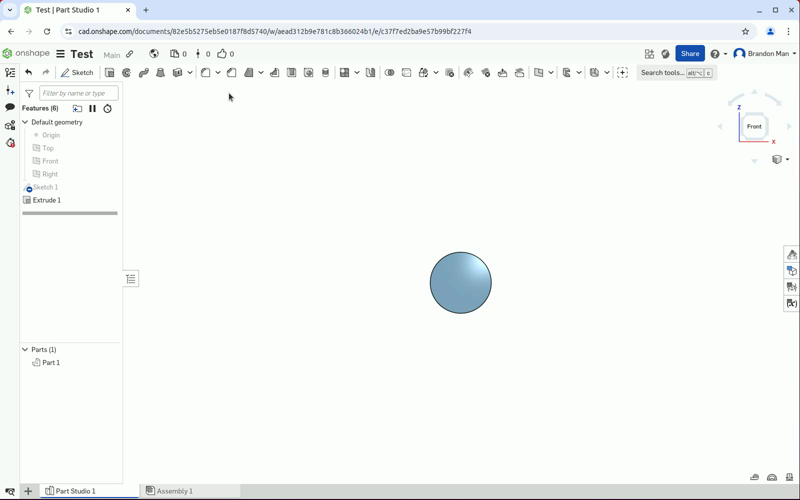
mouse_move(541, 75)
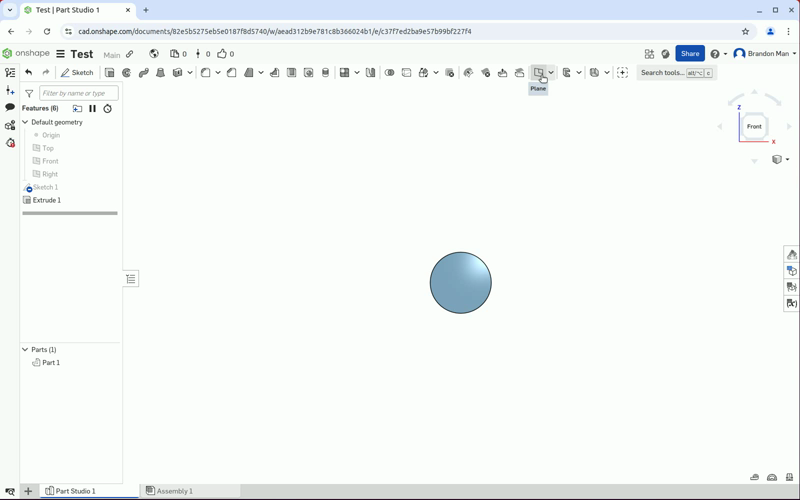
click(541, 75)
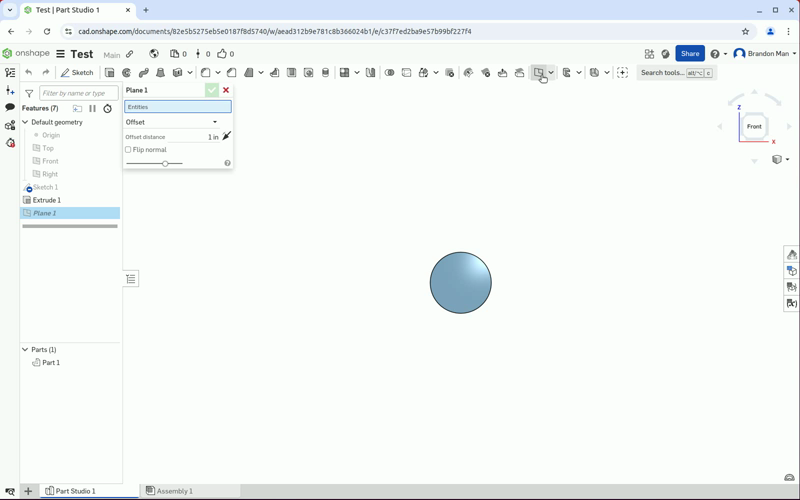
mouse_move(73, 163)
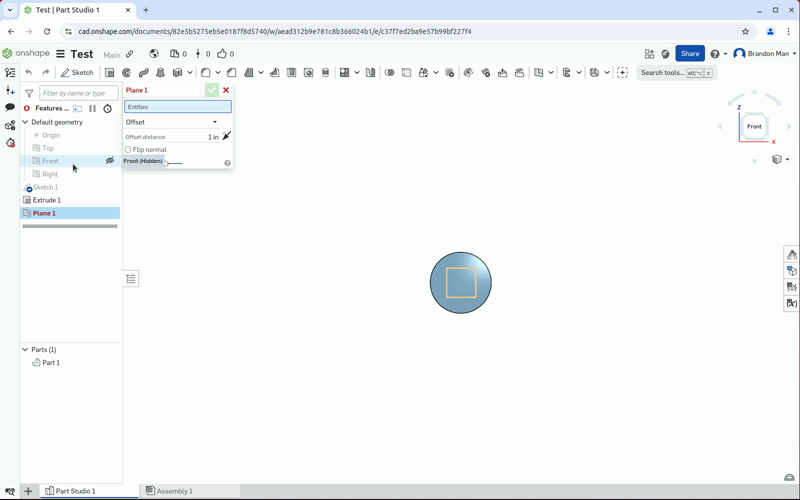
click(73, 163)
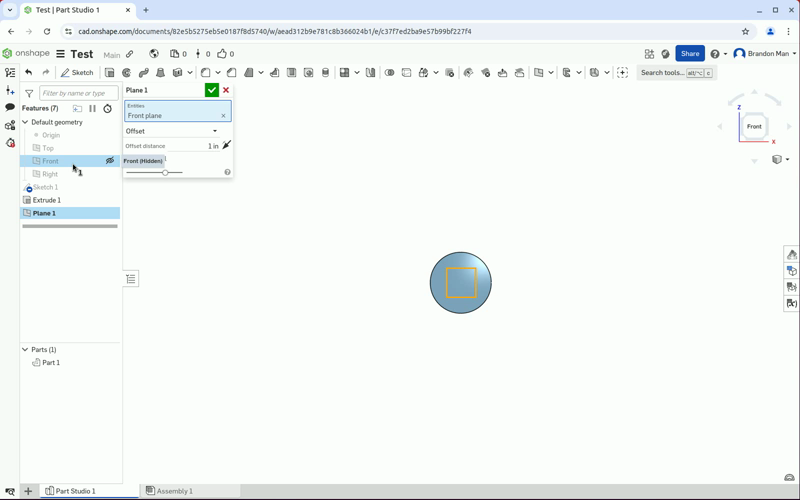
key(tab, 2)
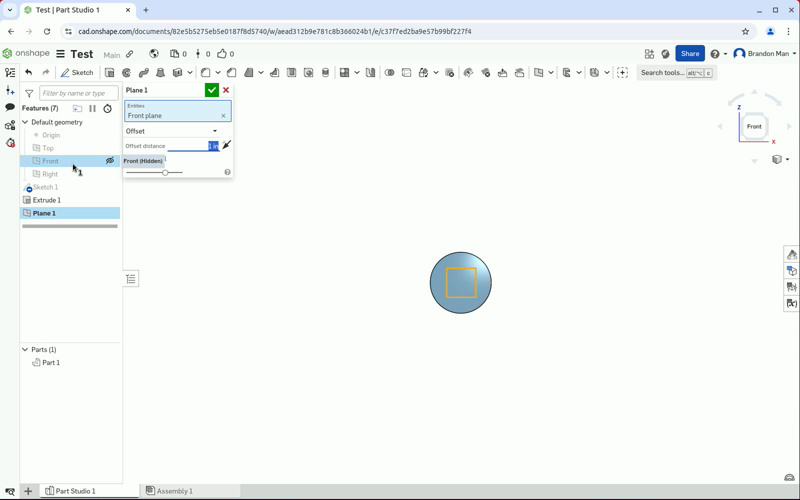
text(5.792)
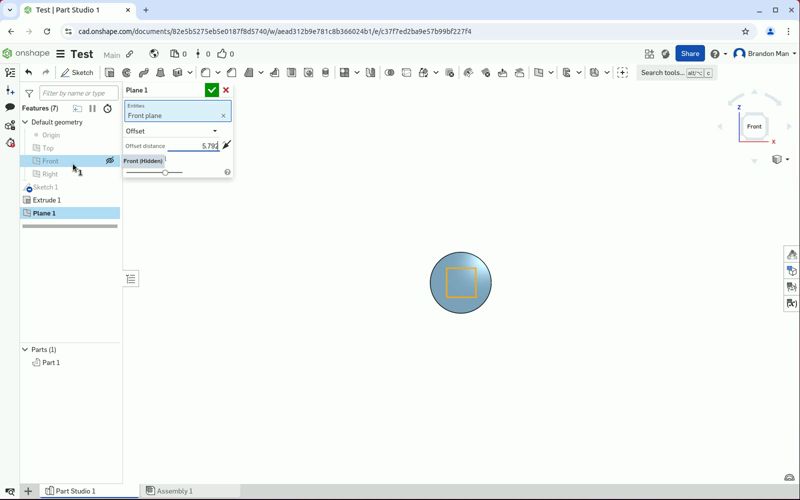
key(enter, 2)
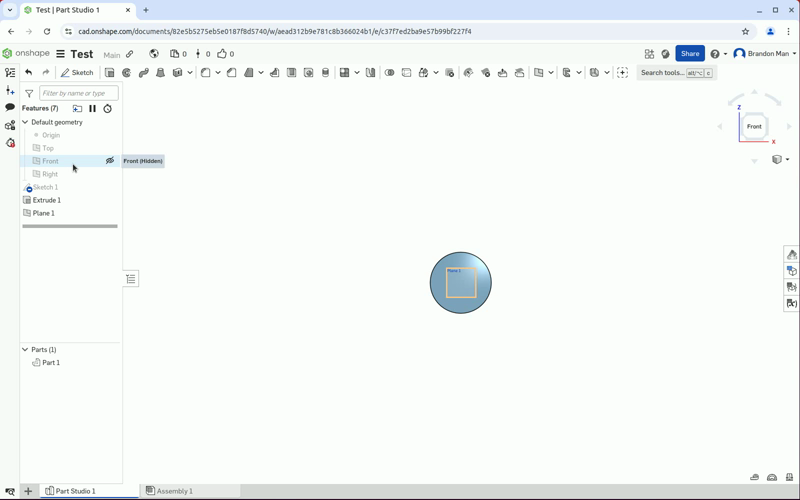
key(shift+s)
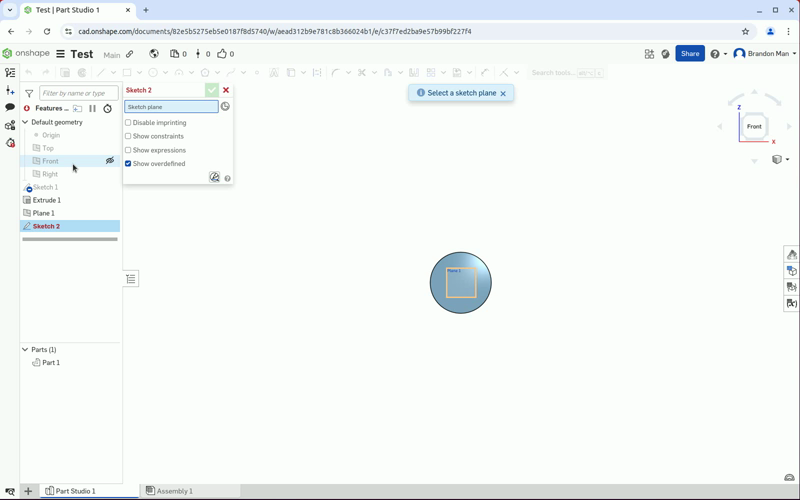
mouse_move(73, 215)
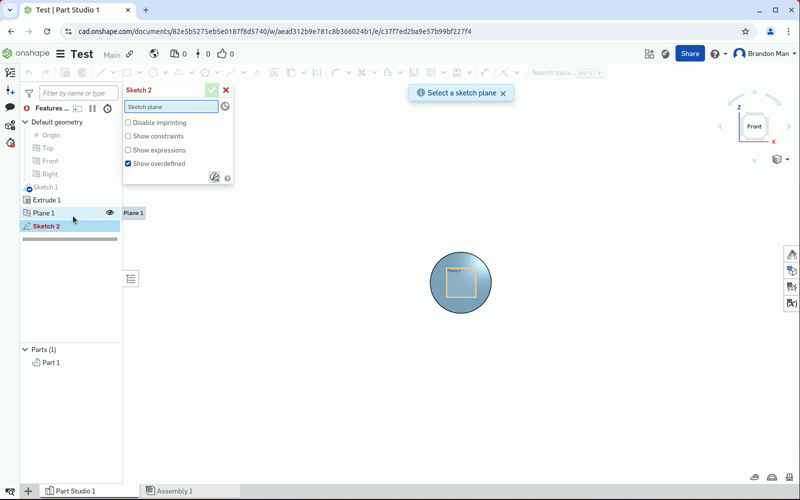
click(73, 215)
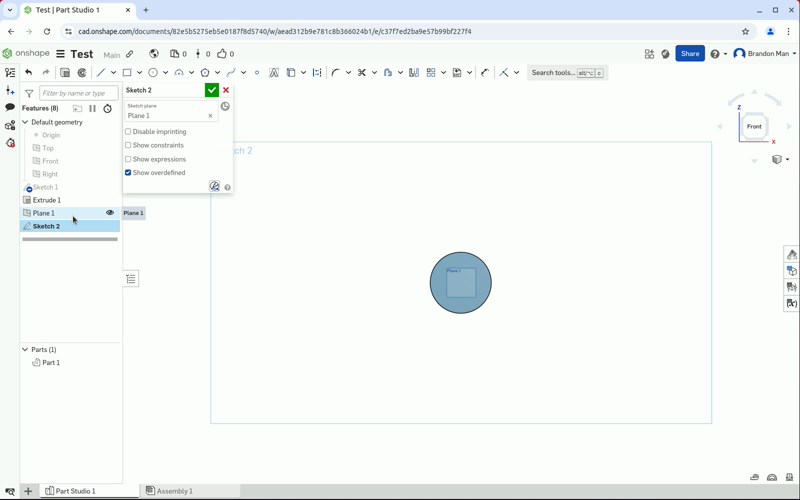
mouse_move(73, 352)
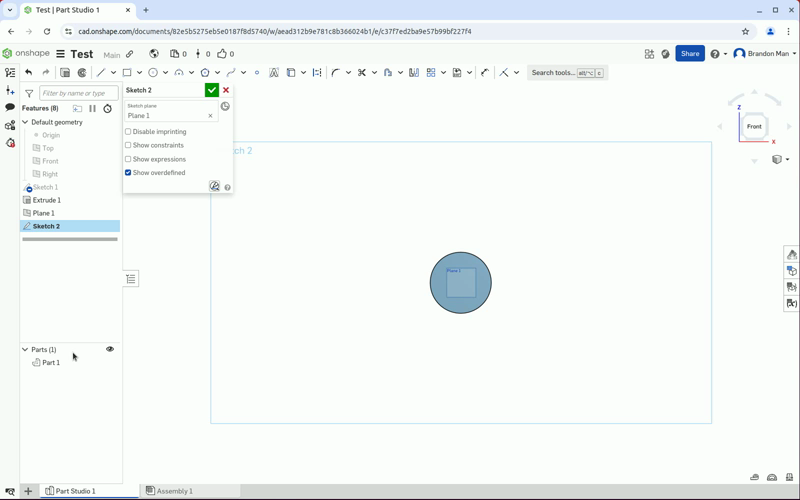
key(y)
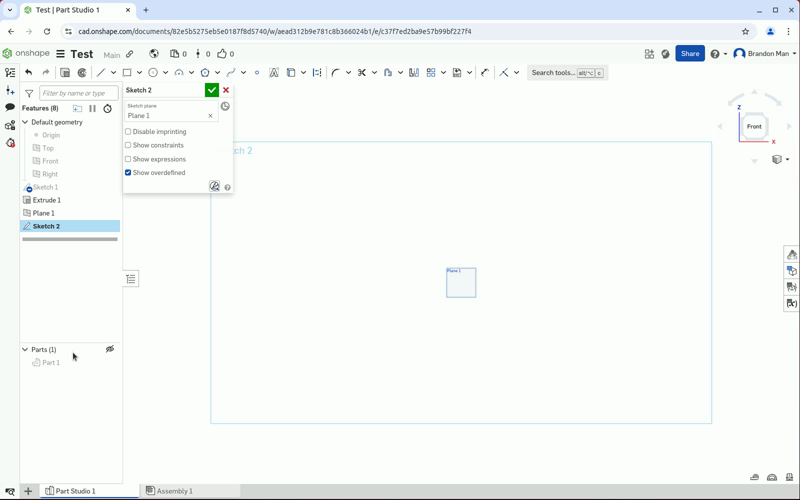
key(c)
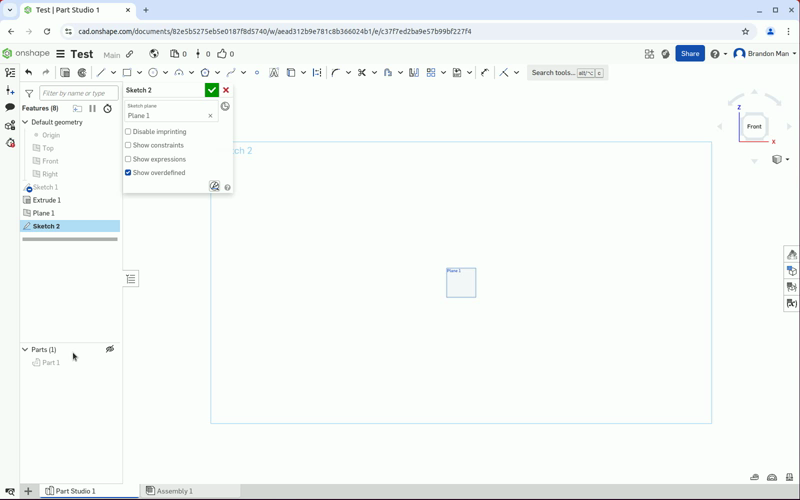
key_down(shift)
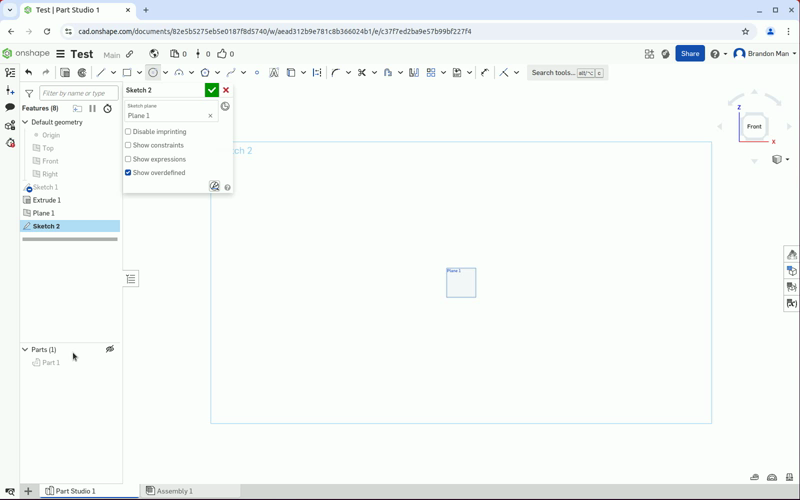
mouse_move(461, 282)
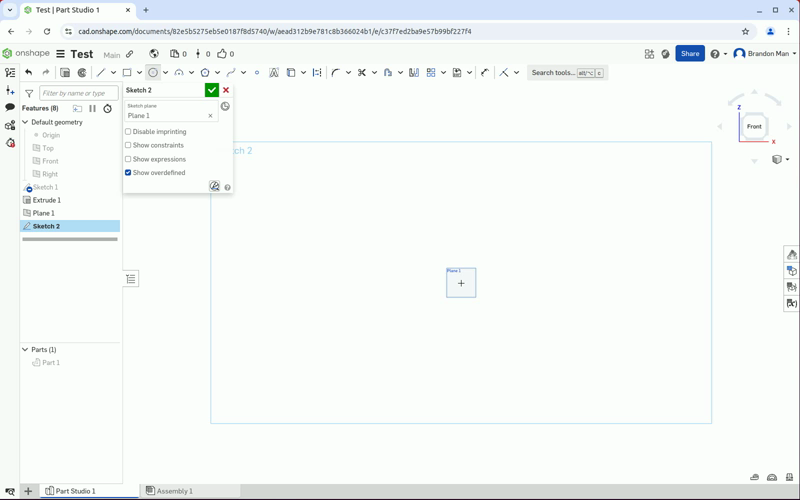
click(461, 282)
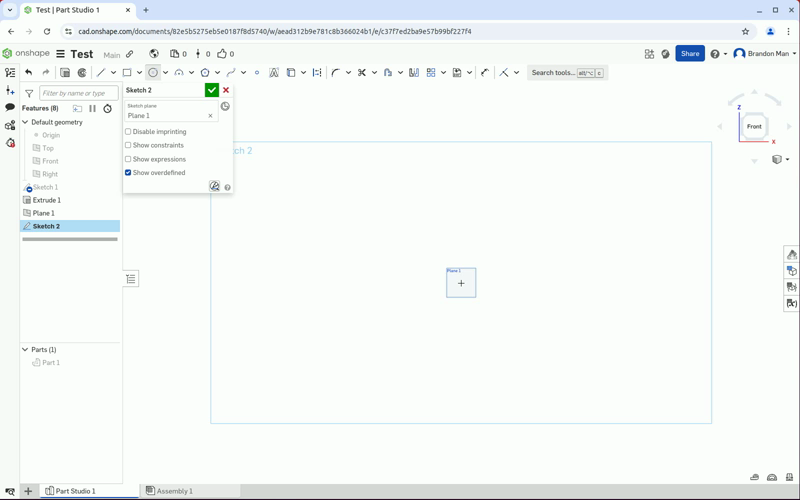
key_up(shift)
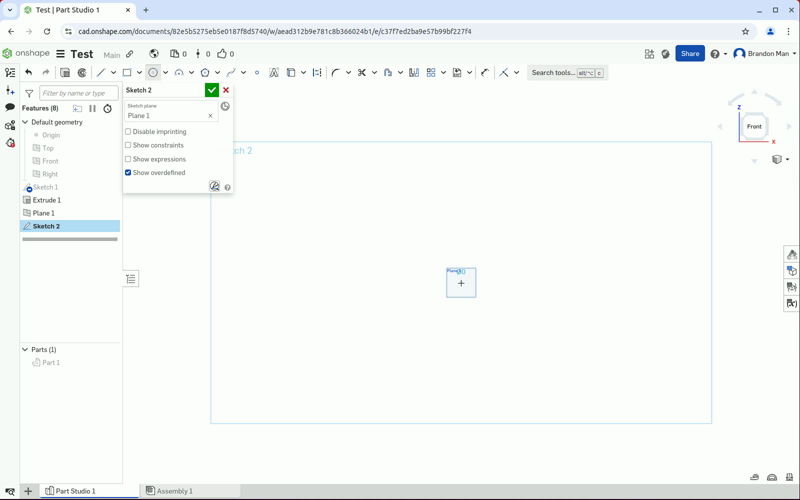
mouse_move(482, 282)
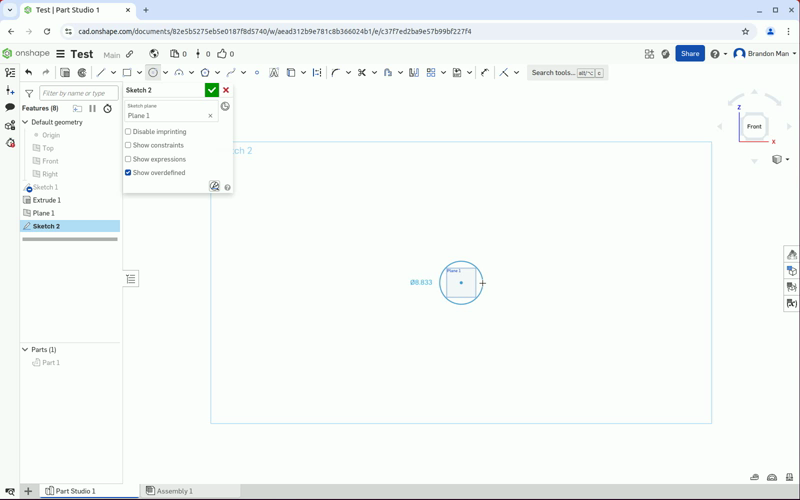
click(482, 282)
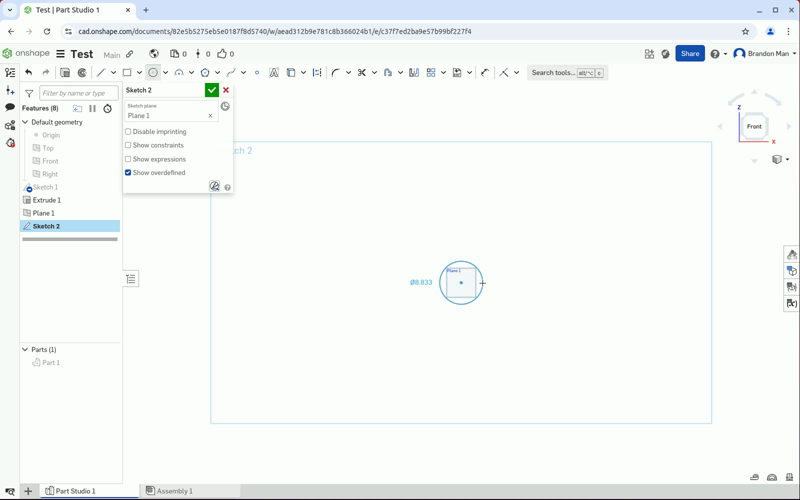
key(esc)
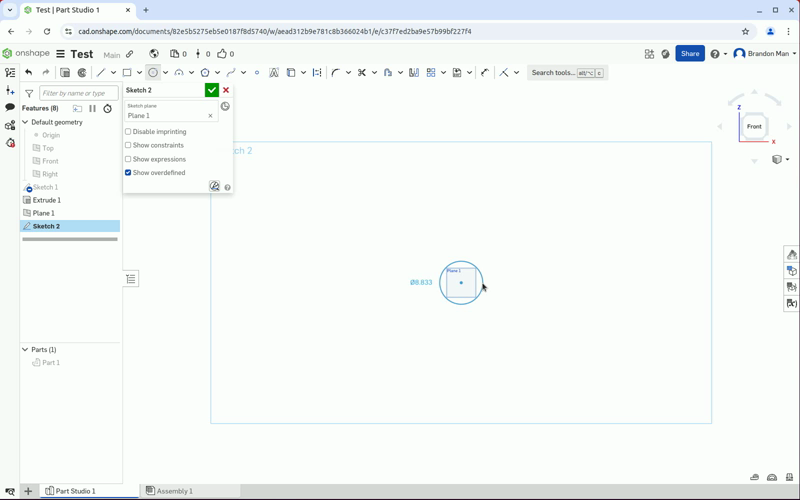
mouse_move(463, 282)
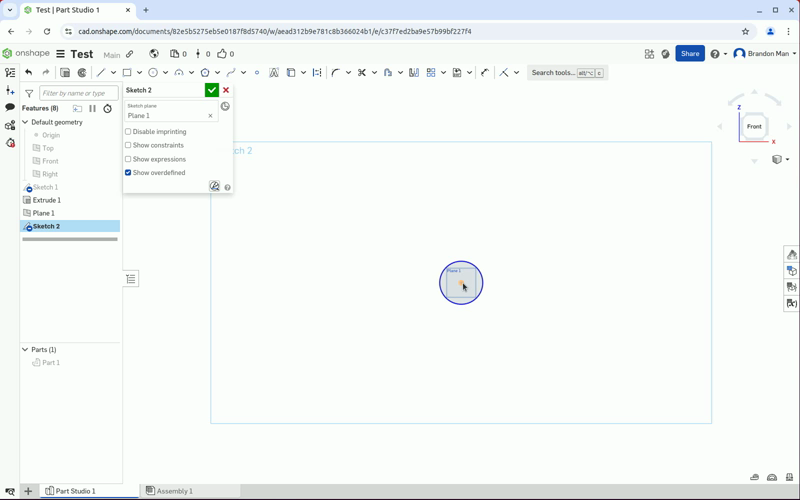
scroll(6)
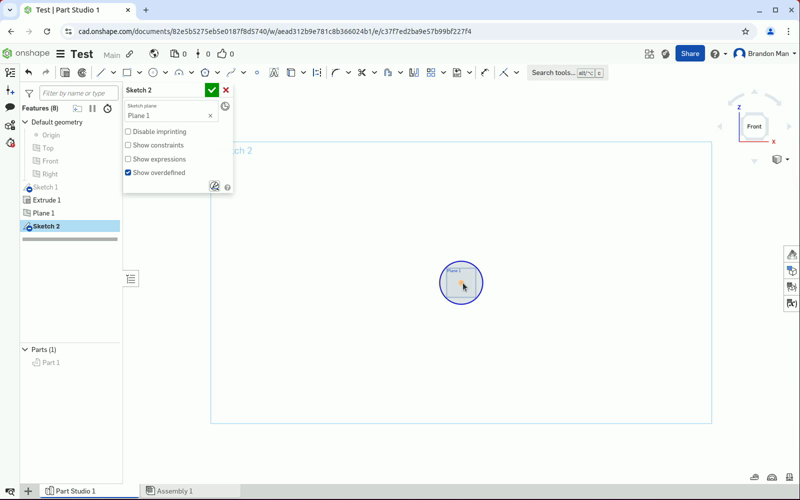
scroll(6)
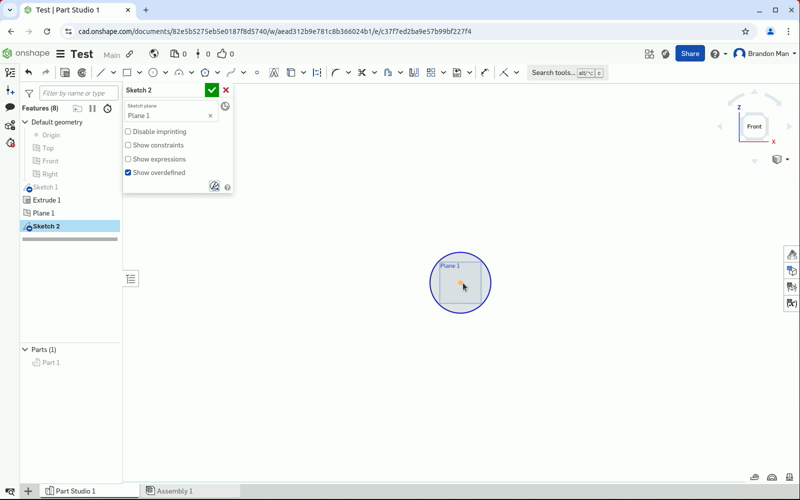
scroll(6)
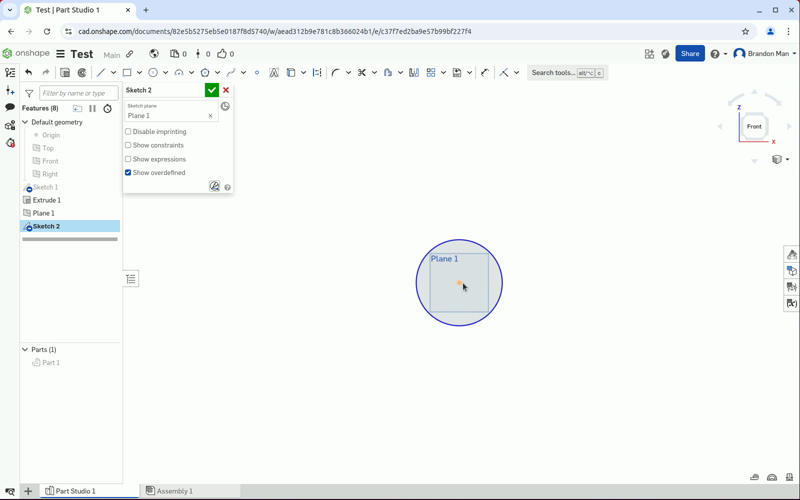
scroll(6)
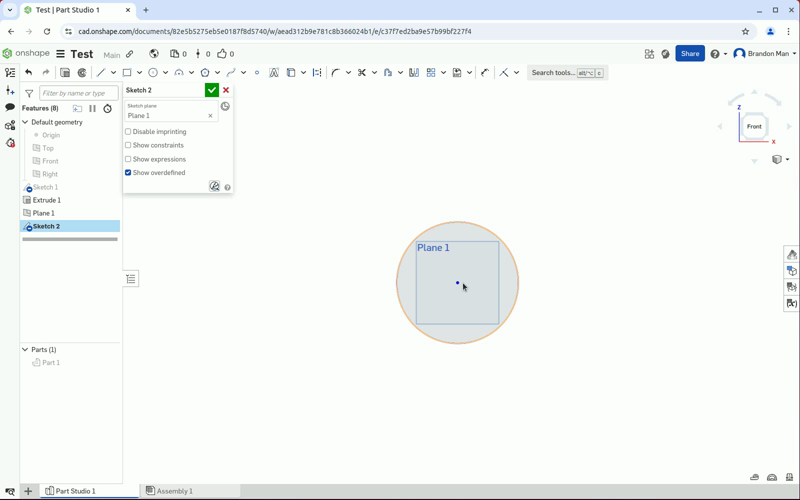
scroll(6)
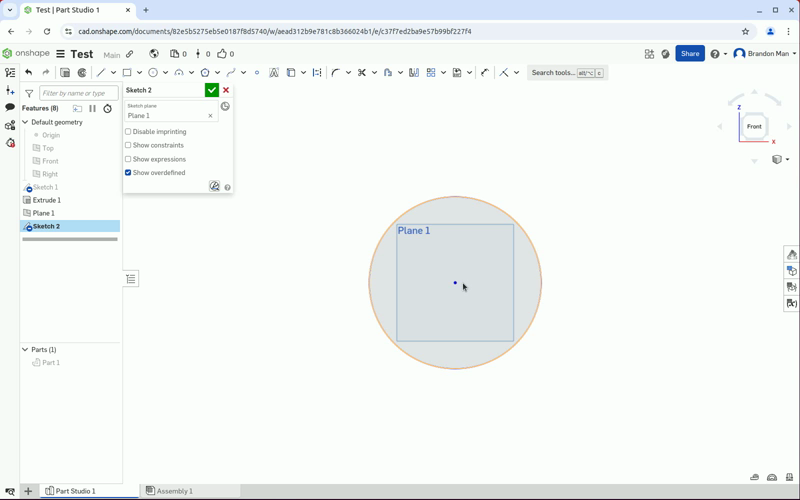
scroll(6)
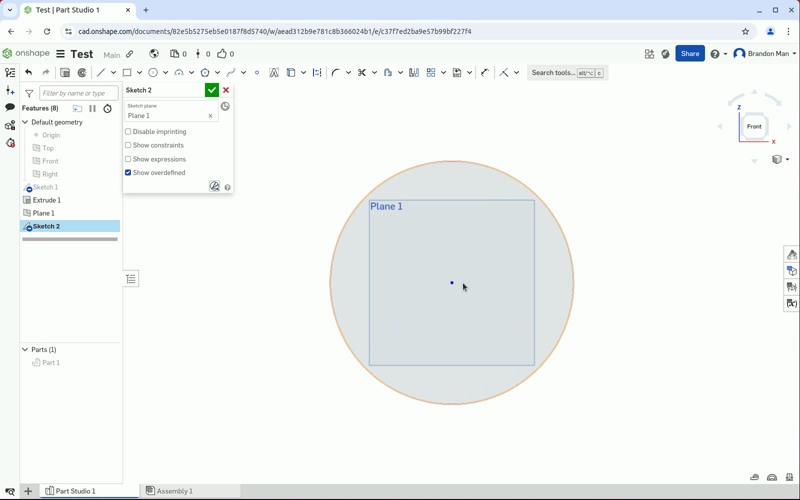
scroll(6)
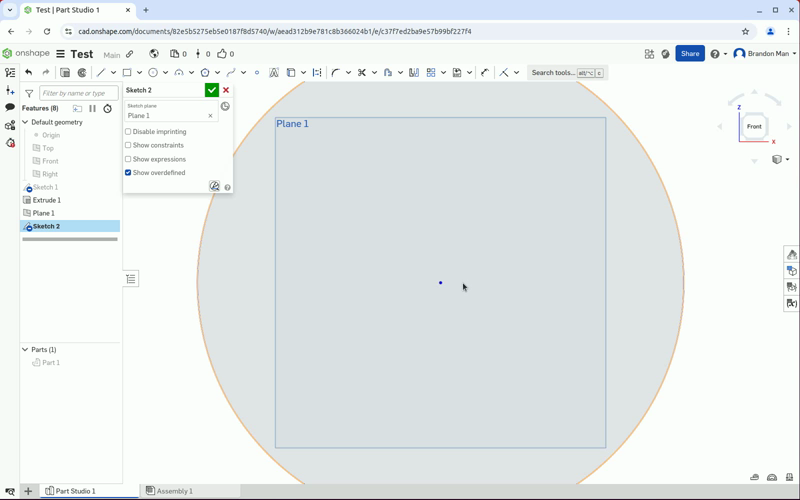
click(463, 282)
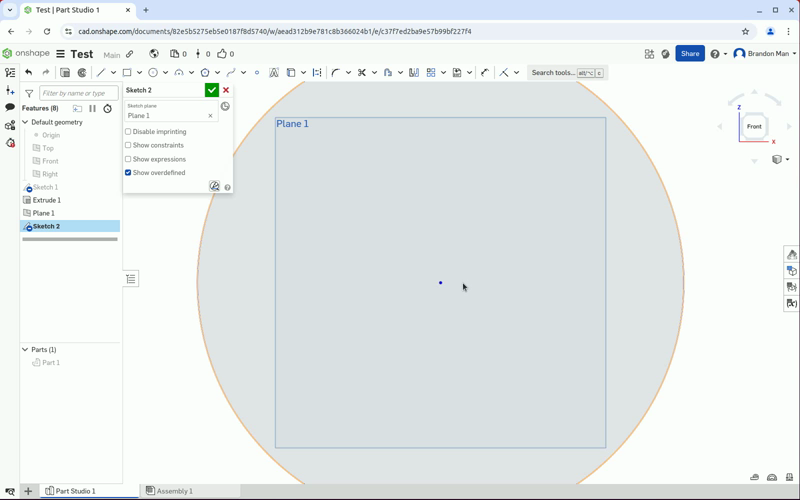
scroll(-6)
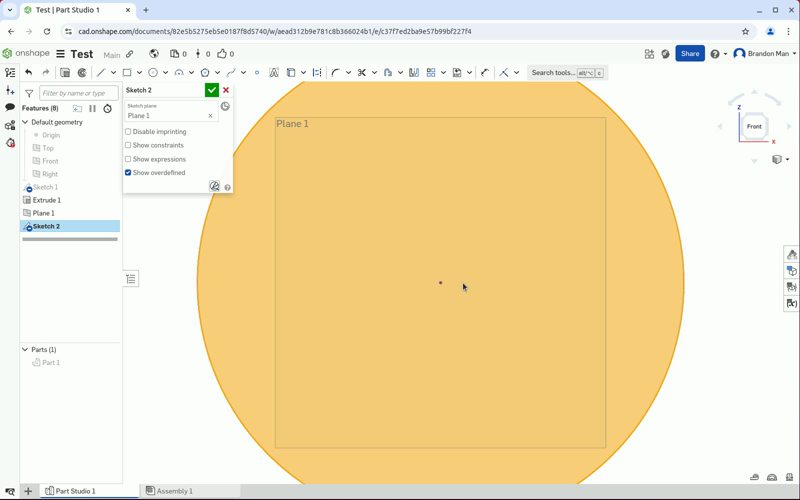
scroll(-6)
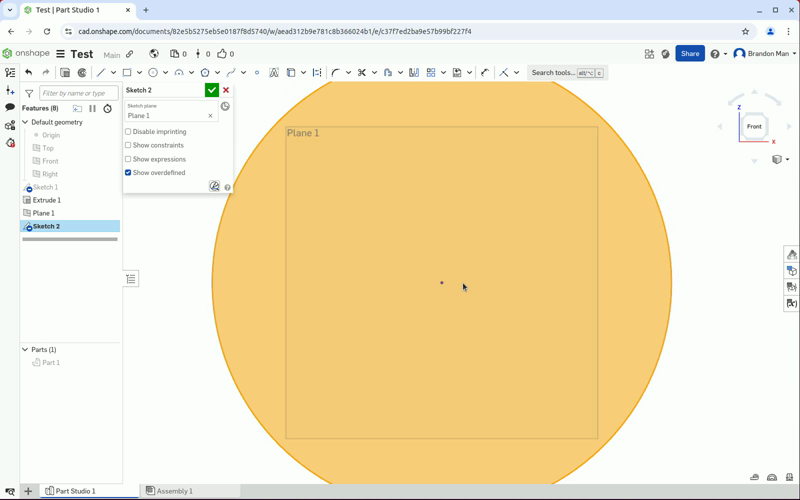
scroll(-6)
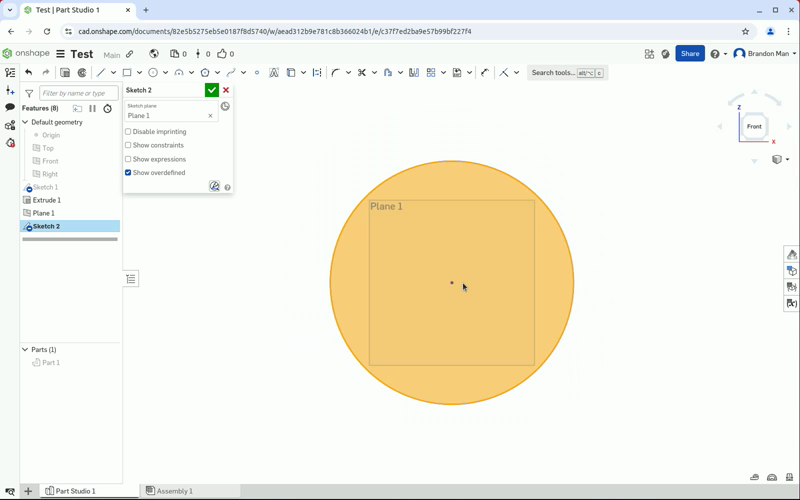
scroll(-6)
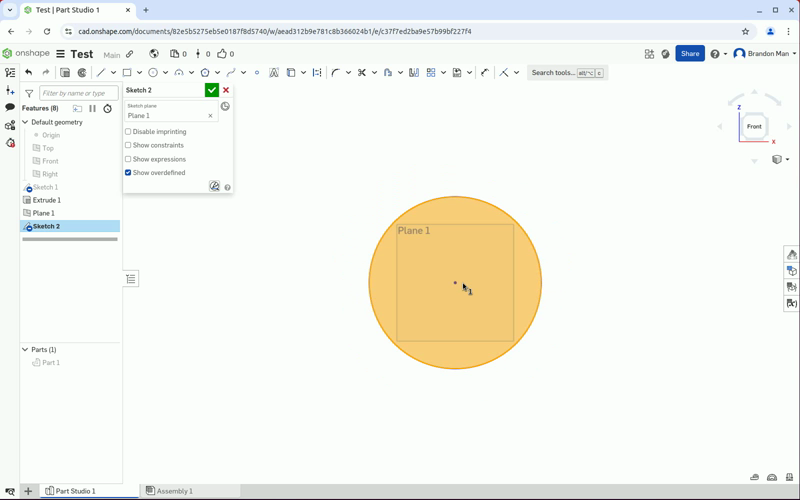
scroll(-6)
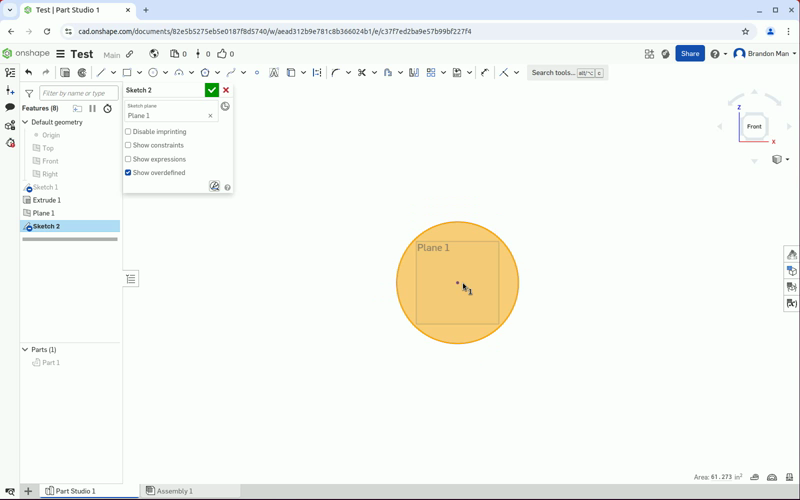
scroll(-6)
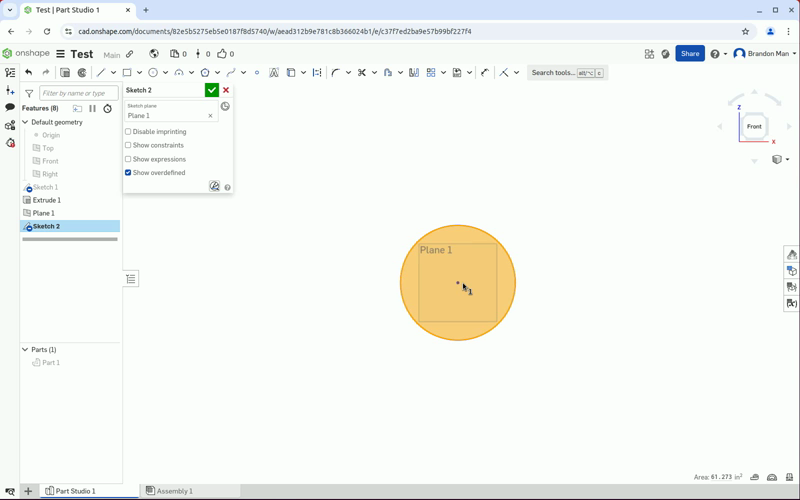
scroll(-6)
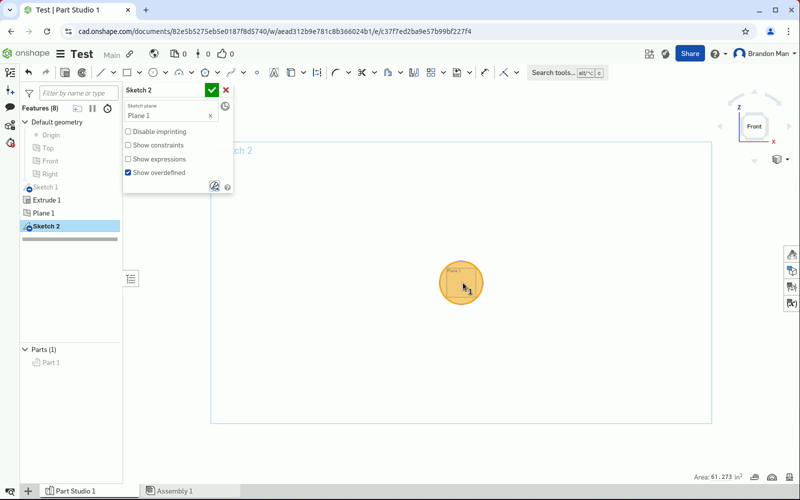
mouse_move(73, 352)
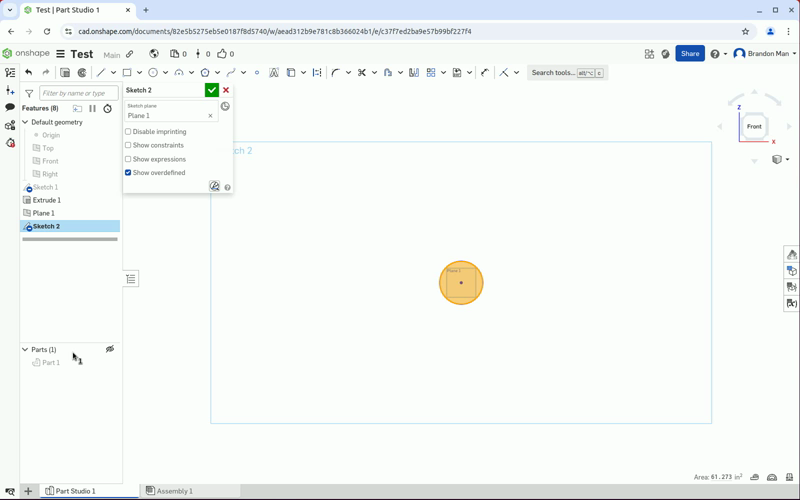
key(shift+y)
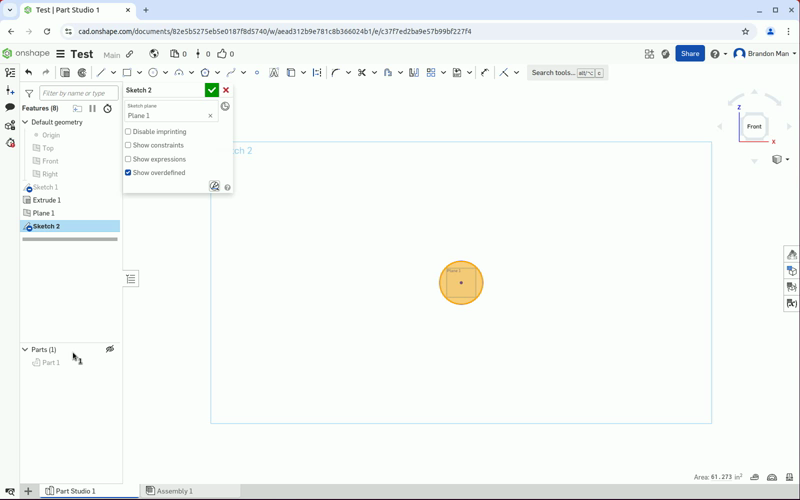
key(shift+e)
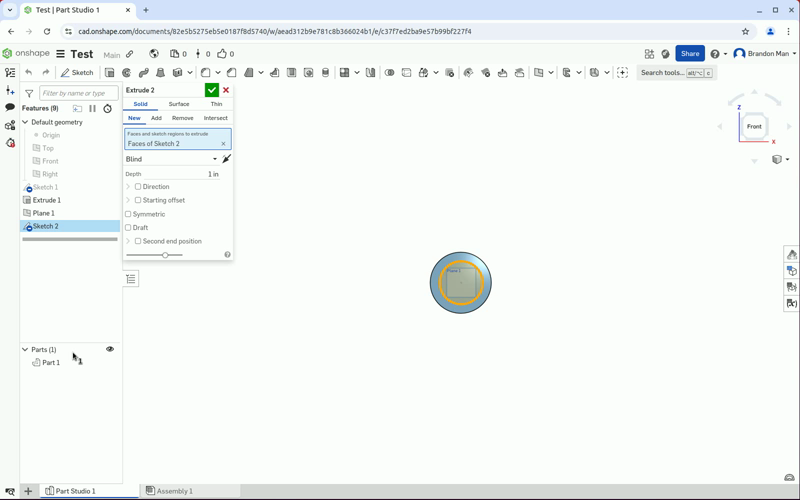
mouse_move(143, 106)
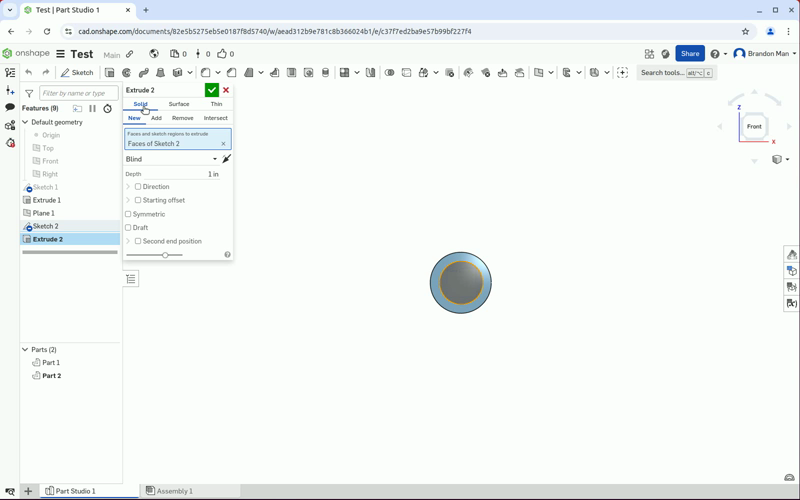
click(143, 106)
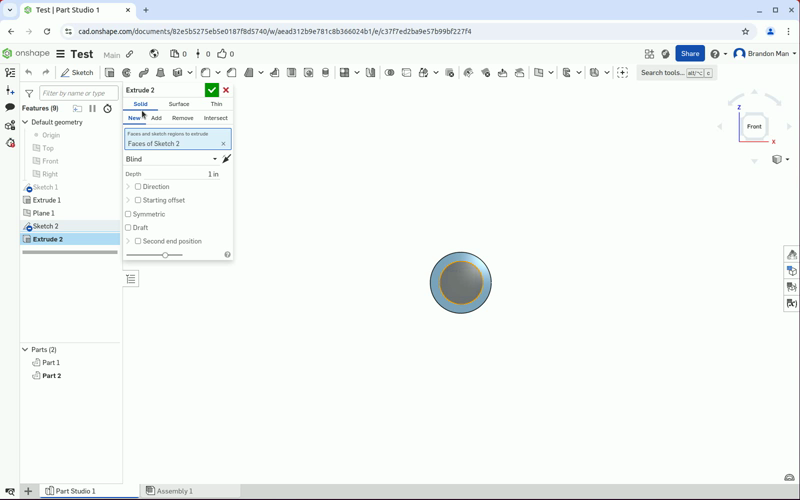
mouse_move(137, 120)
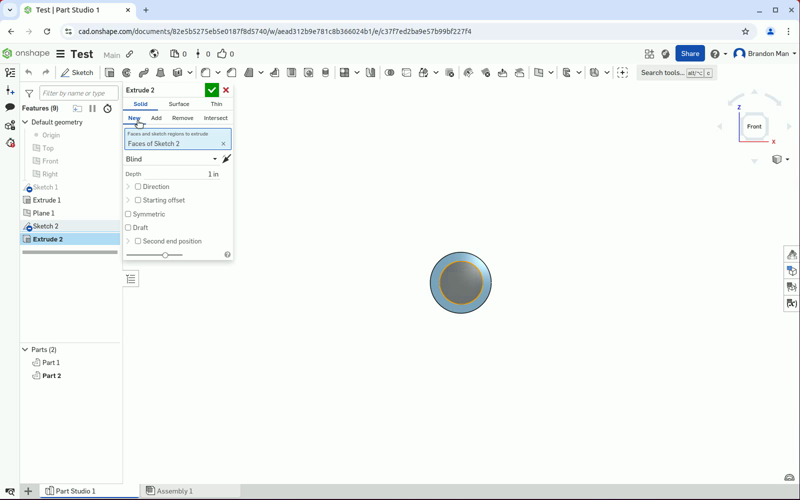
click(137, 120)
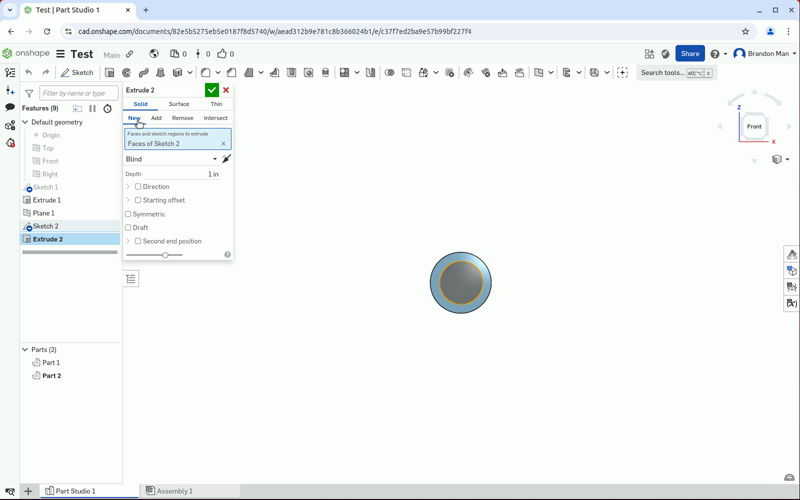
key(tab, 4)
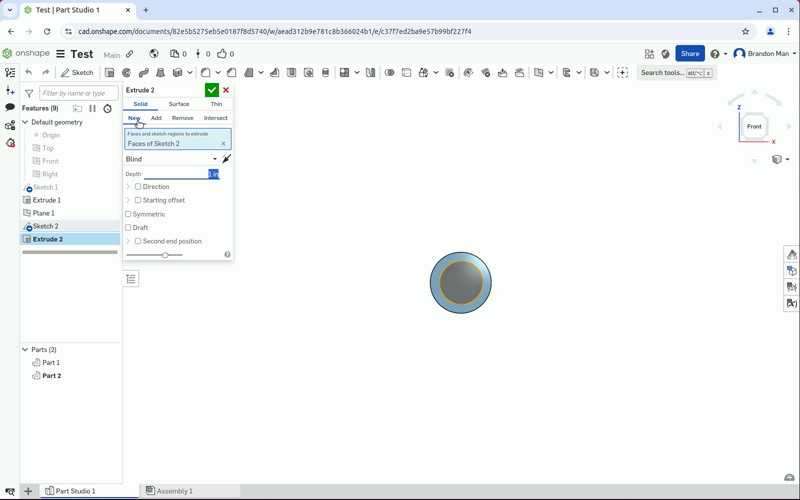
text(5.777)
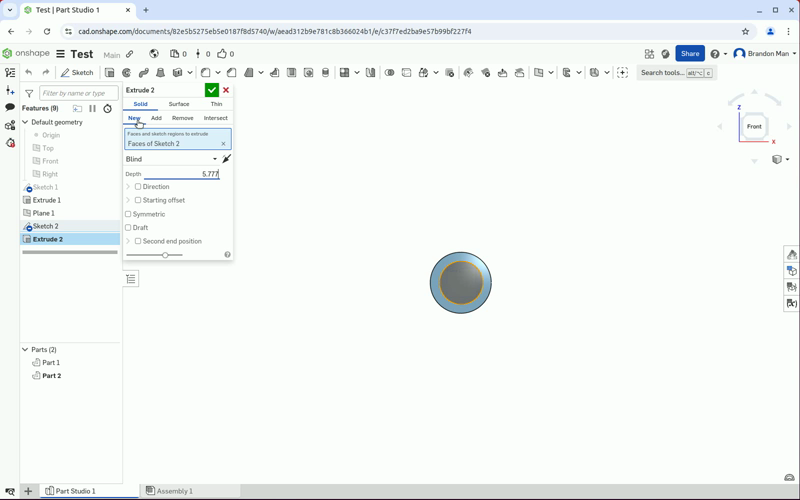
key(enter)
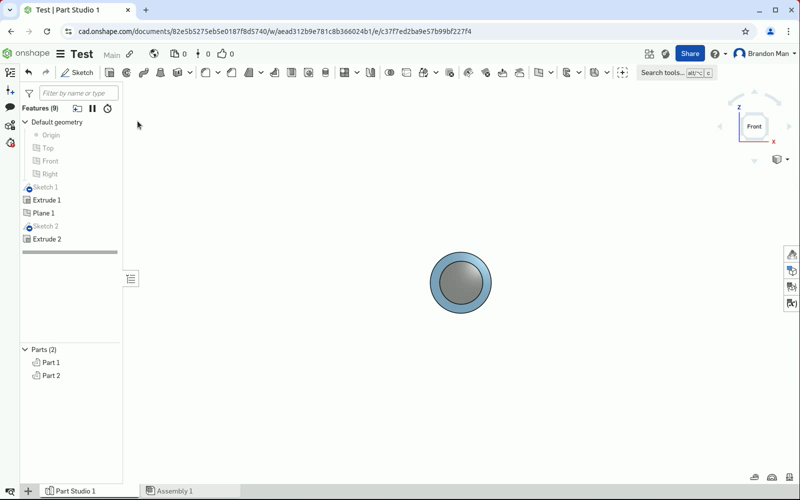
key(shift+h)
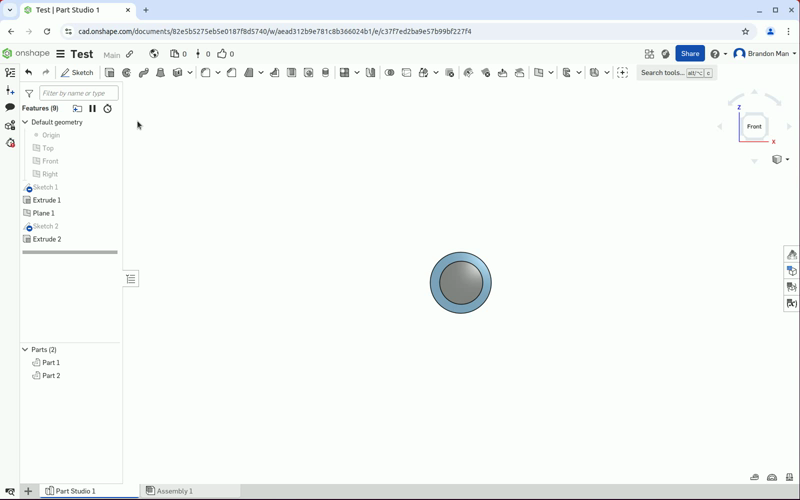
key(shift+h)
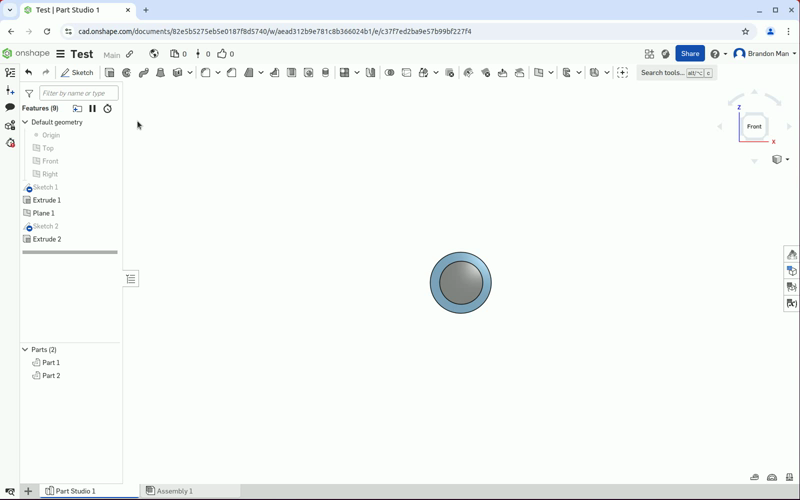
mouse_move(73, 189)
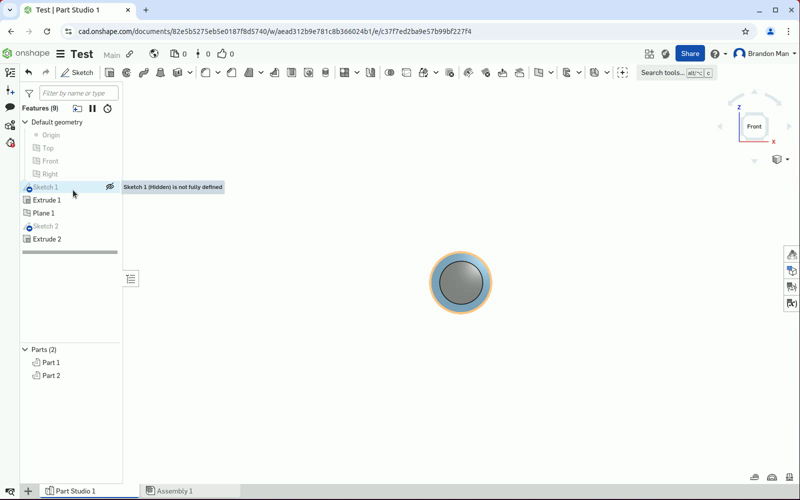
click(73, 189)
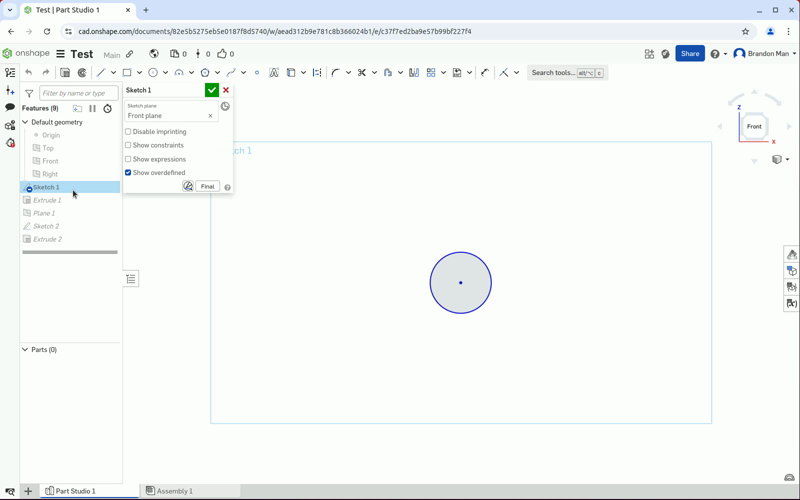
mouse_move(229, 92)
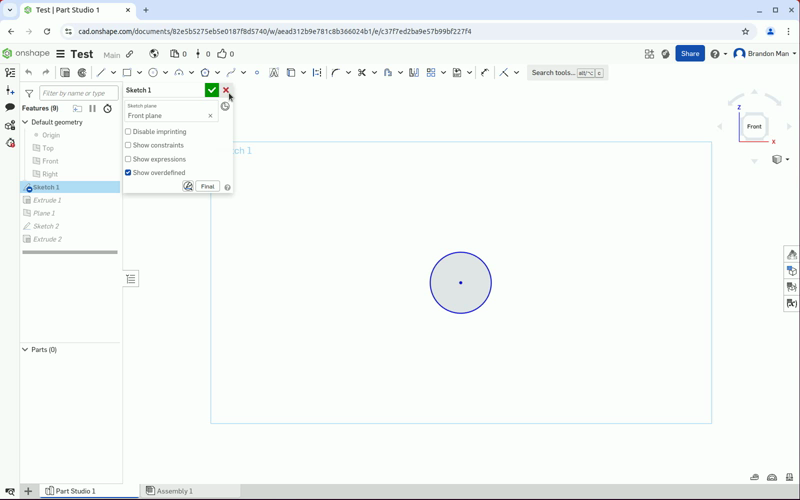
click(229, 92)
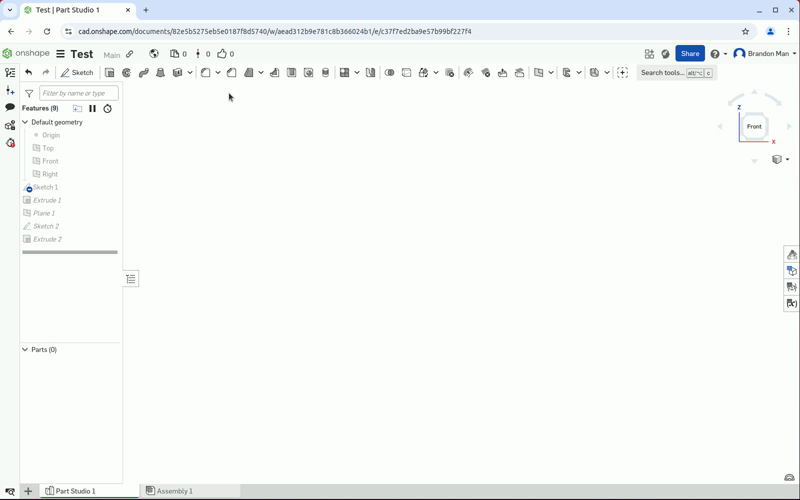
mouse_move(541, 75)
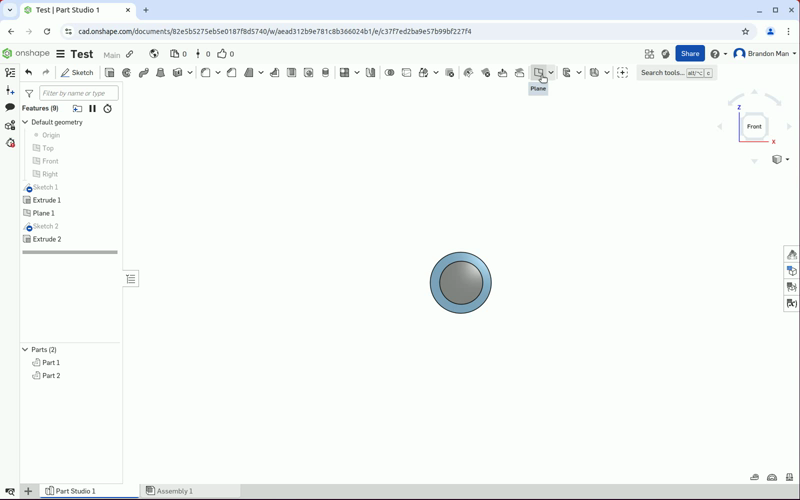
click(541, 75)
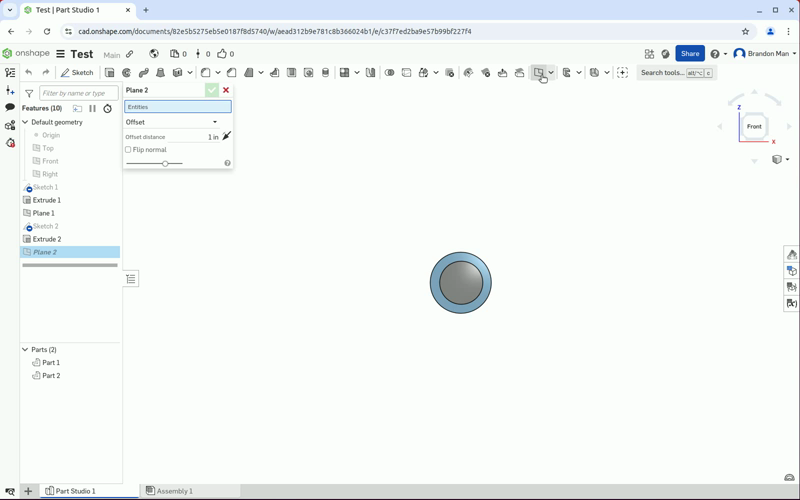
mouse_move(73, 163)
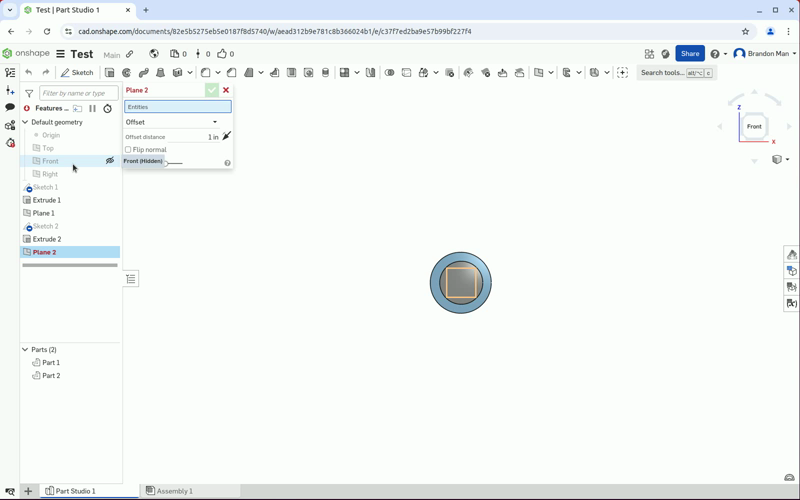
click(73, 163)
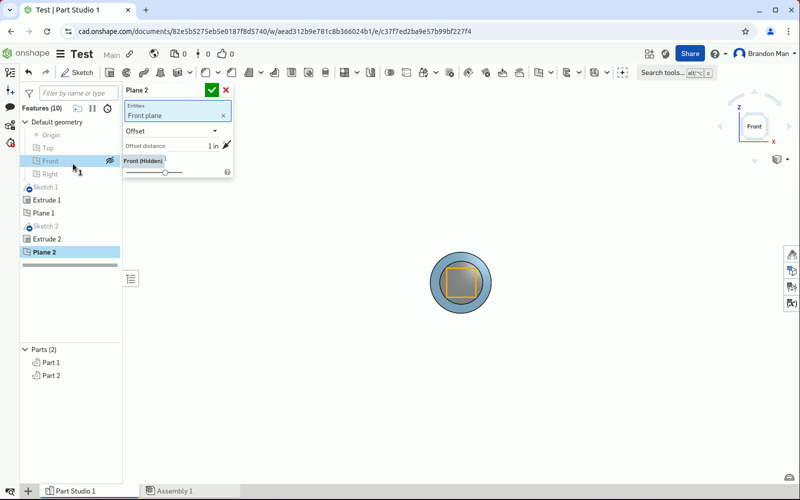
key(tab, 2)
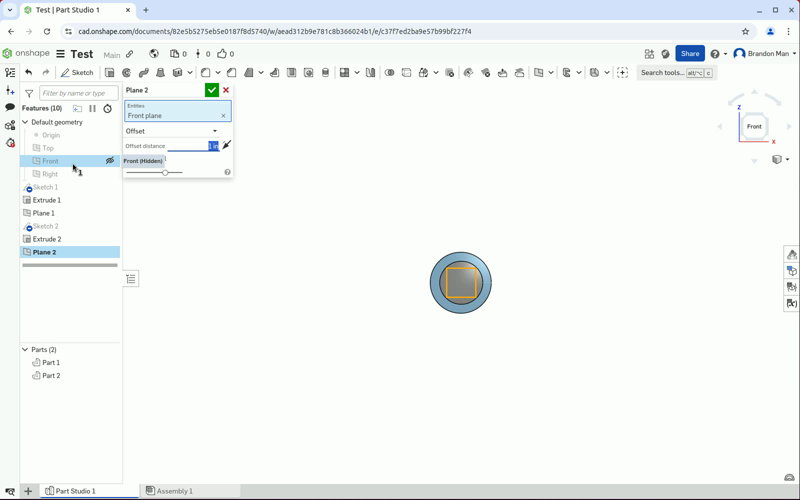
text(11.554)
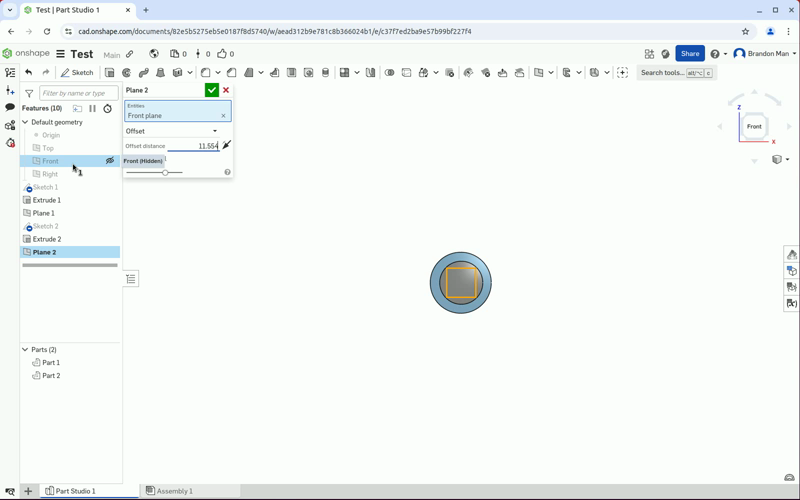
key(enter, 2)
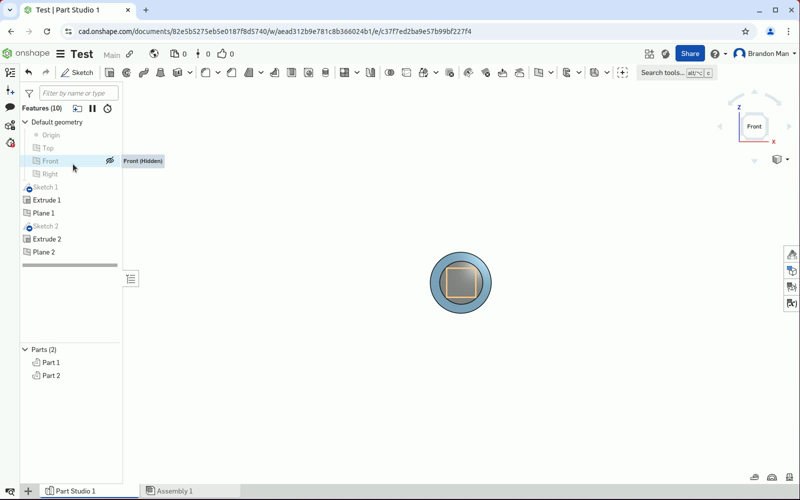
key(shift+s)
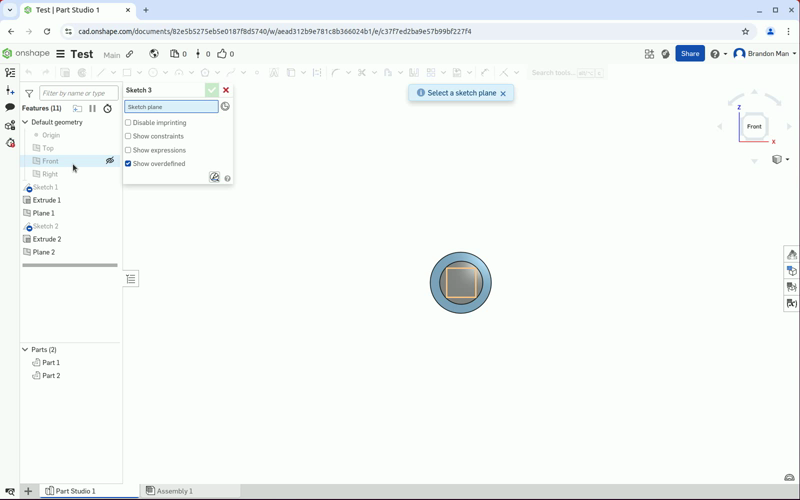
mouse_move(73, 254)
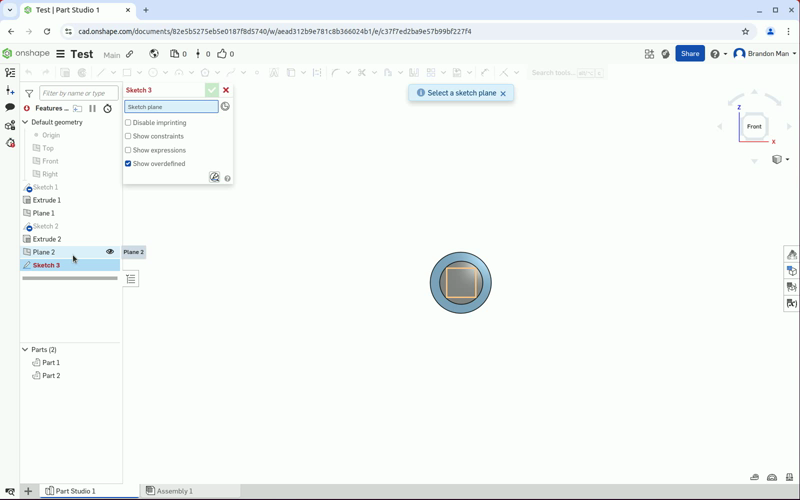
click(73, 254)
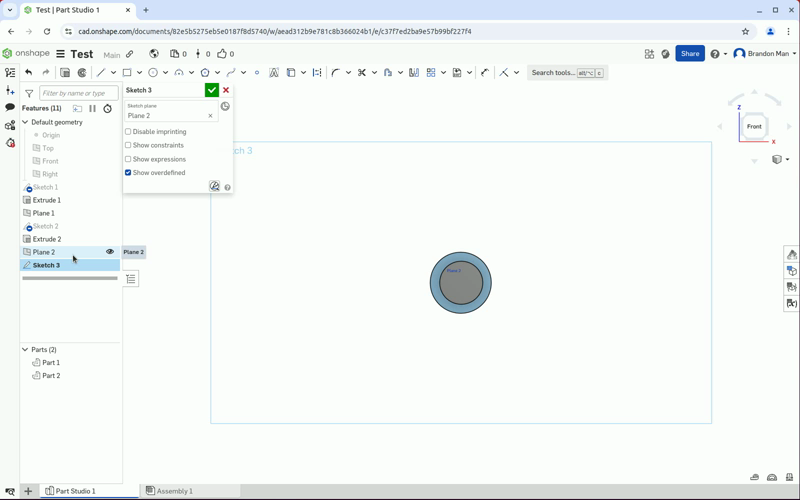
mouse_move(73, 352)
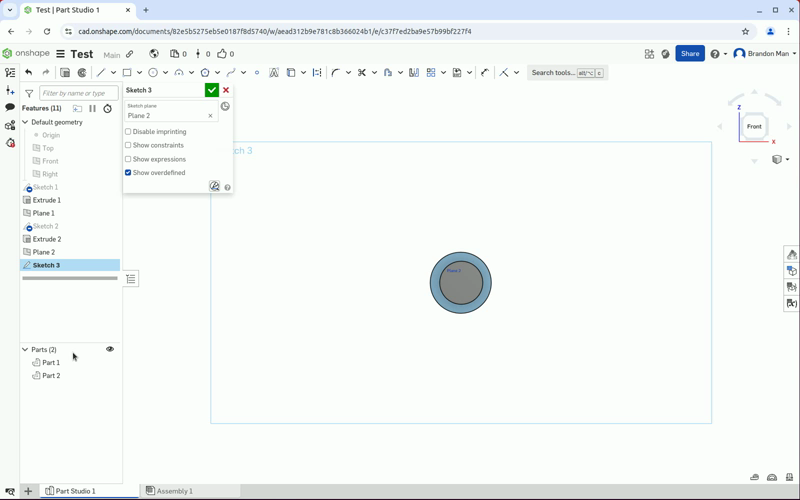
key(y)
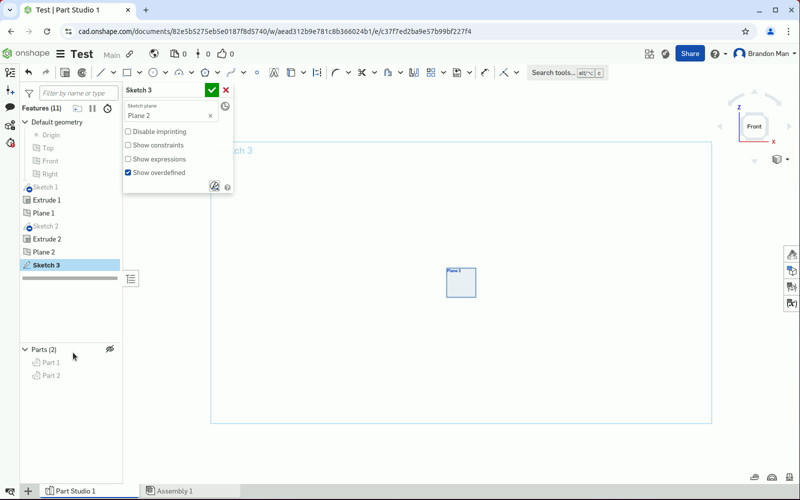
key(c)
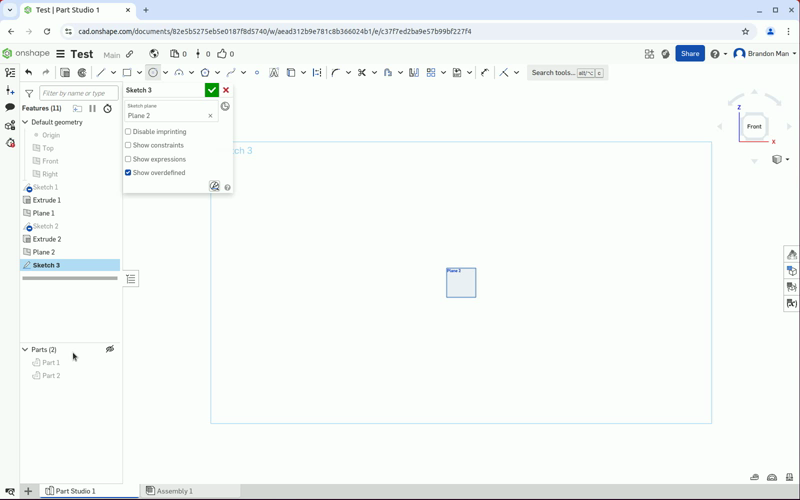
key_down(shift)
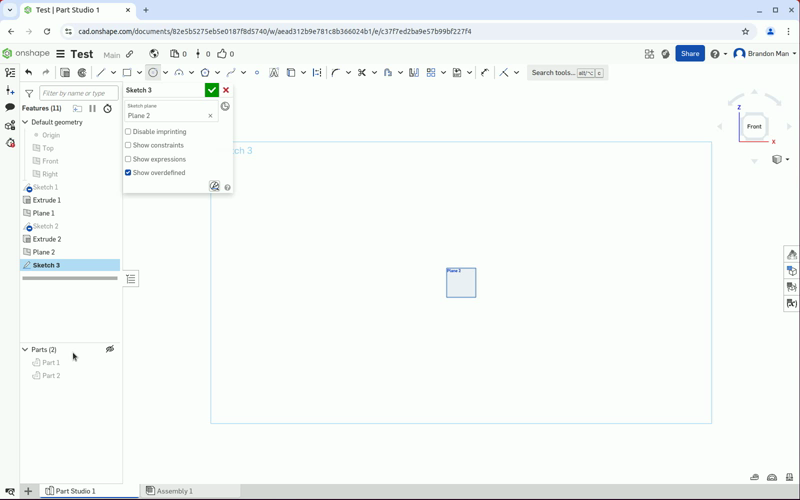
mouse_move(461, 282)
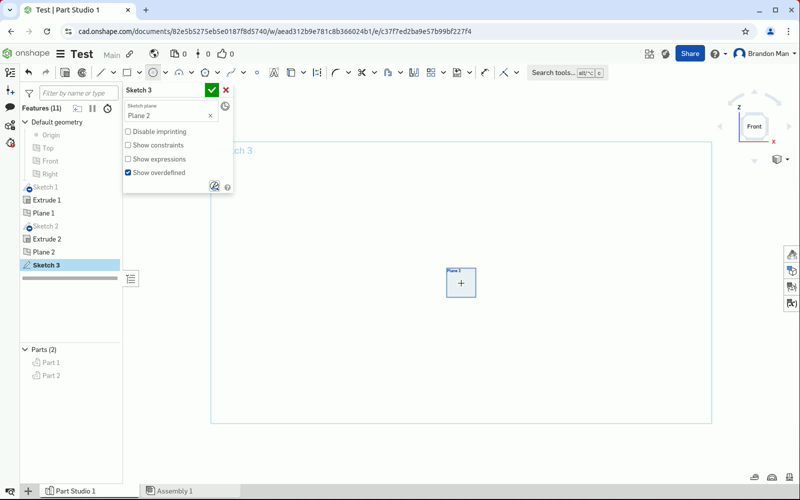
click(461, 282)
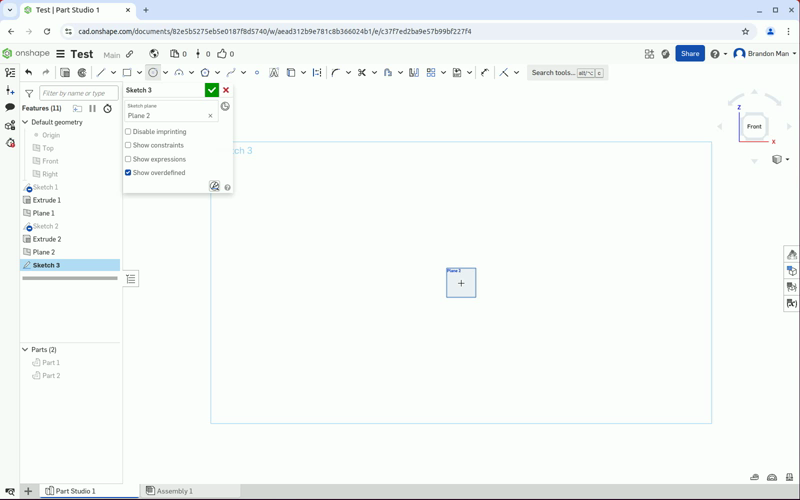
key_up(shift)
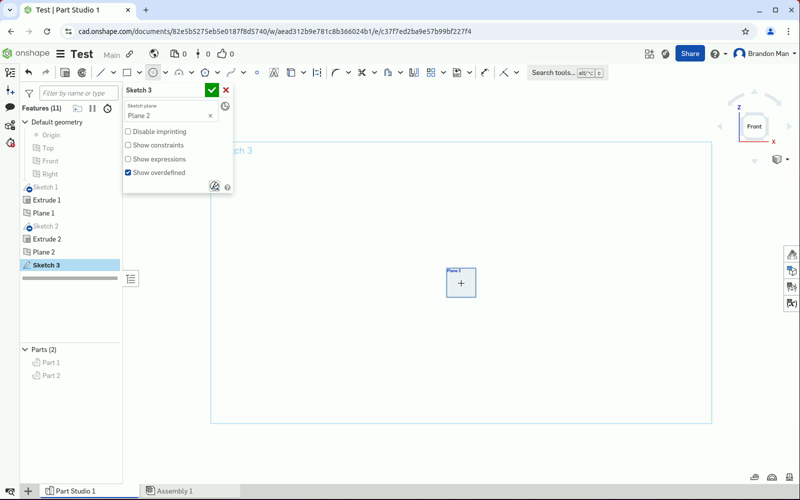
mouse_move(474, 282)
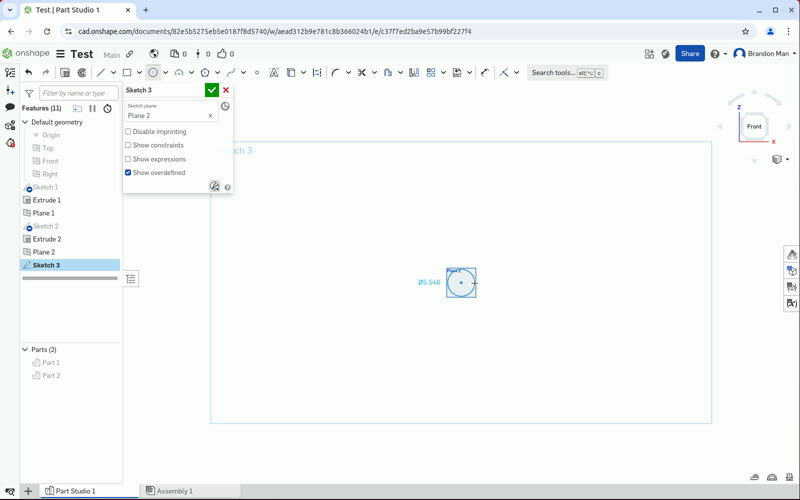
click(474, 282)
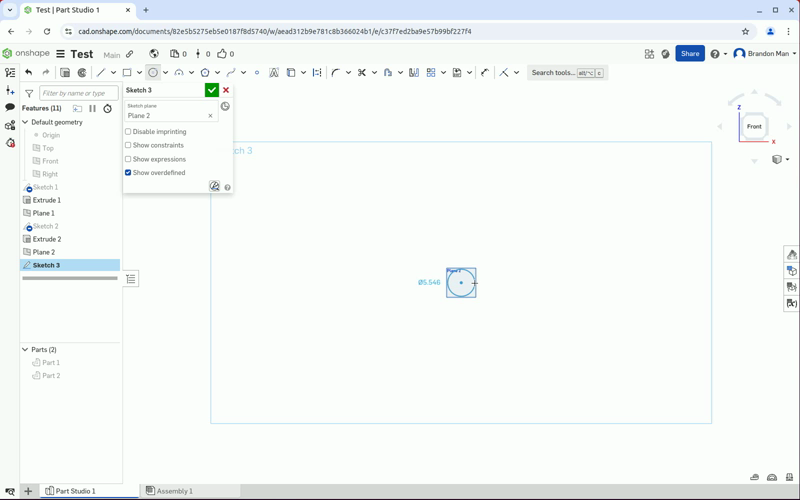
key(esc)
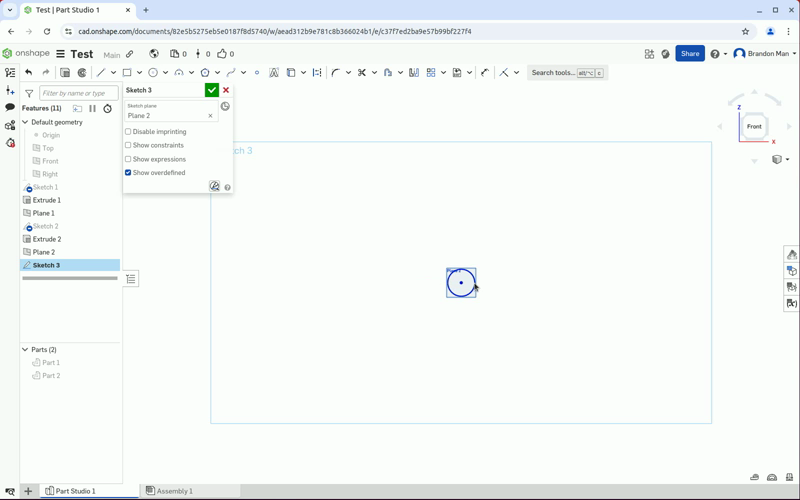
mouse_move(455, 287)
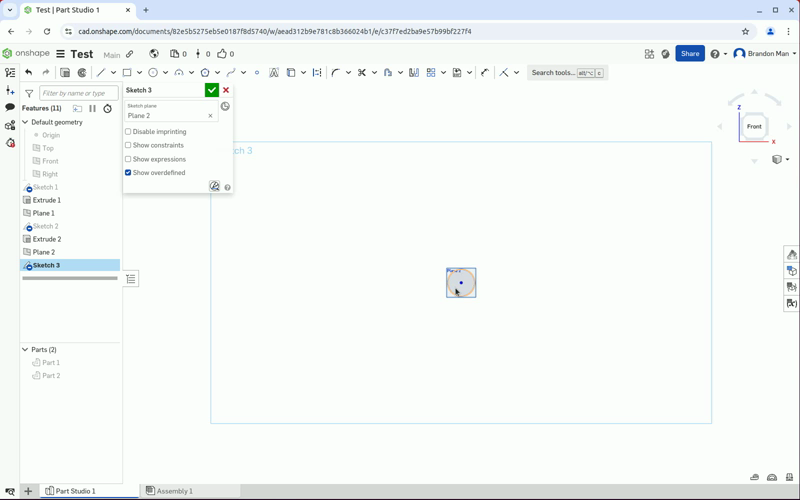
scroll(6)
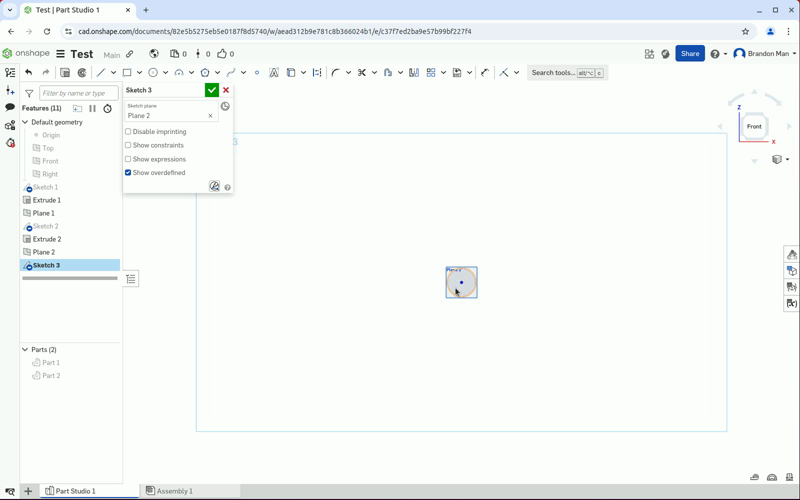
scroll(6)
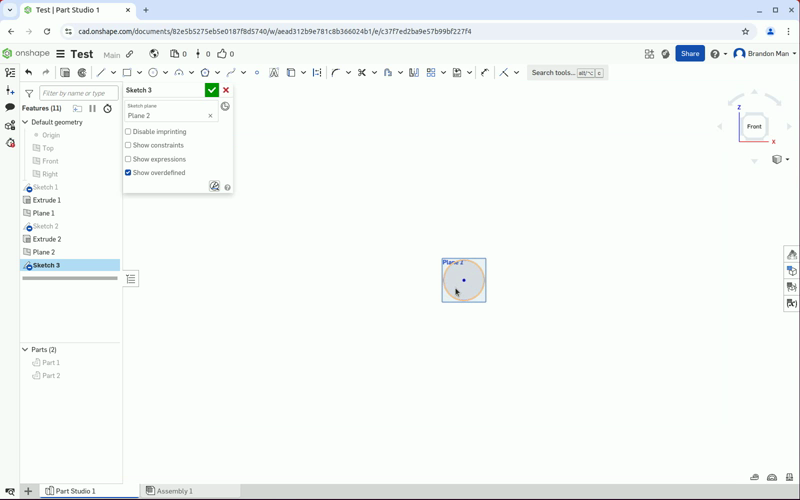
scroll(6)
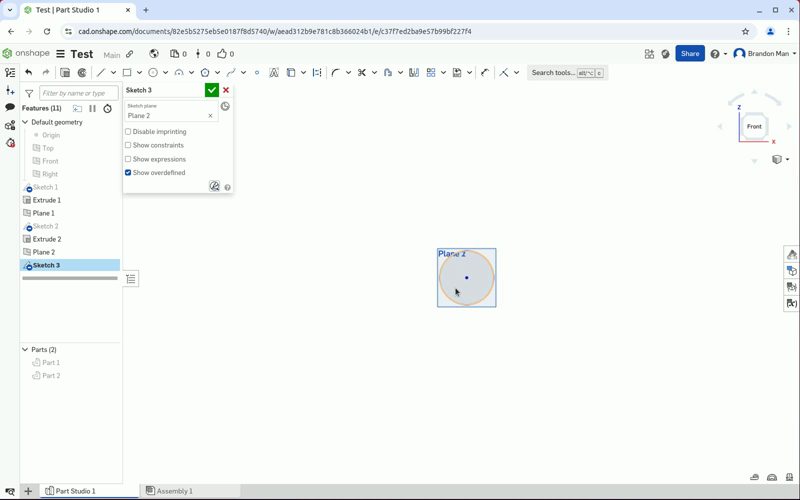
scroll(6)
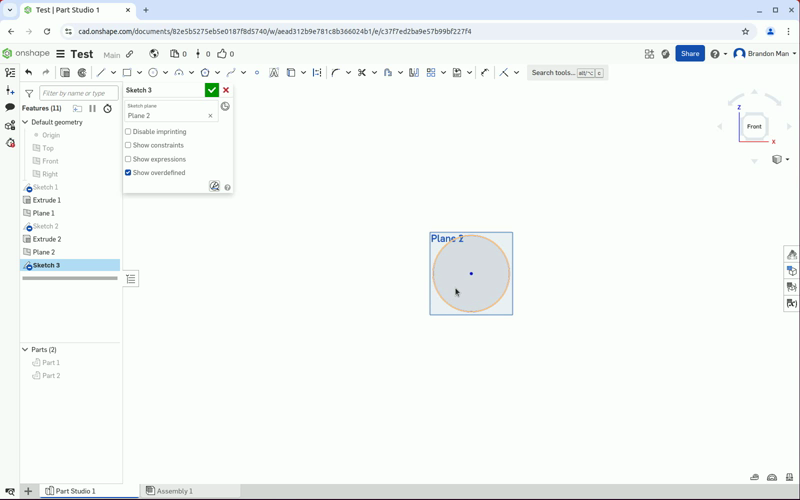
scroll(6)
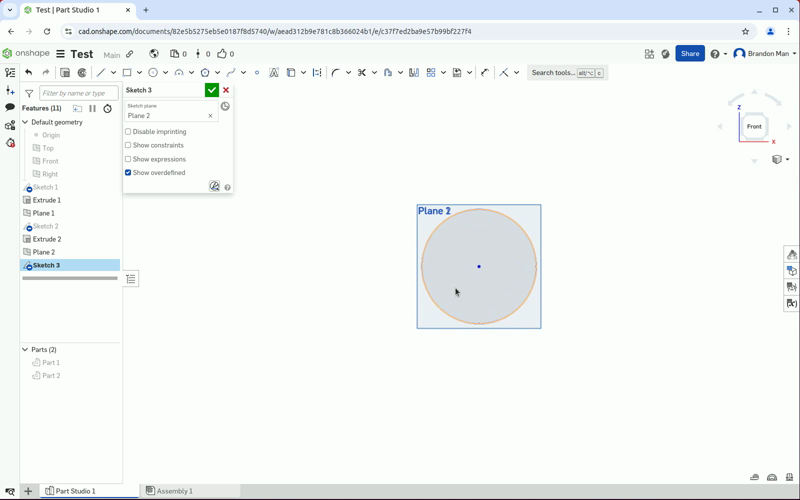
scroll(6)
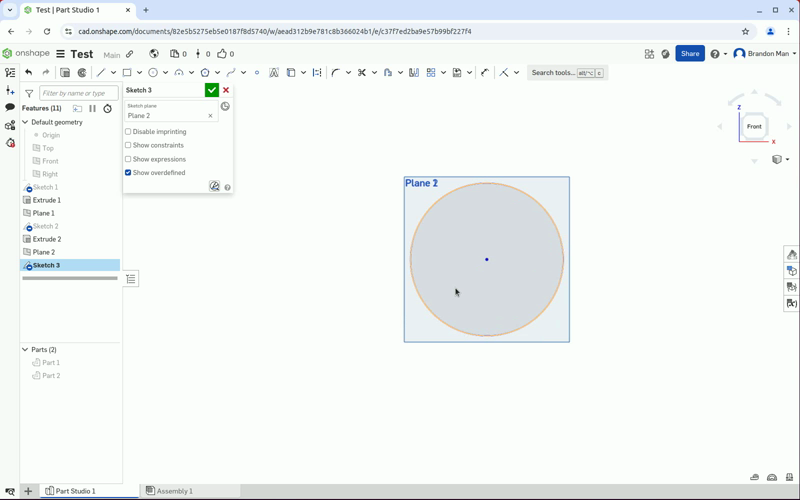
scroll(6)
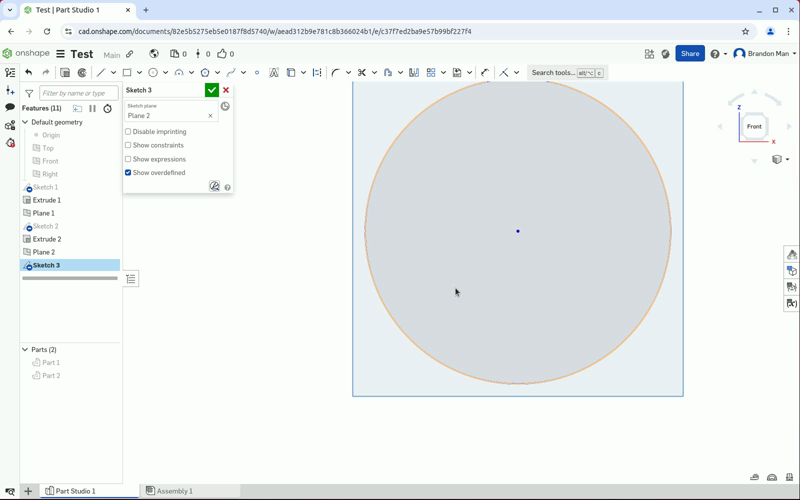
click(455, 287)
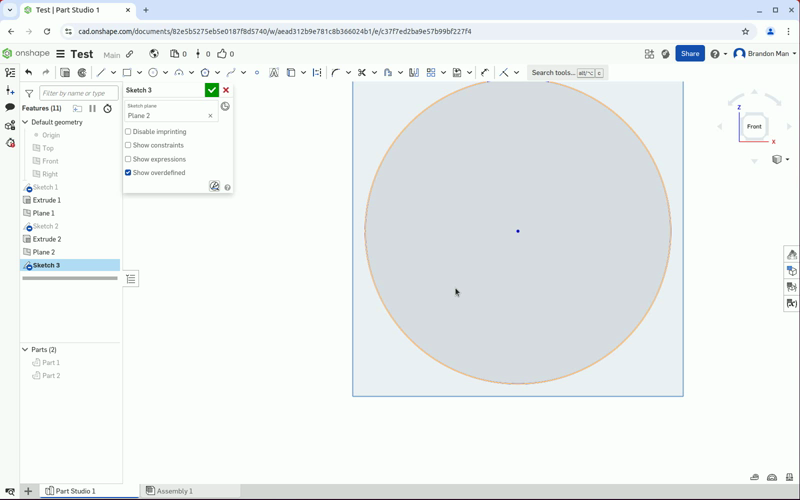
scroll(-6)
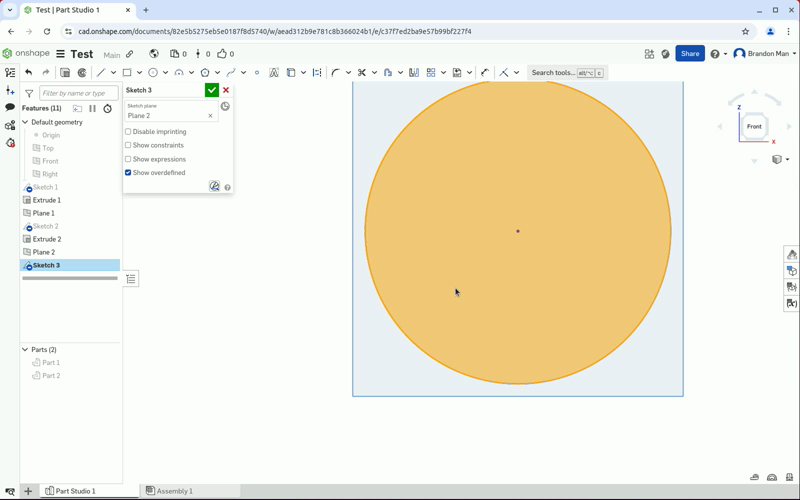
scroll(-6)
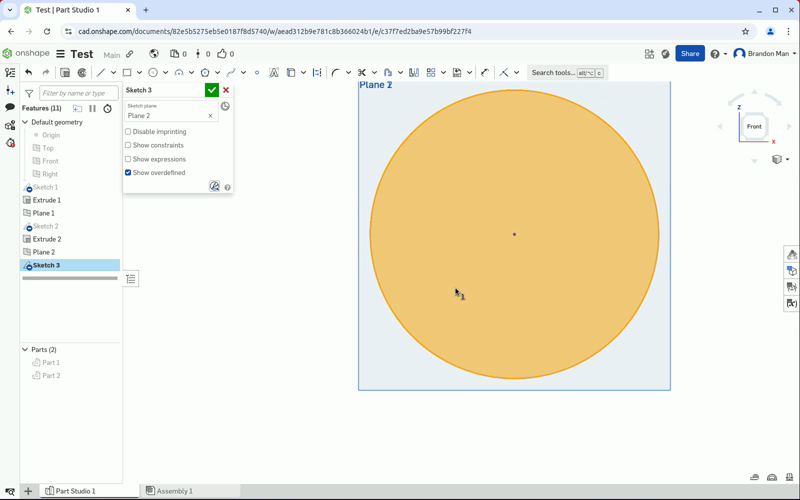
scroll(-6)
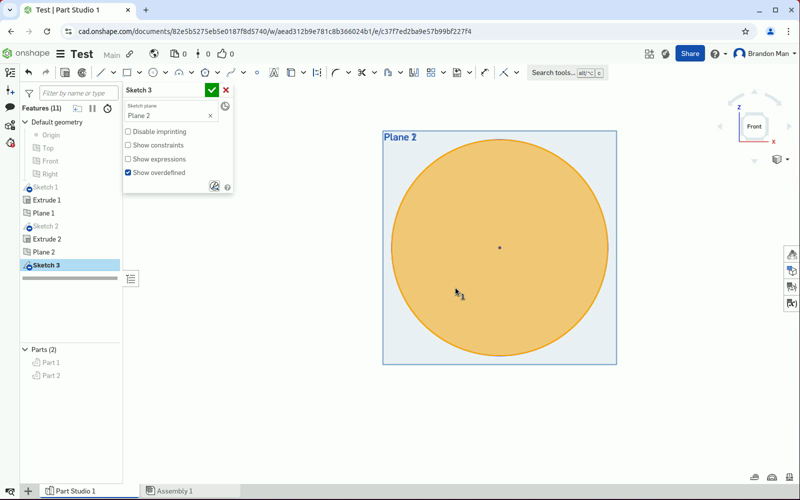
scroll(-6)
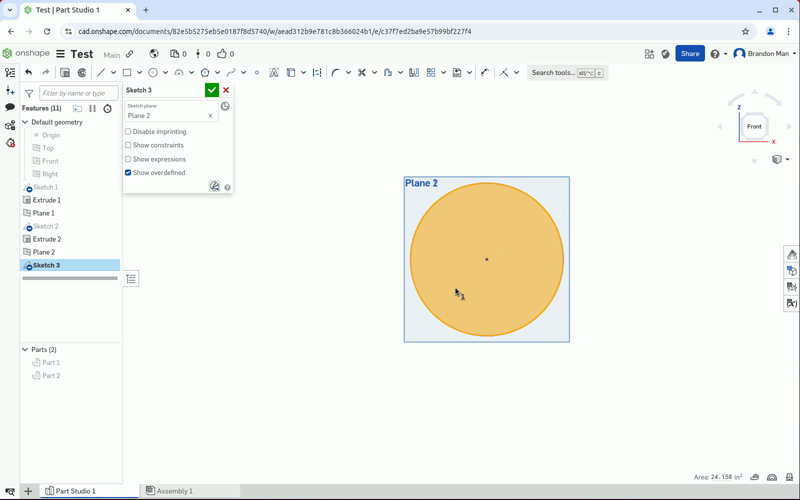
scroll(-6)
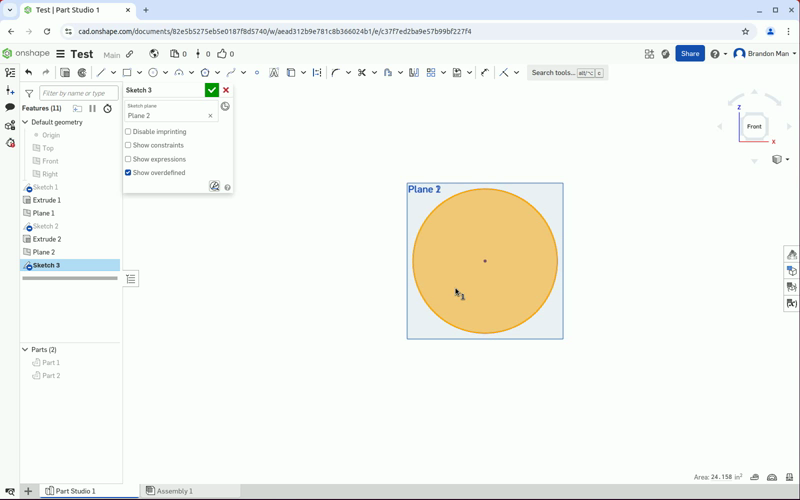
scroll(-6)
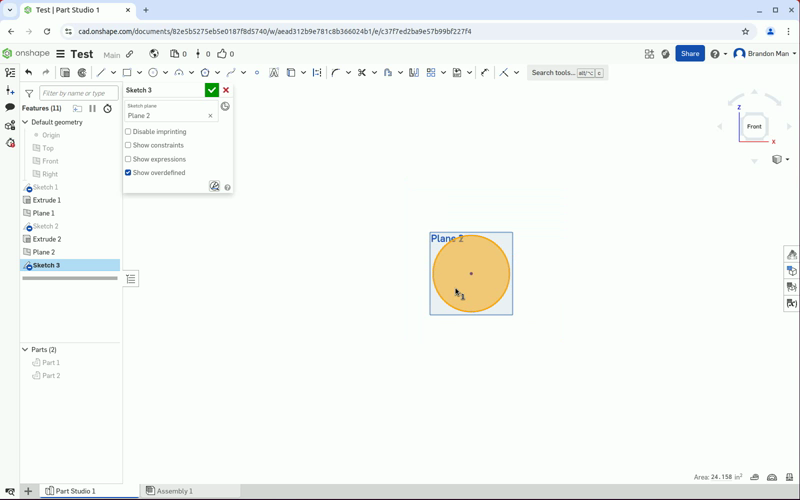
scroll(-6)
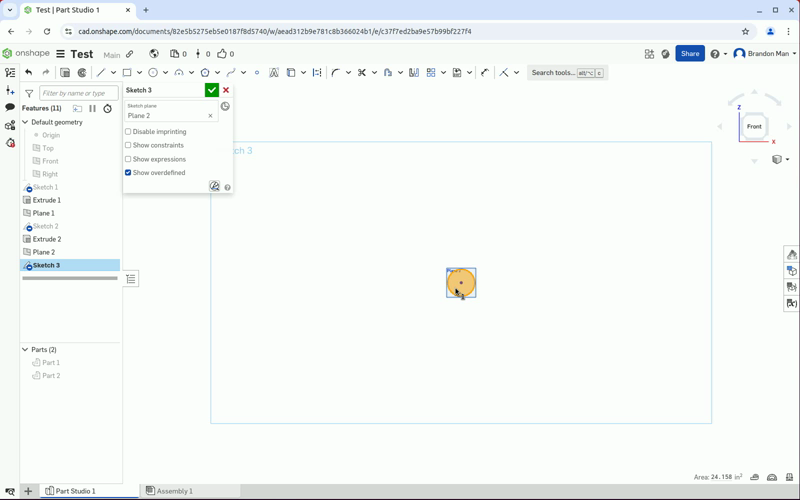
mouse_move(73, 352)
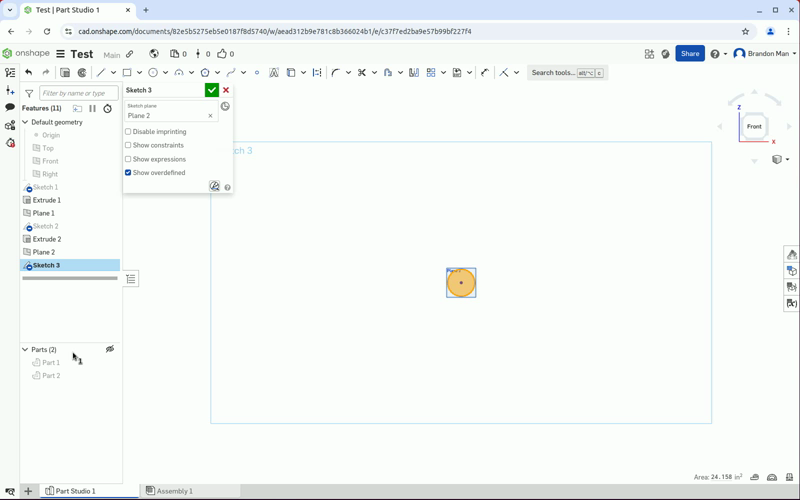
key(shift+y)
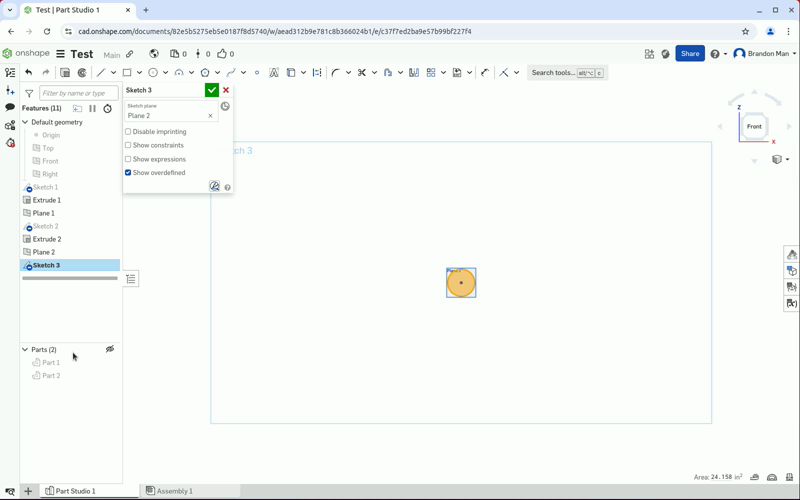
key(shift+e)
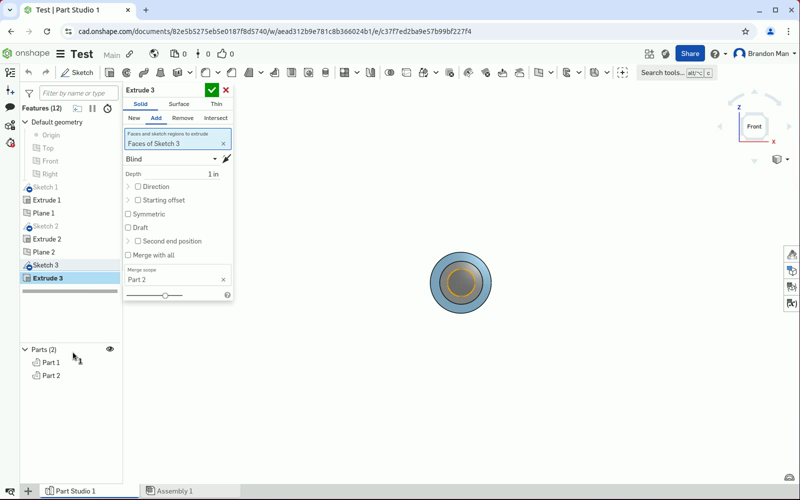
mouse_move(143, 106)
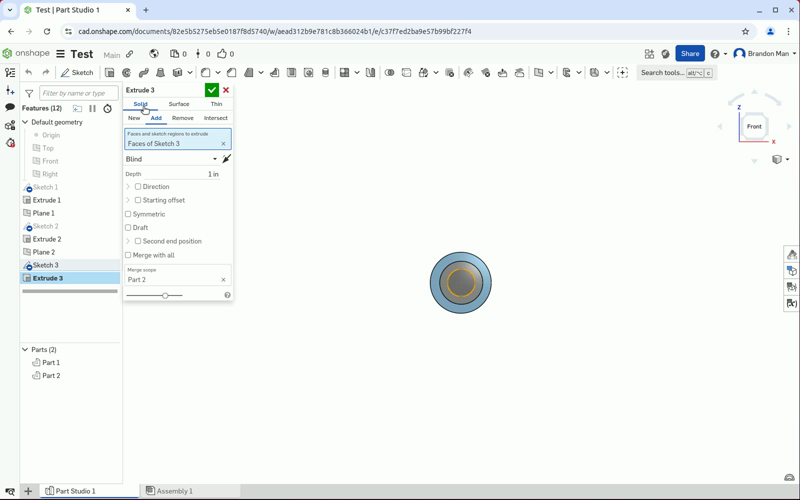
click(143, 106)
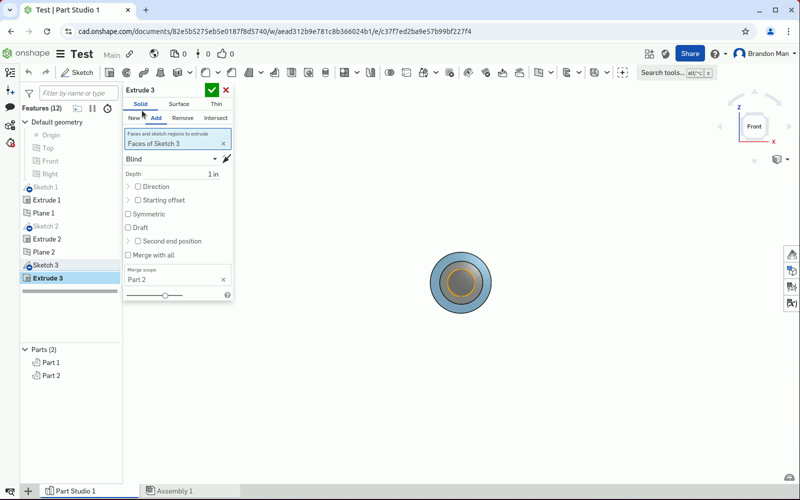
mouse_move(137, 120)
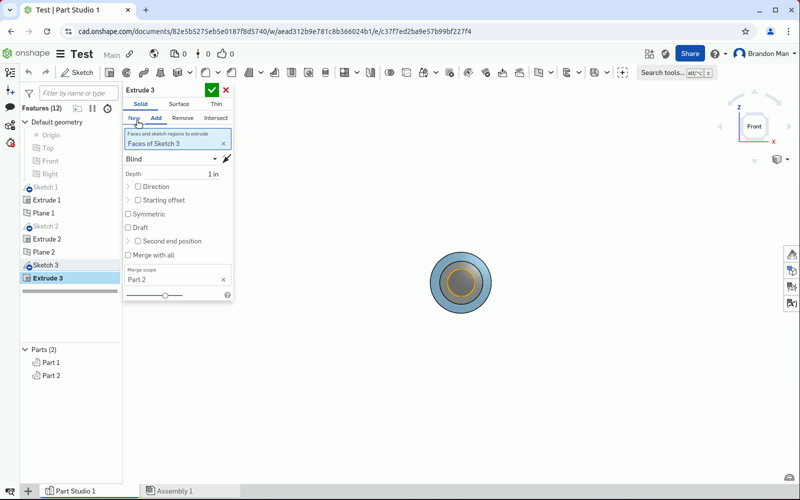
click(137, 120)
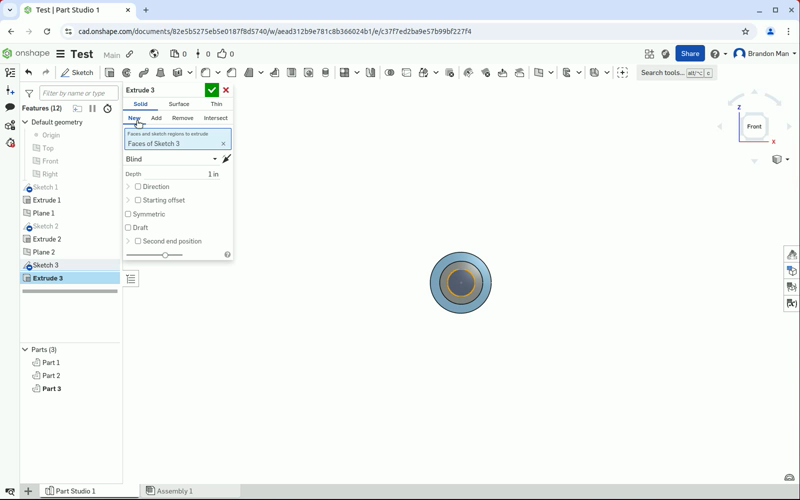
key(tab, 4)
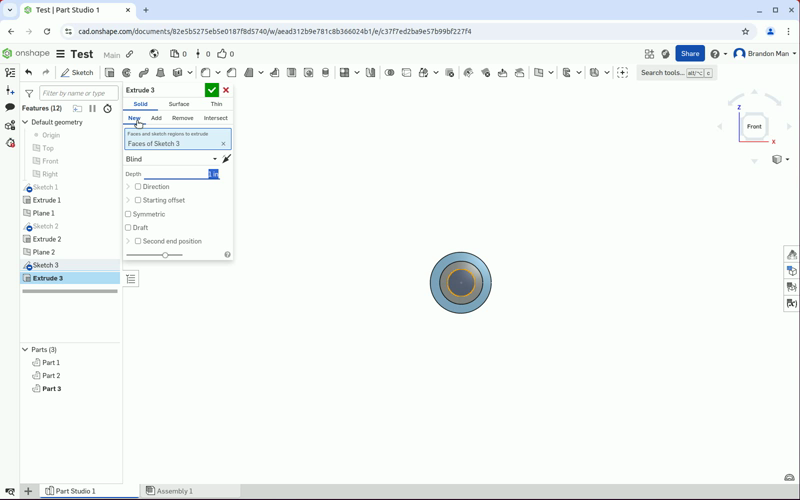
text(5.777)
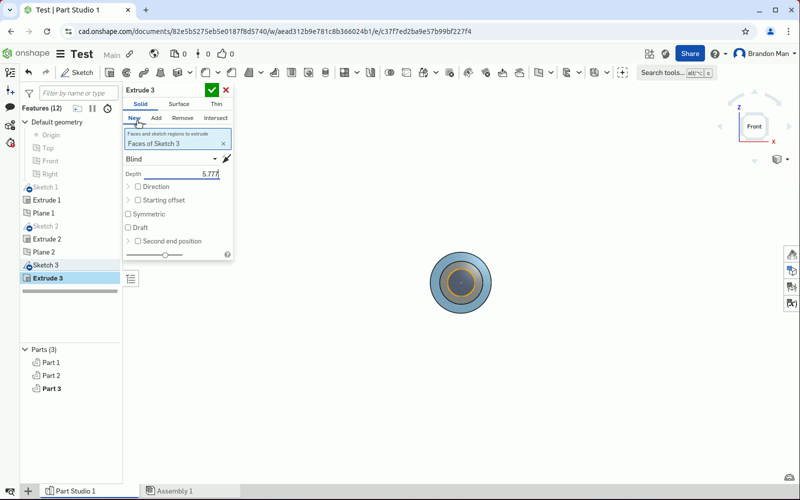
key(enter)
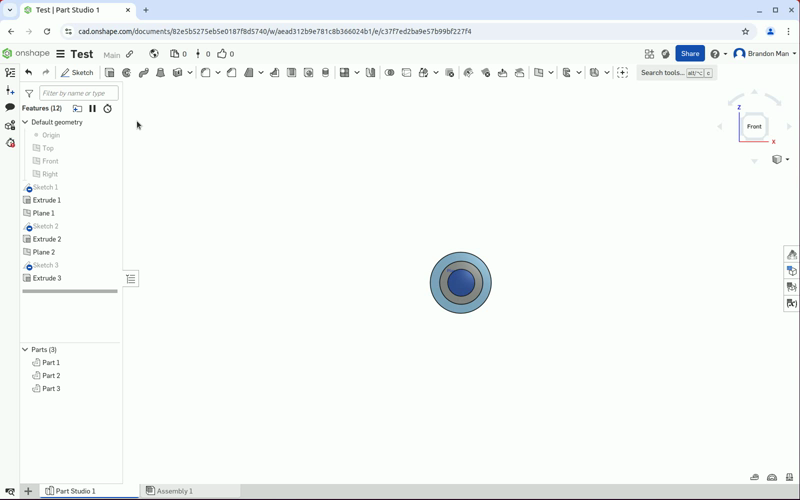
key(shift+h)
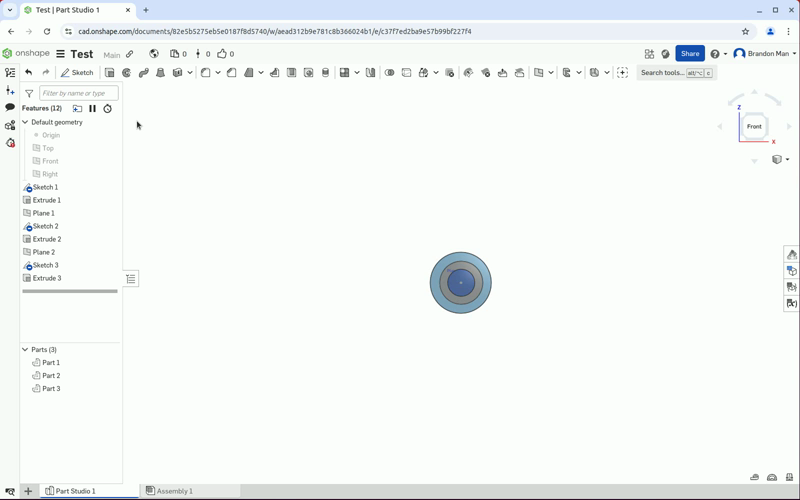
key(shift+h)
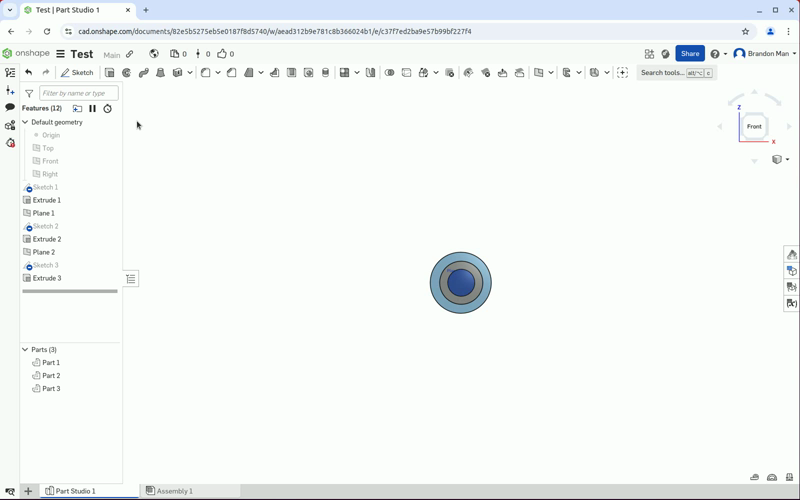
mouse_move(73, 189)
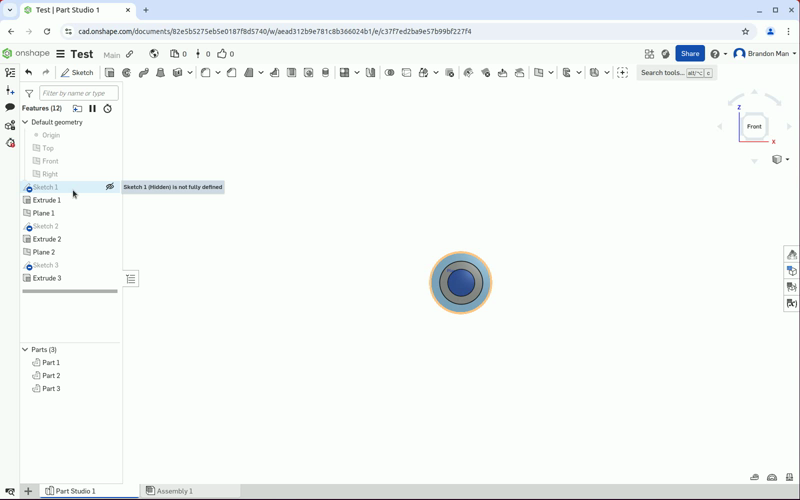
click(73, 189)
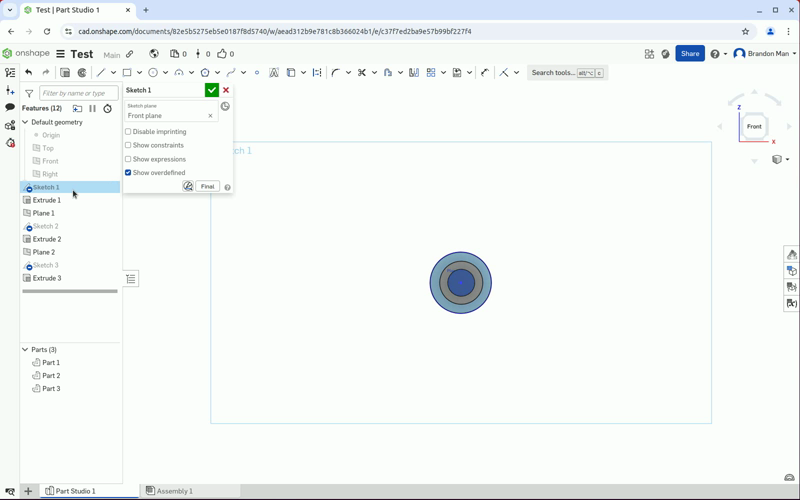
mouse_move(229, 92)
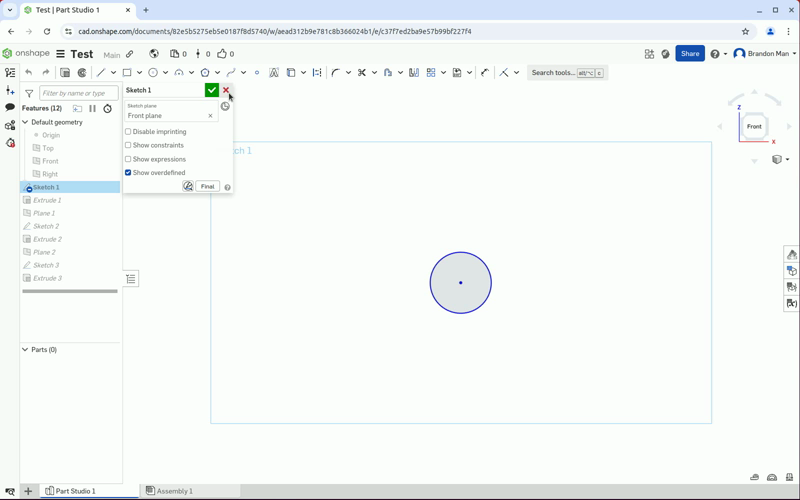
click(229, 92)
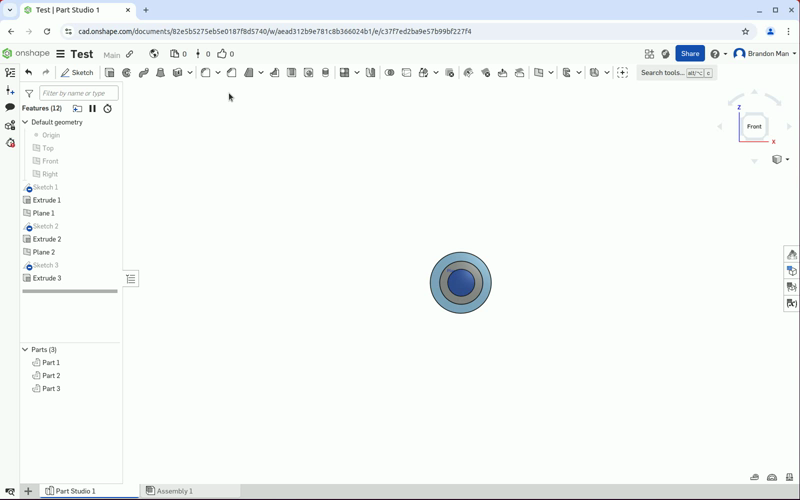
mouse_move(541, 75)
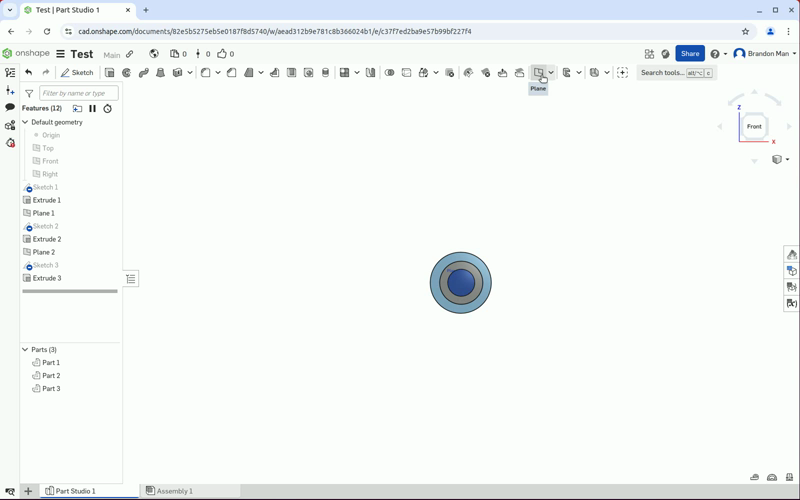
click(541, 75)
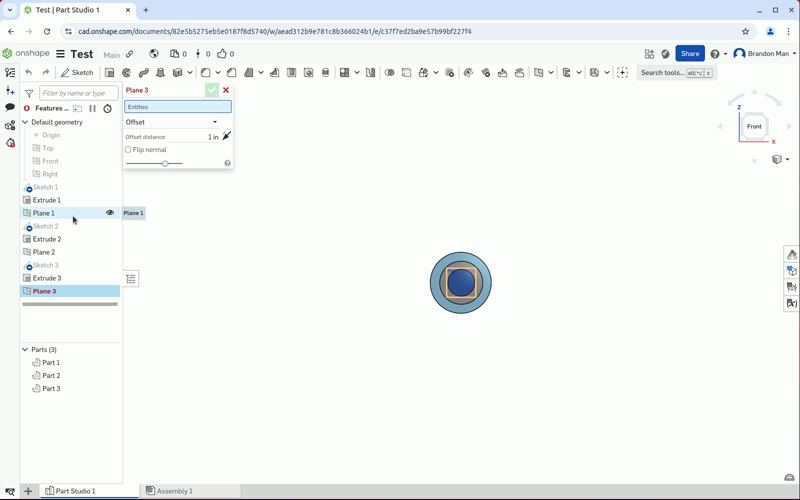
scroll(3)
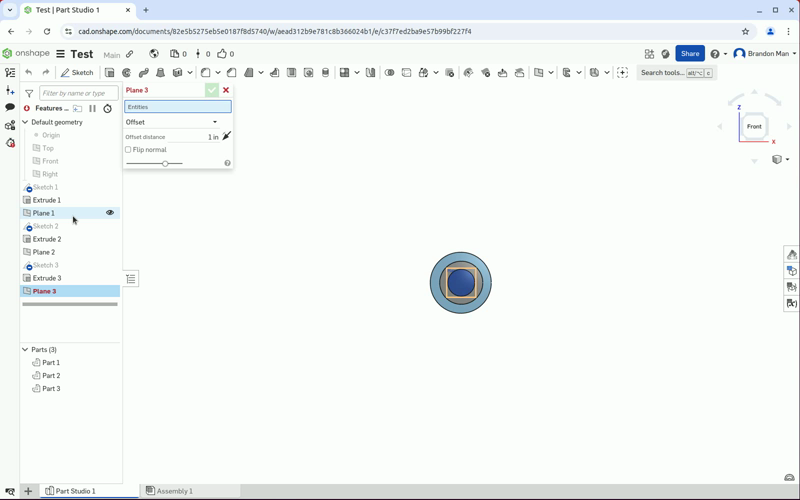
mouse_move(73, 163)
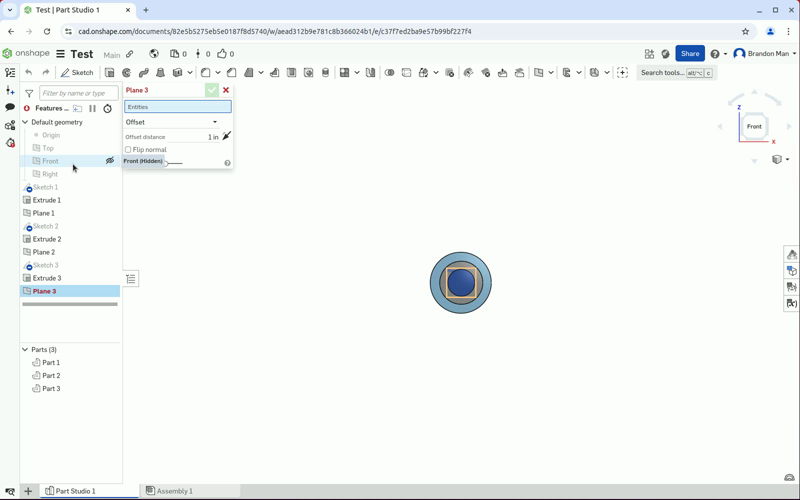
click(73, 163)
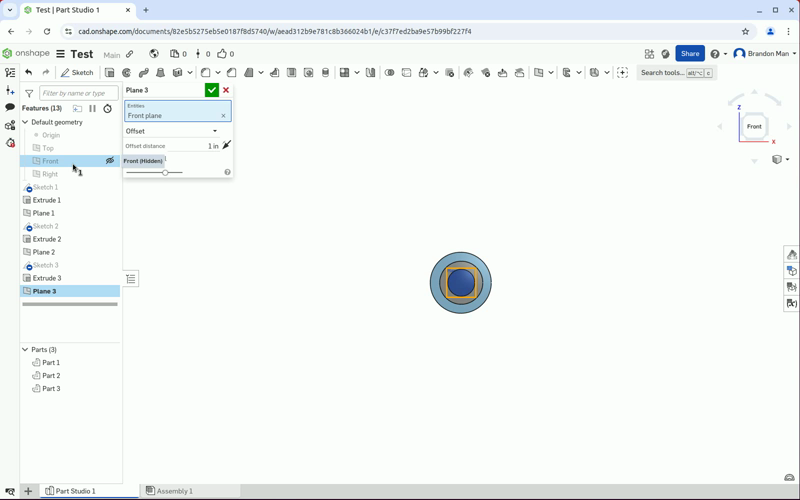
key(tab, 2)
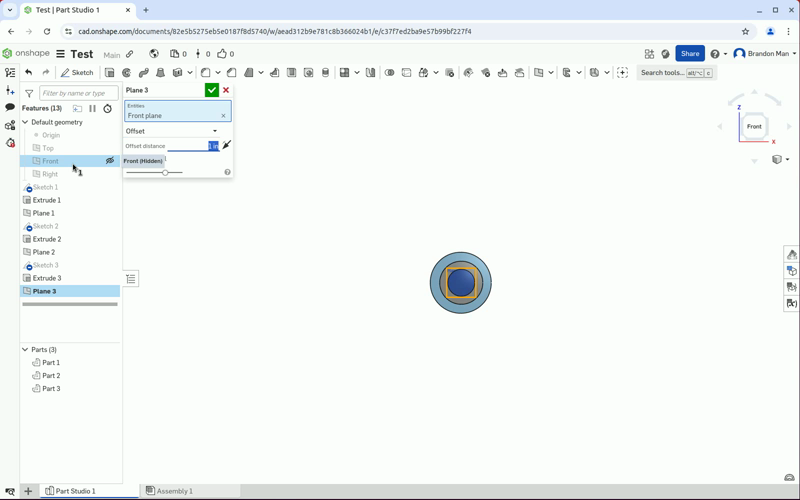
text(17.316)
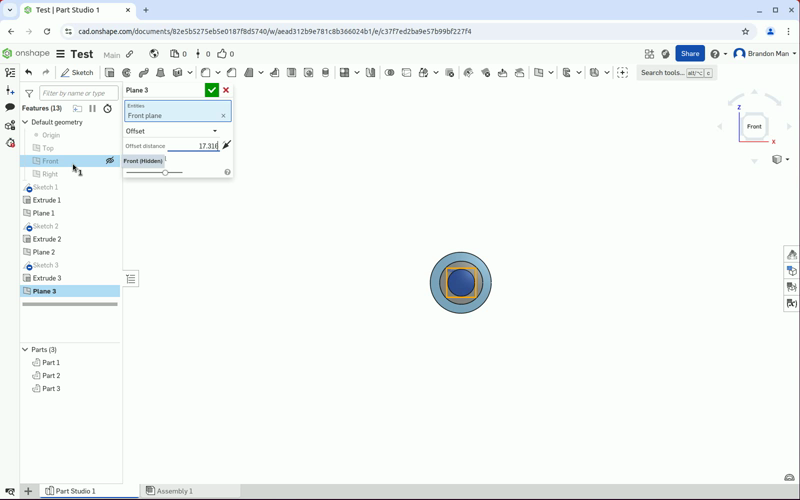
key(enter, 2)
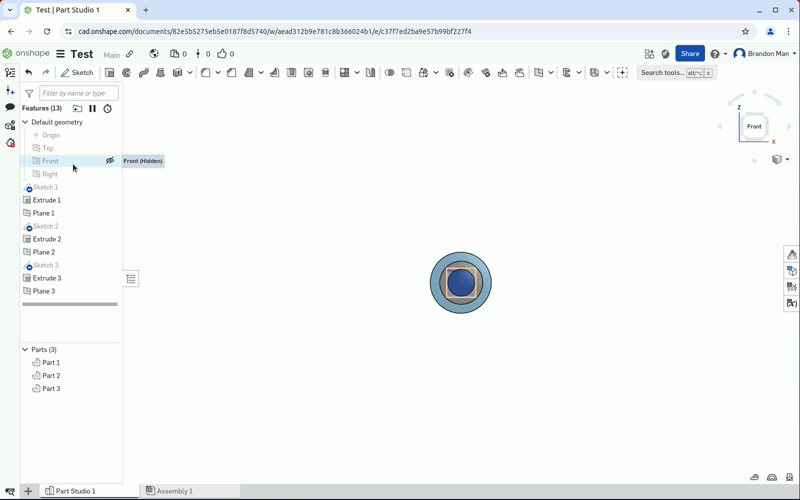
key(shift+s)
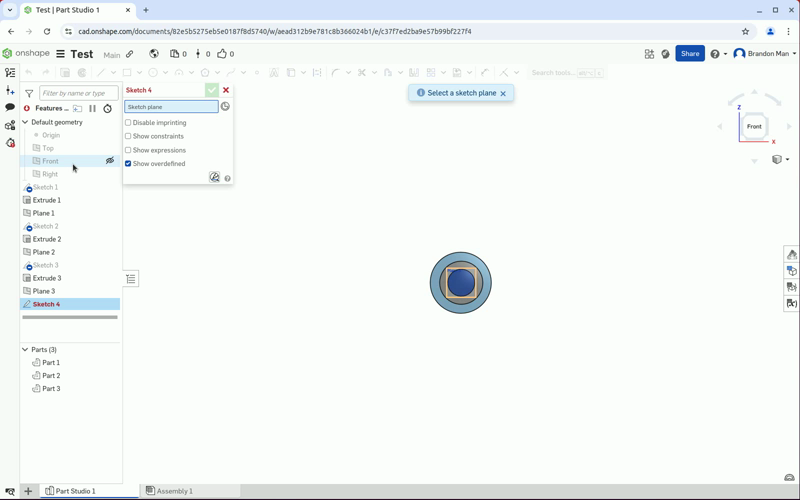
mouse_move(73, 293)
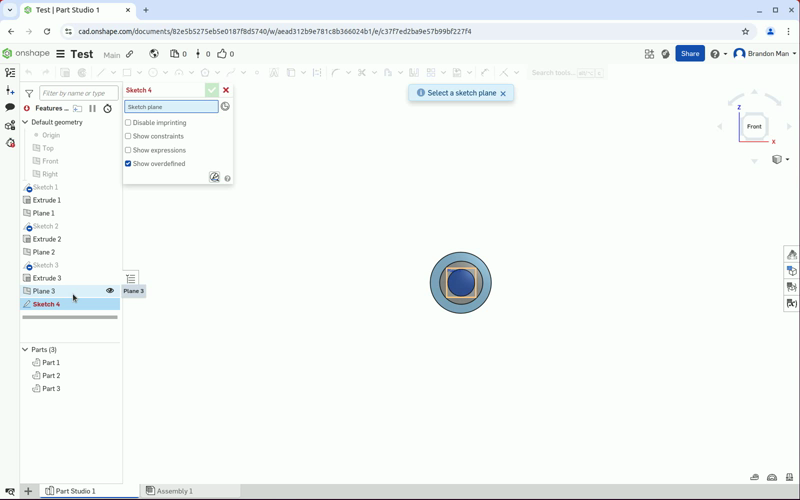
click(73, 293)
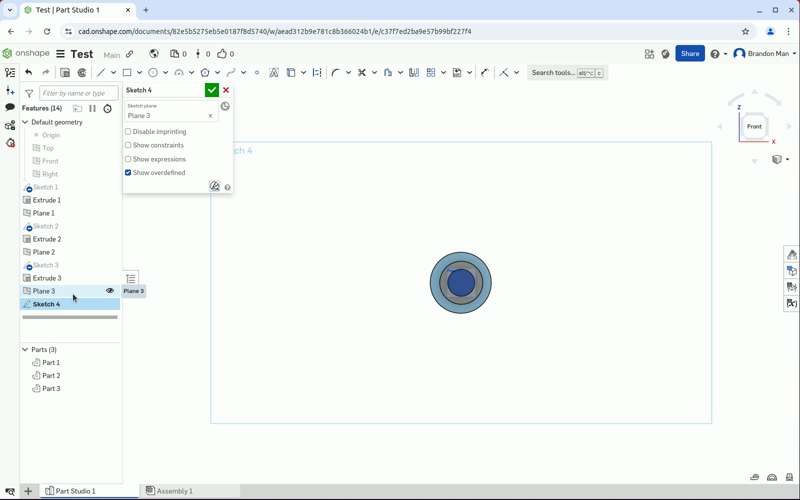
mouse_move(73, 352)
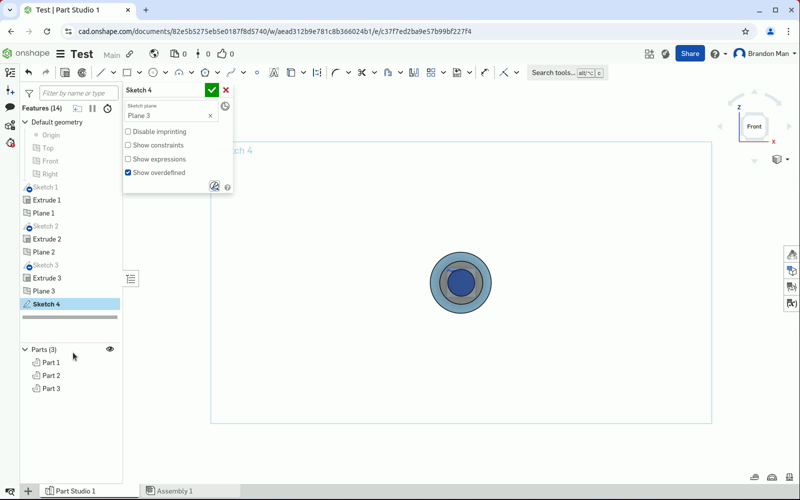
key(y)
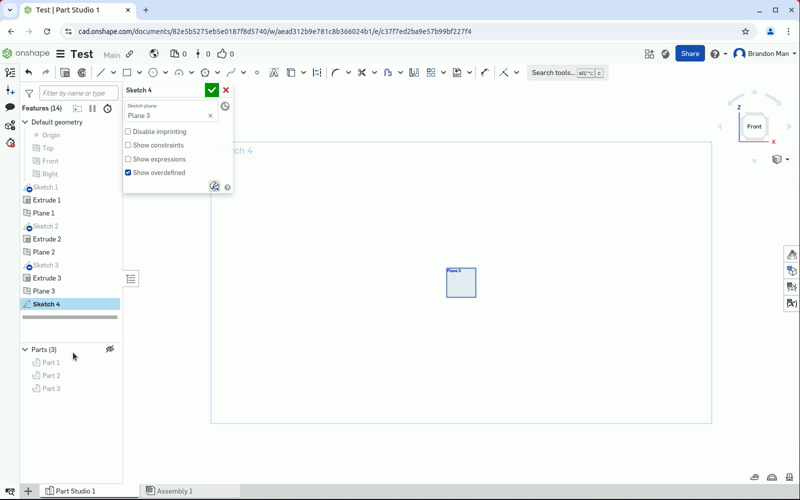
key(c)
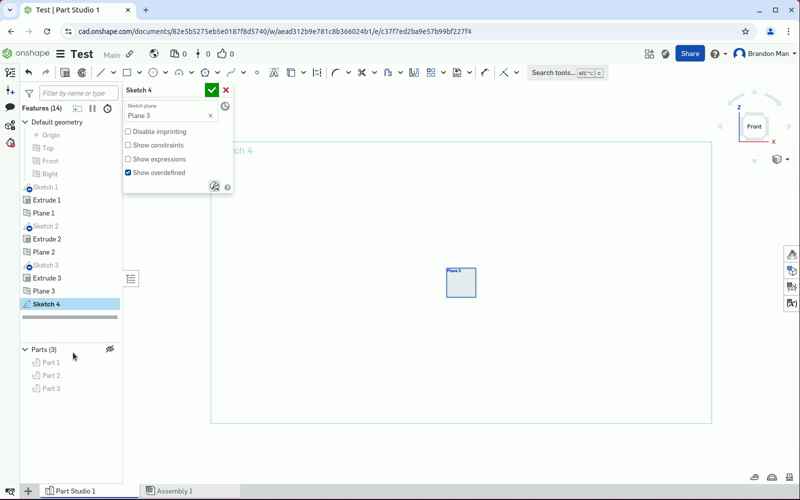
key_down(shift)
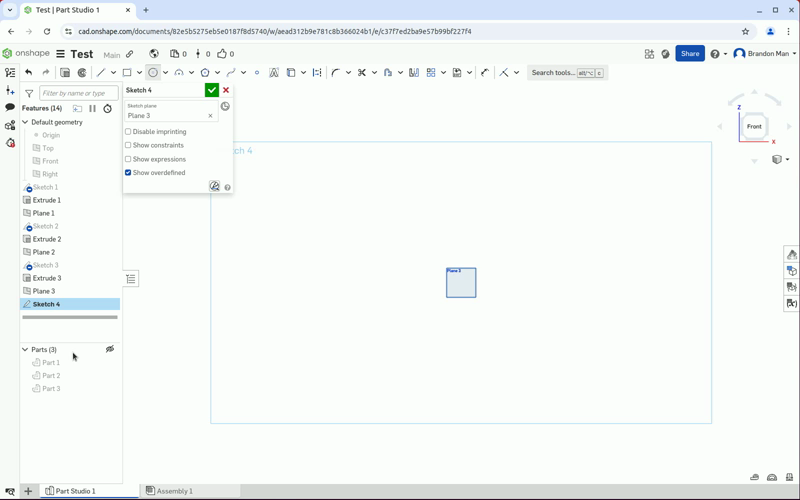
mouse_move(461, 282)
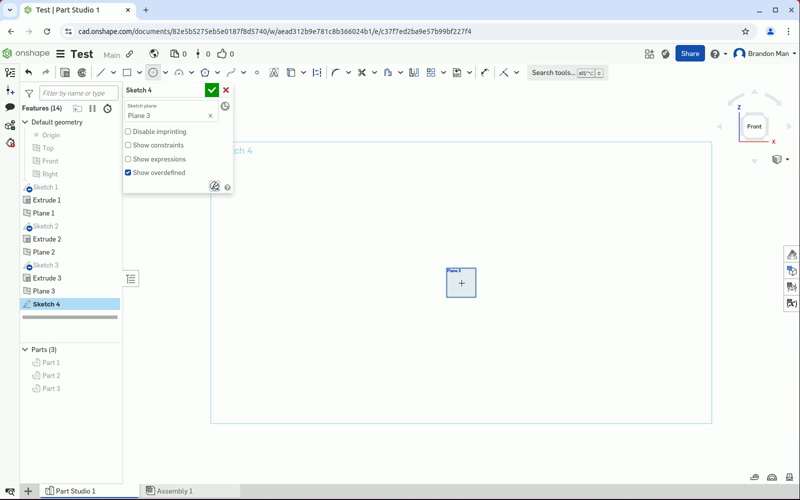
click(461, 282)
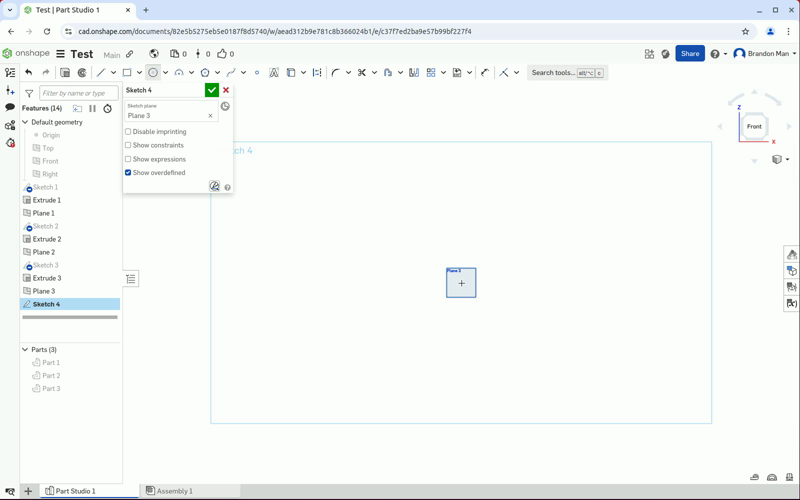
key_up(shift)
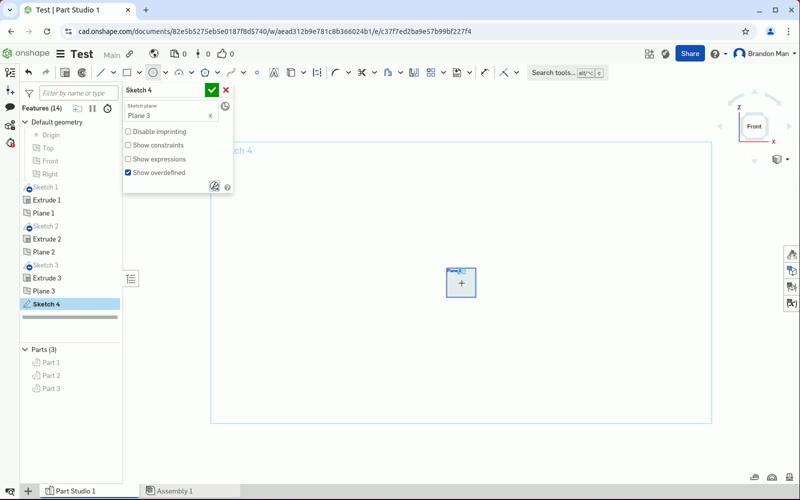
mouse_move(470, 282)
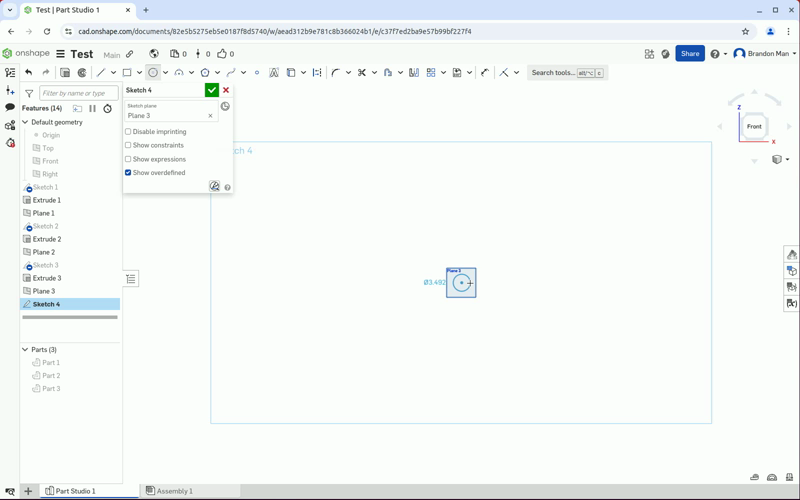
click(470, 282)
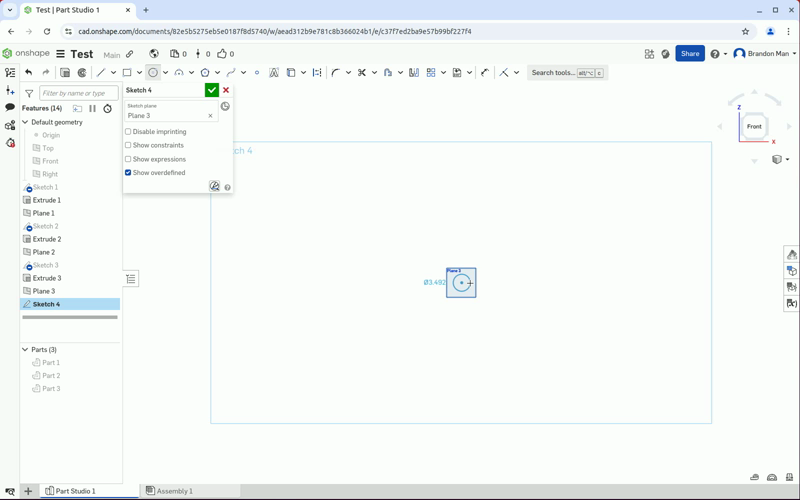
key(esc)
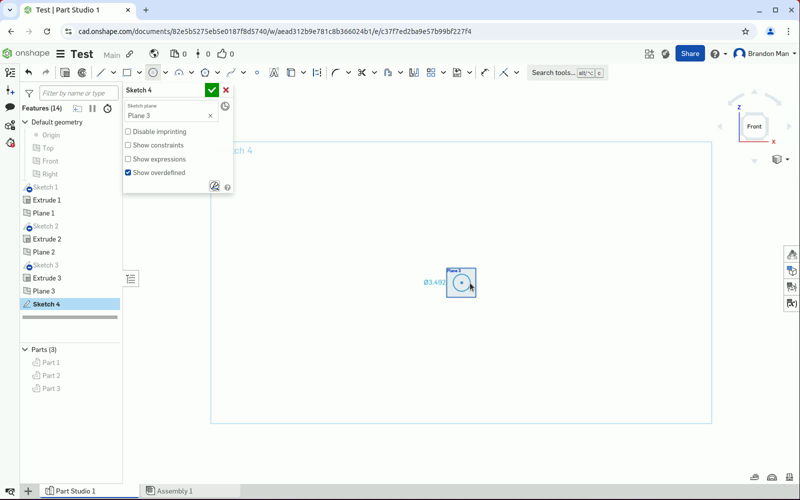
key(c)
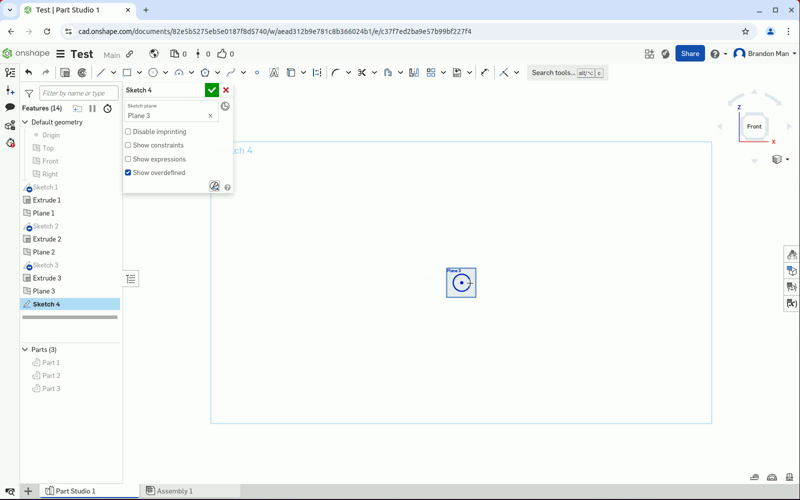
key_down(shift)
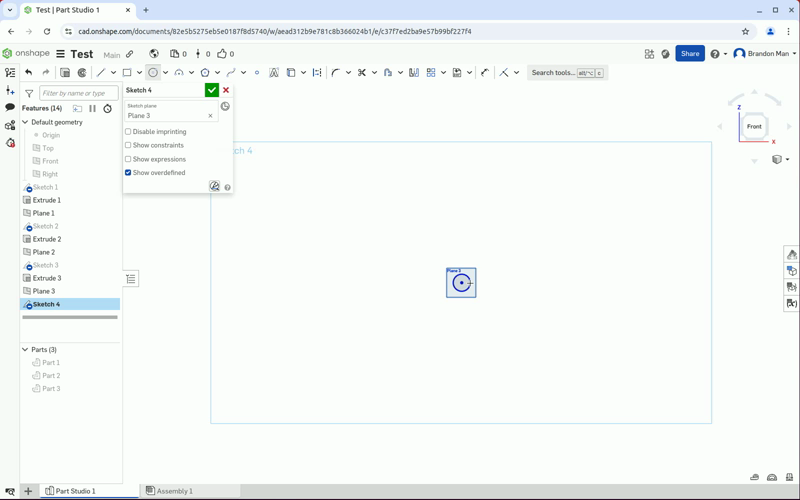
mouse_move(461, 282)
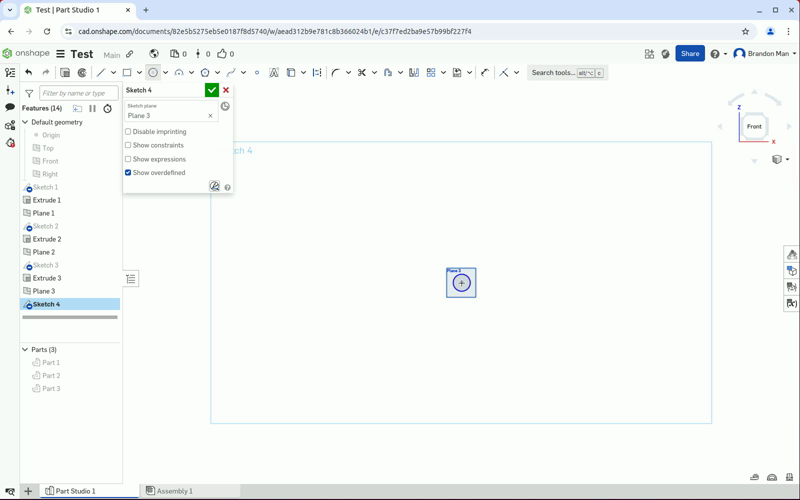
click(461, 282)
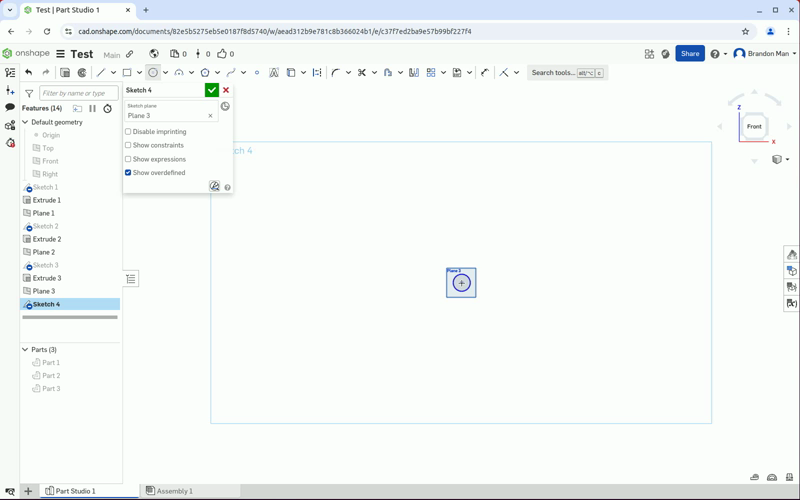
key_up(shift)
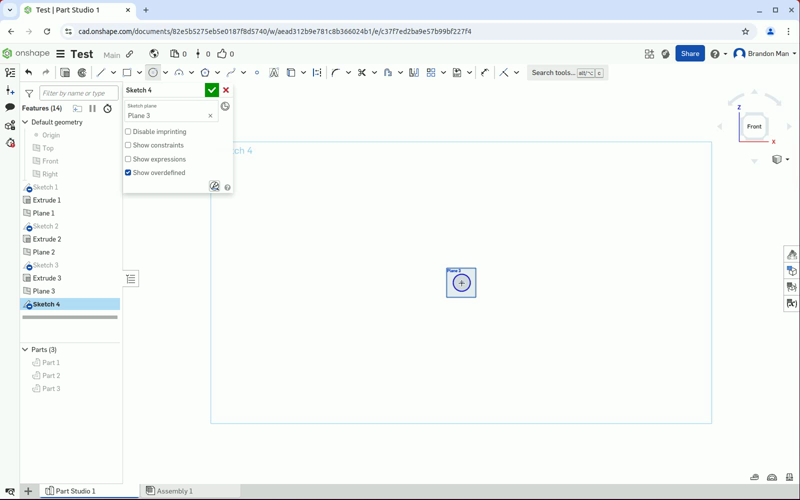
mouse_move(463, 282)
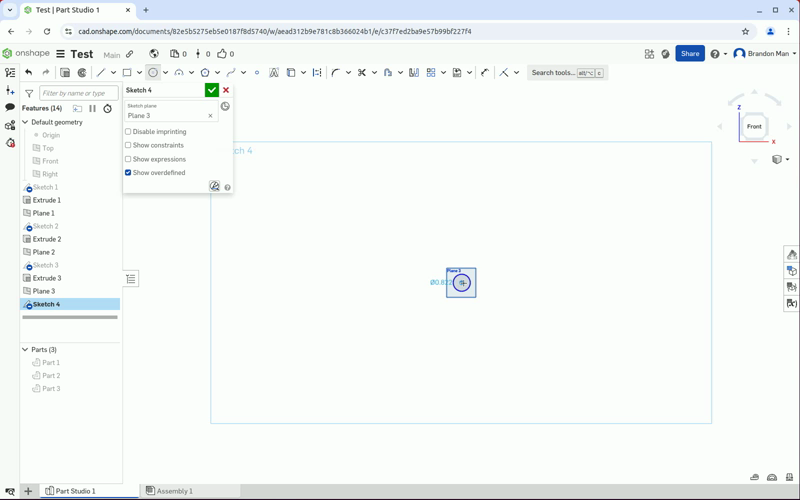
scroll(6)
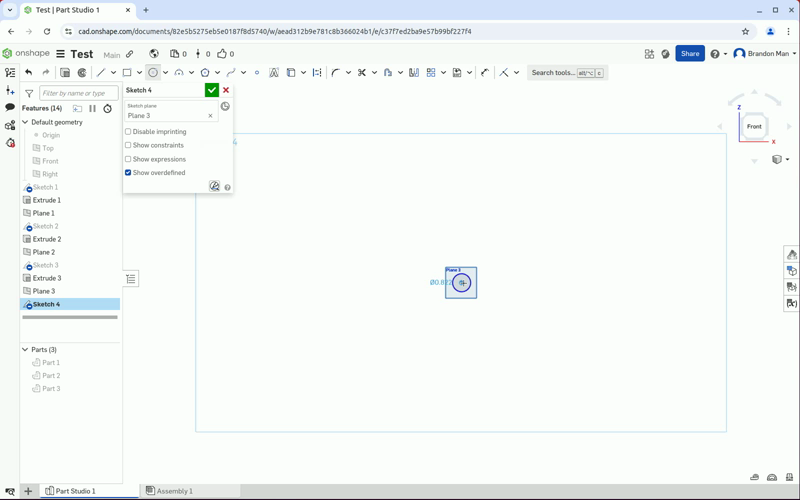
scroll(6)
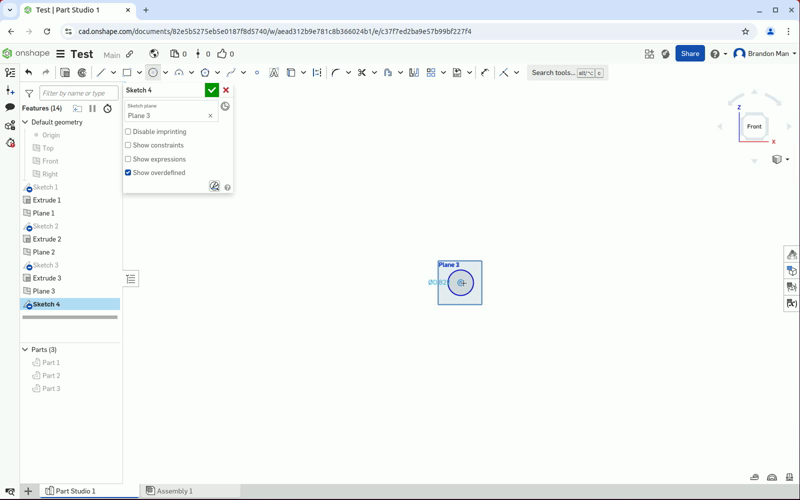
scroll(6)
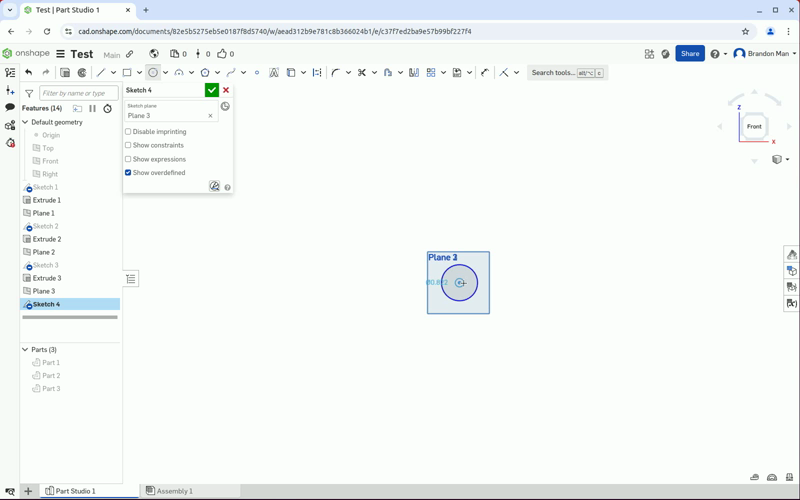
scroll(6)
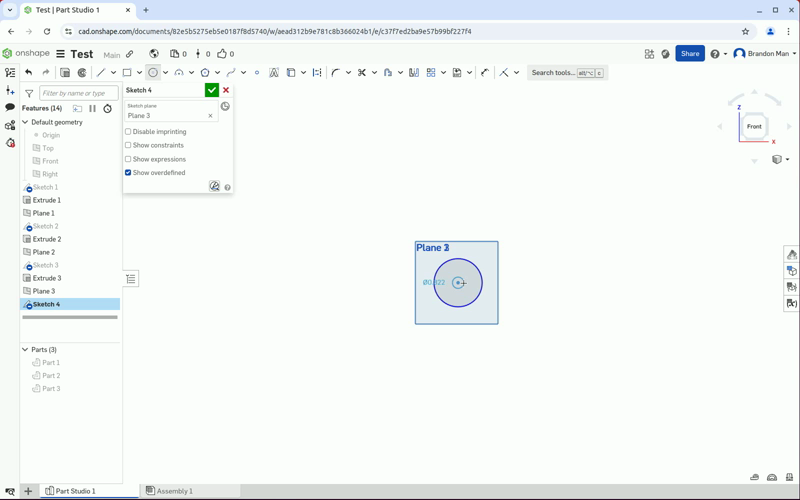
scroll(6)
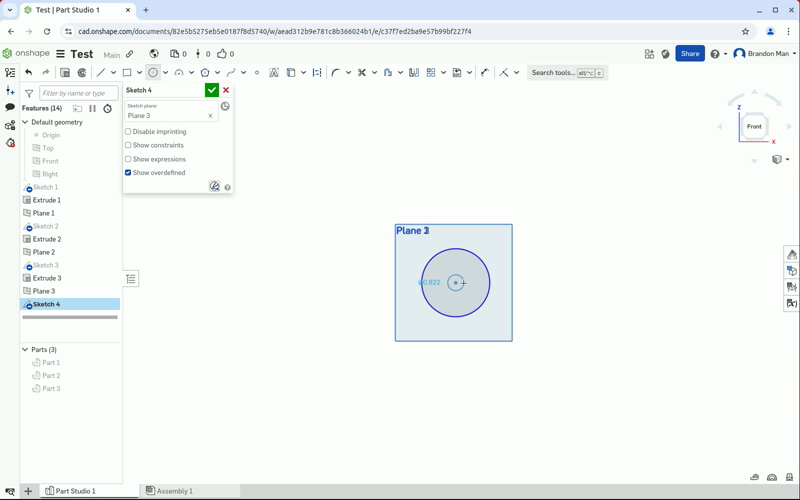
scroll(6)
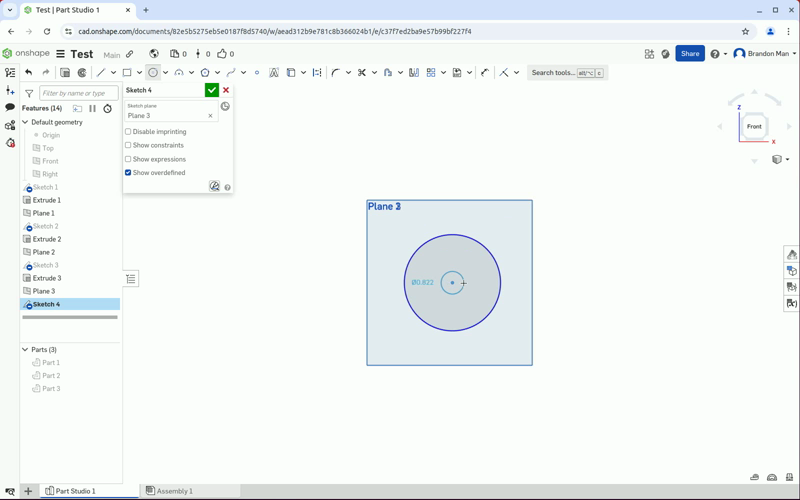
scroll(6)
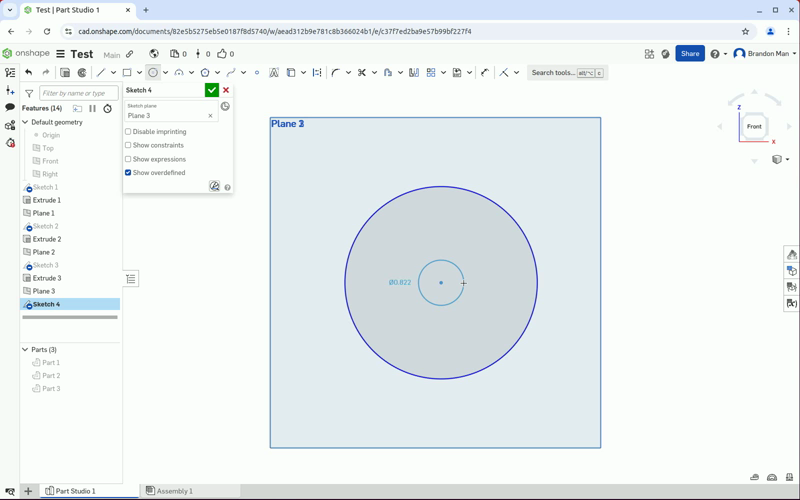
click(463, 282)
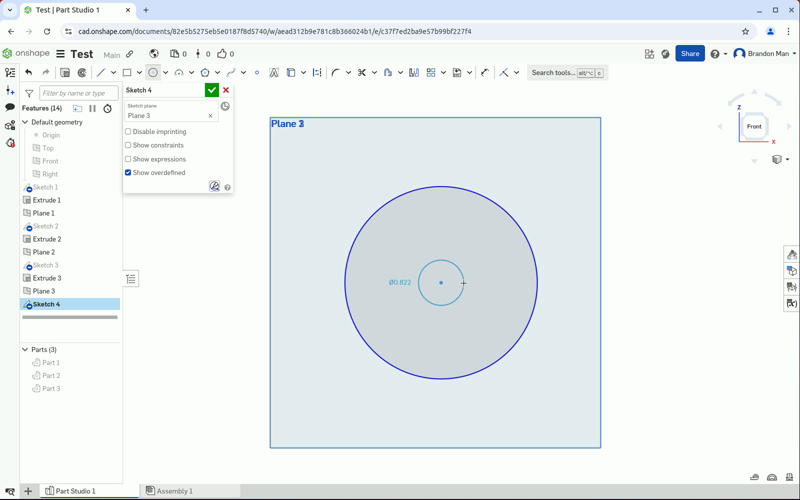
scroll(-6)
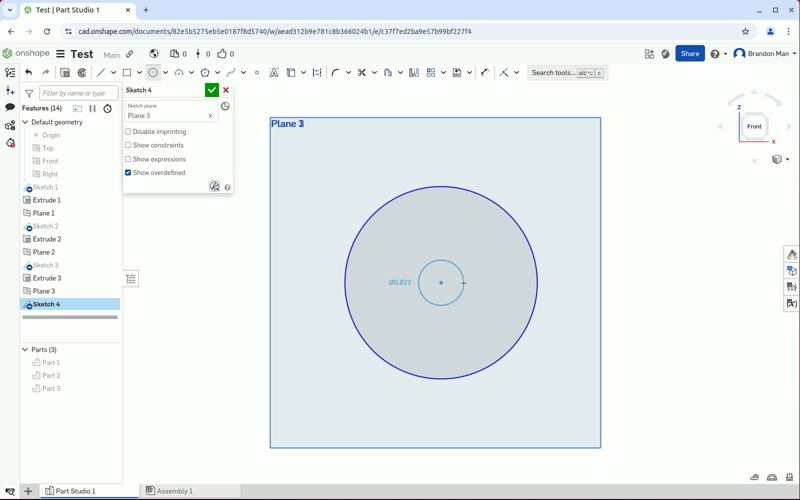
scroll(-6)
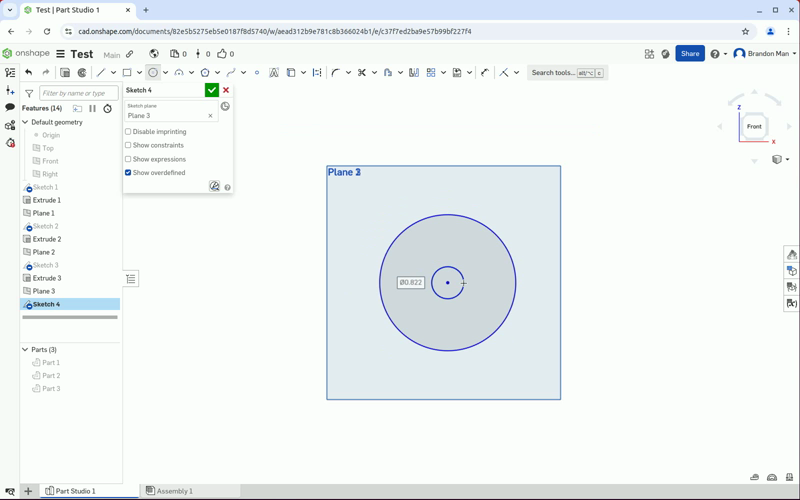
scroll(-6)
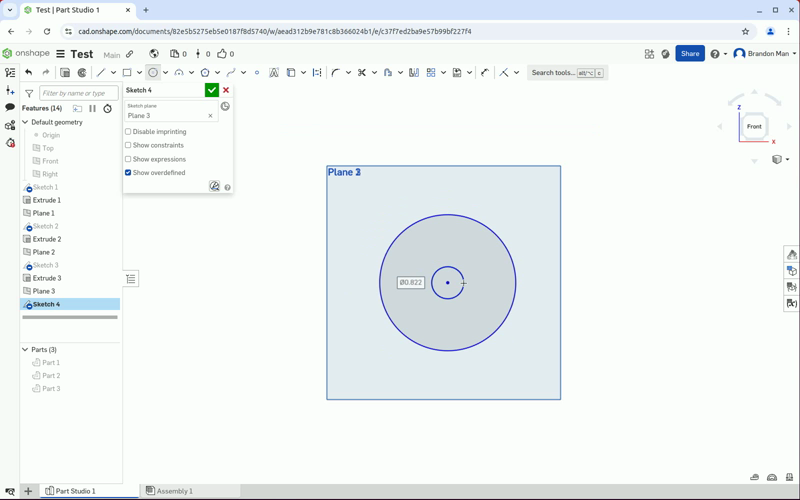
scroll(-6)
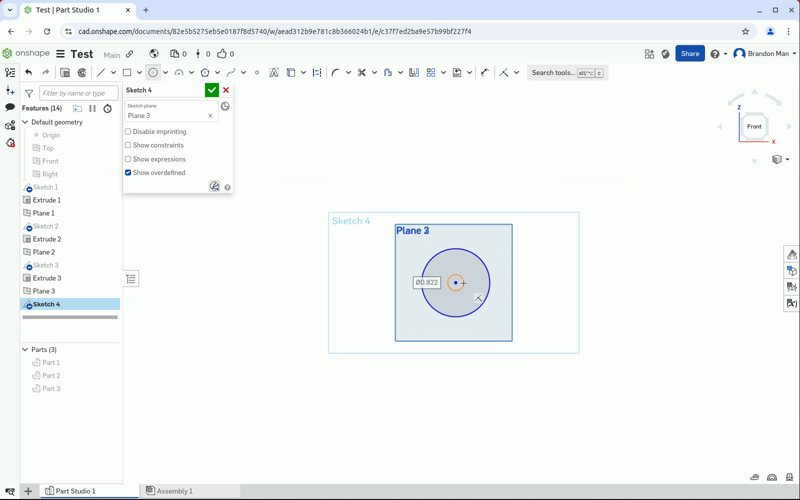
scroll(-6)
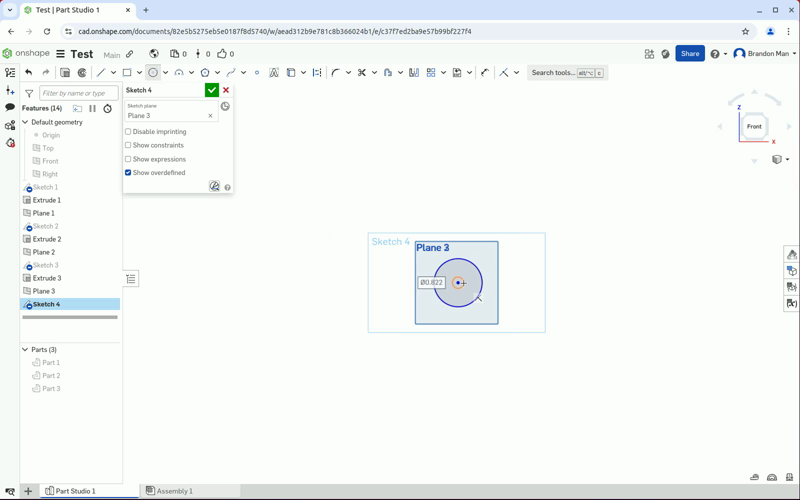
scroll(-6)
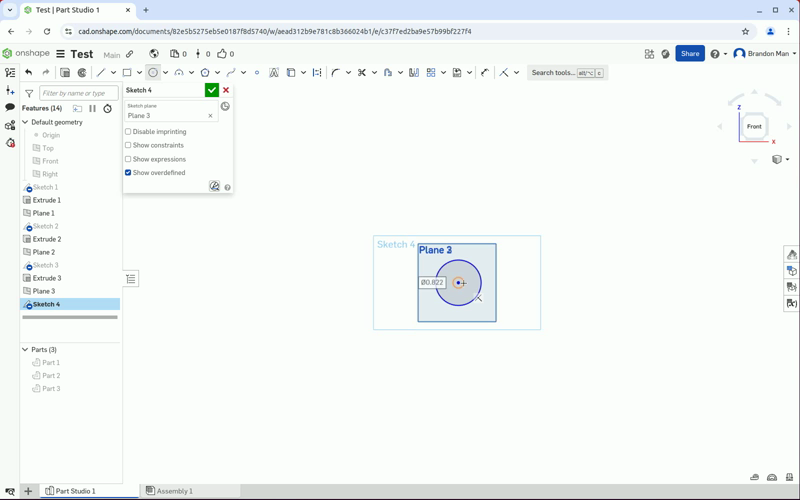
scroll(-6)
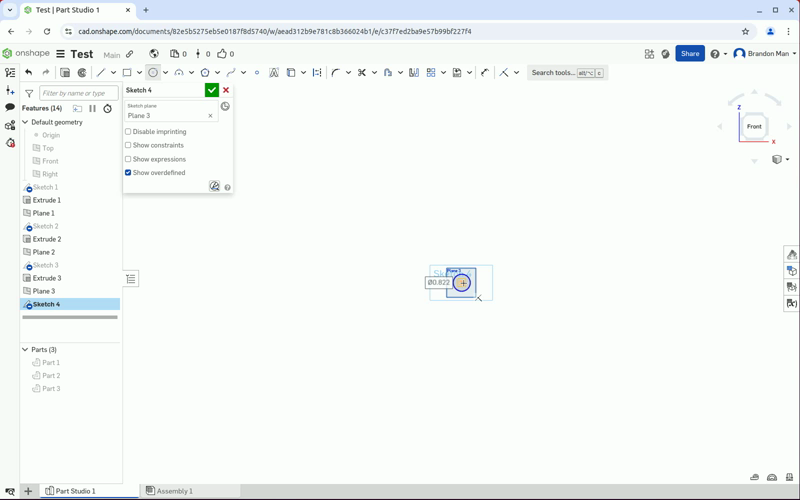
key(esc)
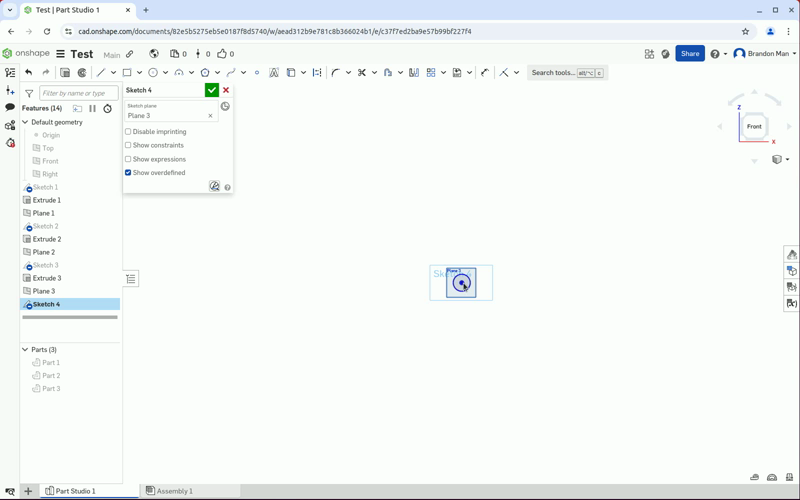
mouse_move(461, 287)
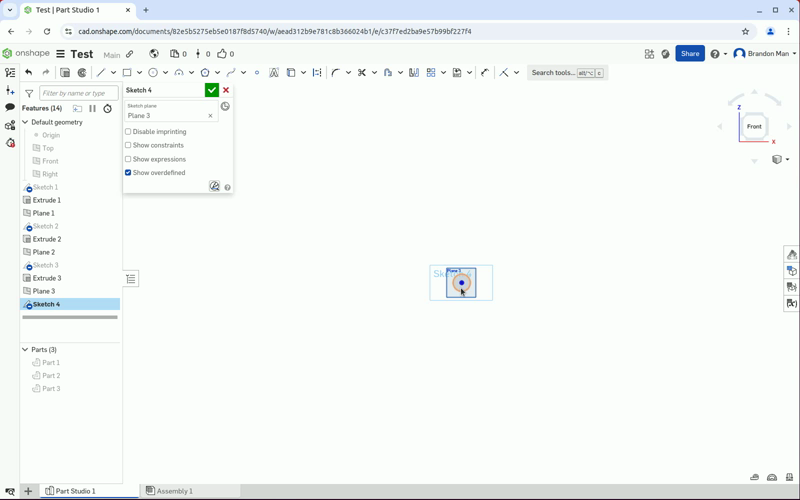
scroll(6)
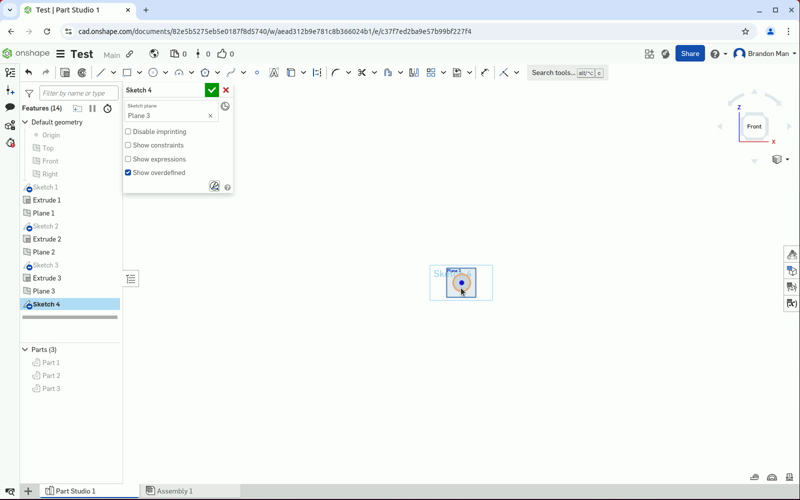
scroll(6)
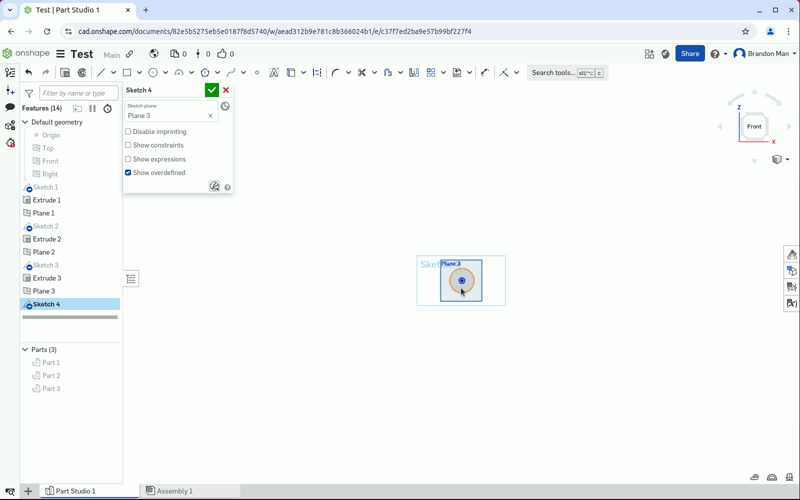
scroll(6)
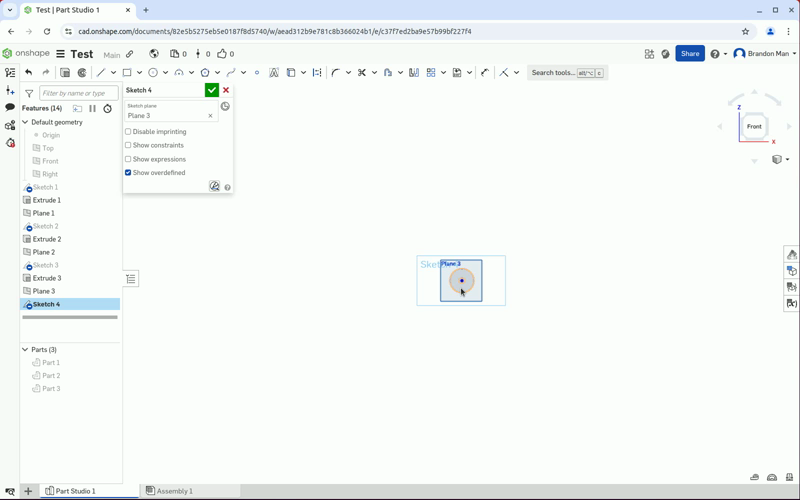
scroll(6)
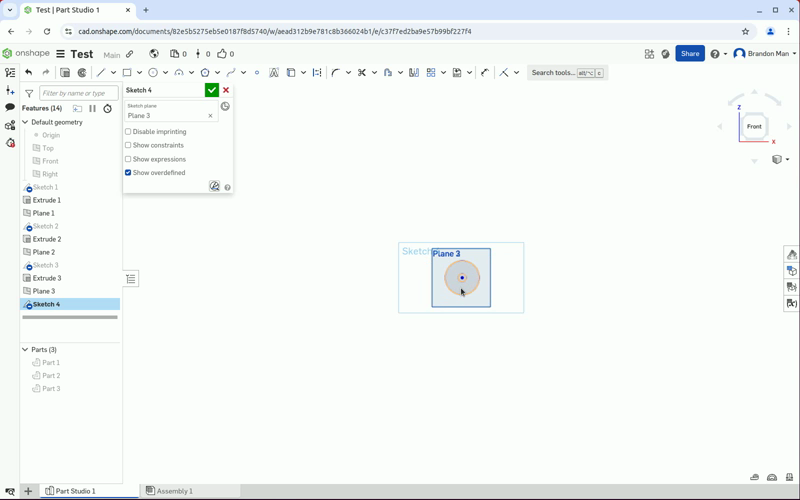
scroll(6)
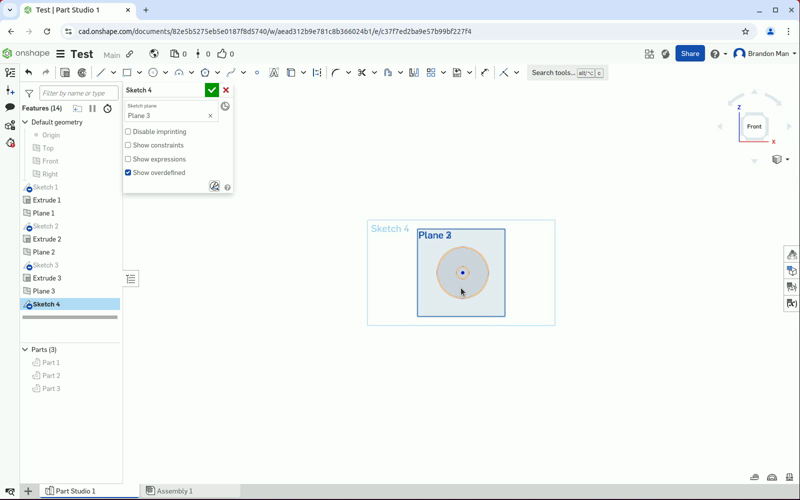
scroll(6)
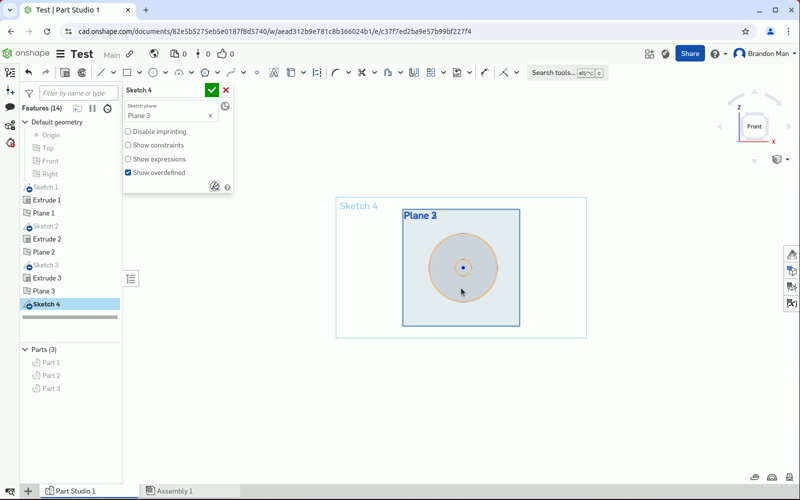
scroll(6)
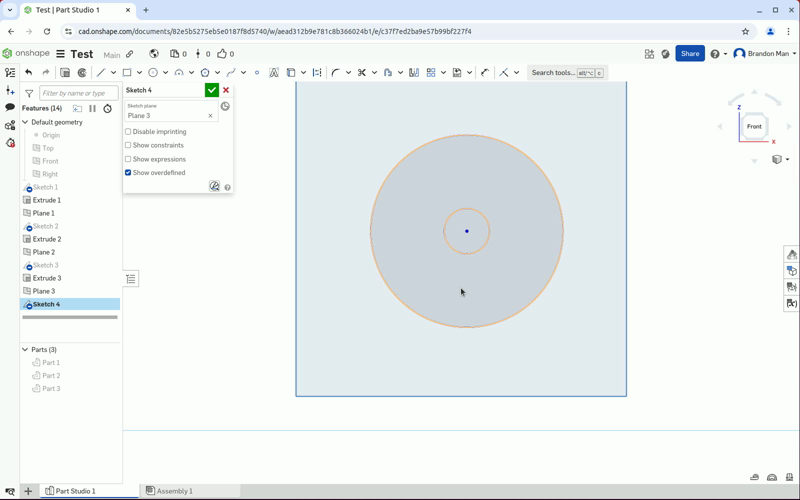
click(461, 287)
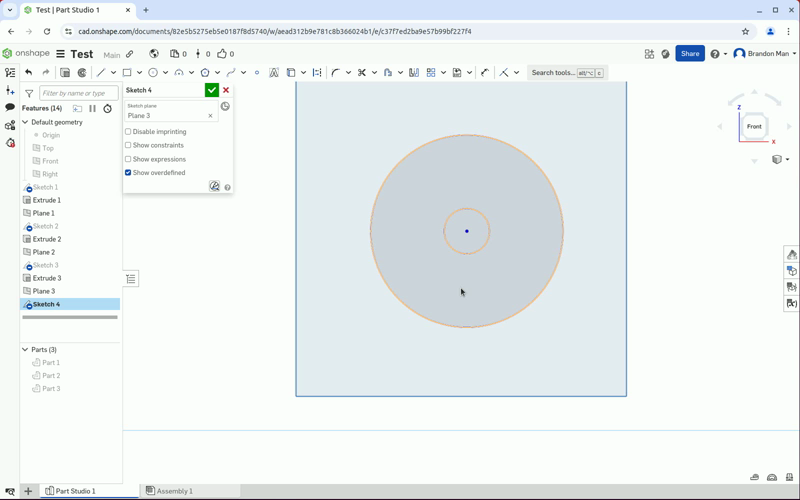
scroll(-6)
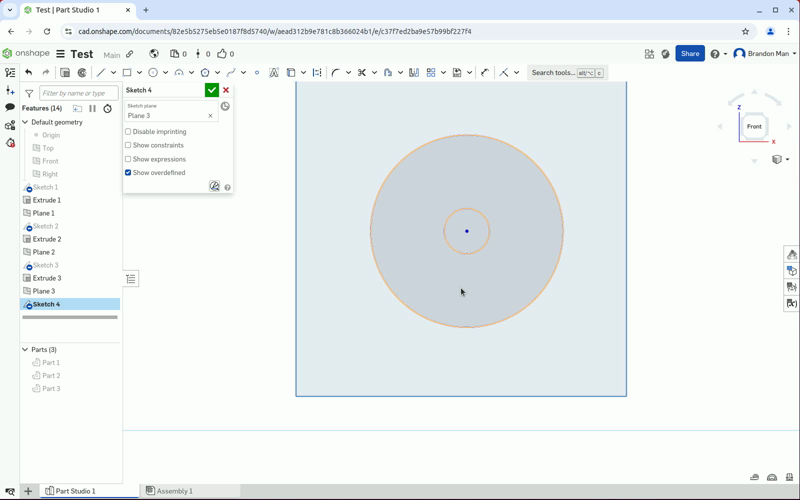
scroll(-6)
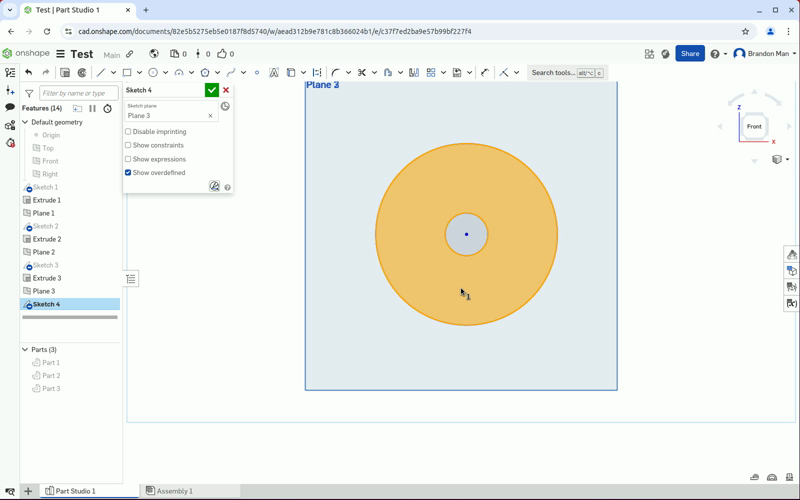
scroll(-6)
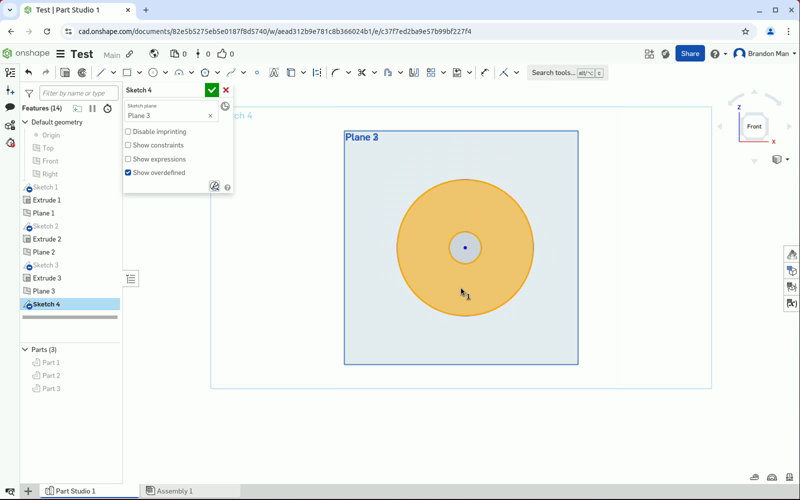
scroll(-6)
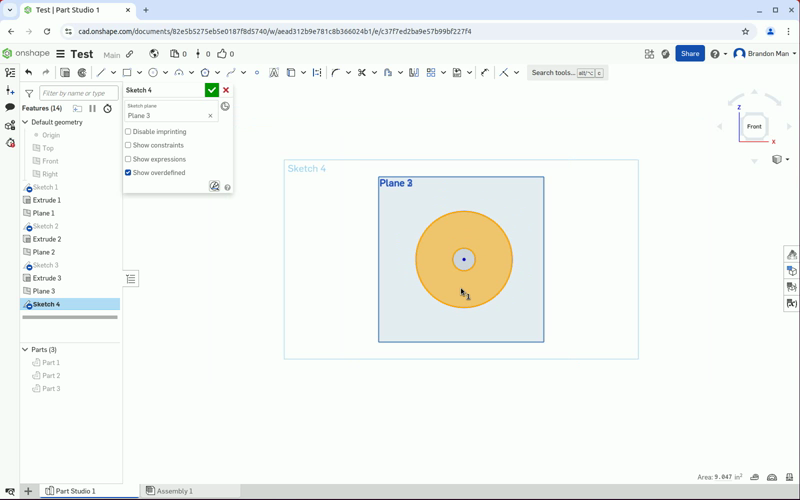
scroll(-6)
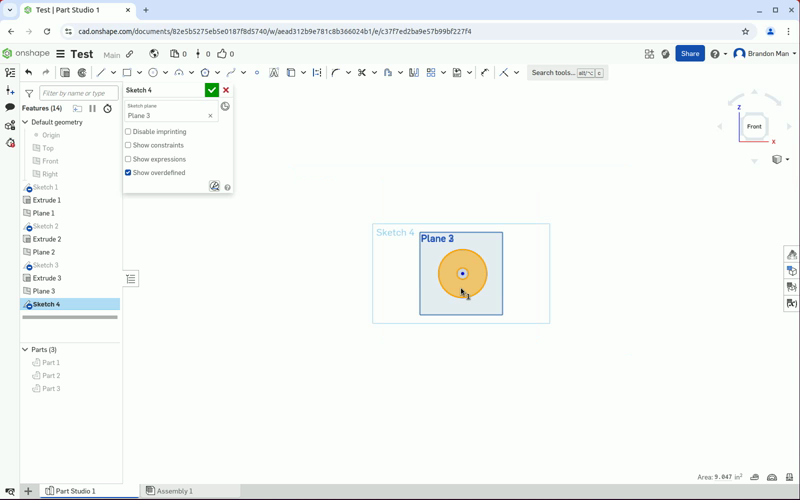
scroll(-6)
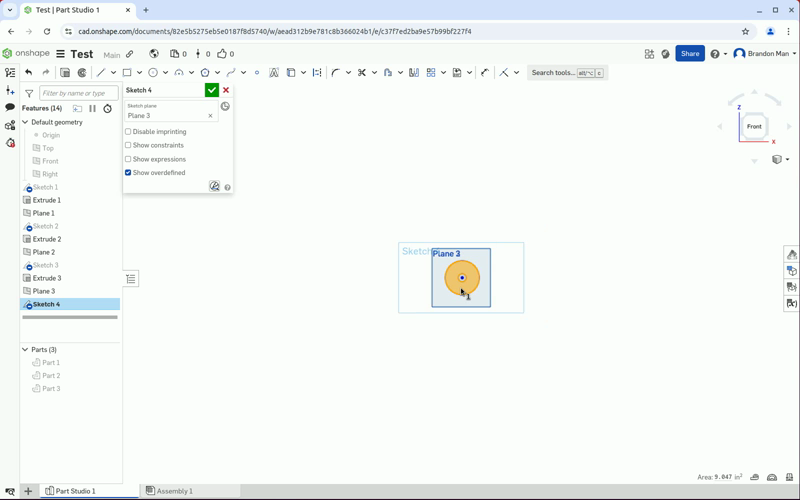
scroll(-6)
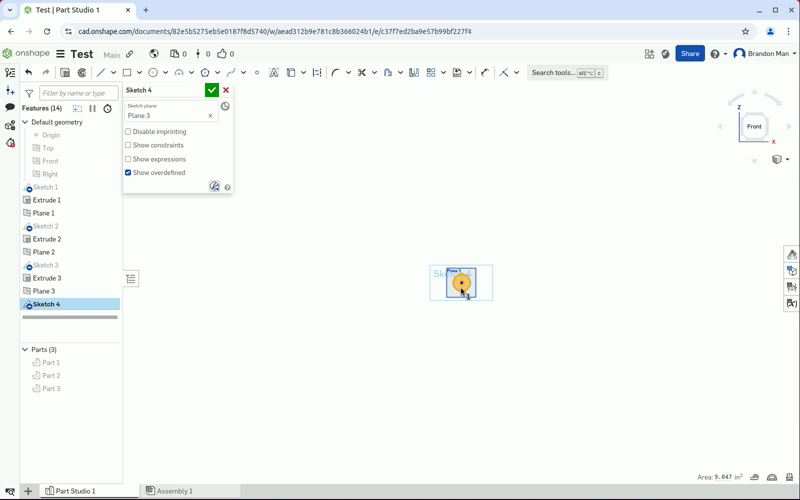
mouse_move(73, 352)
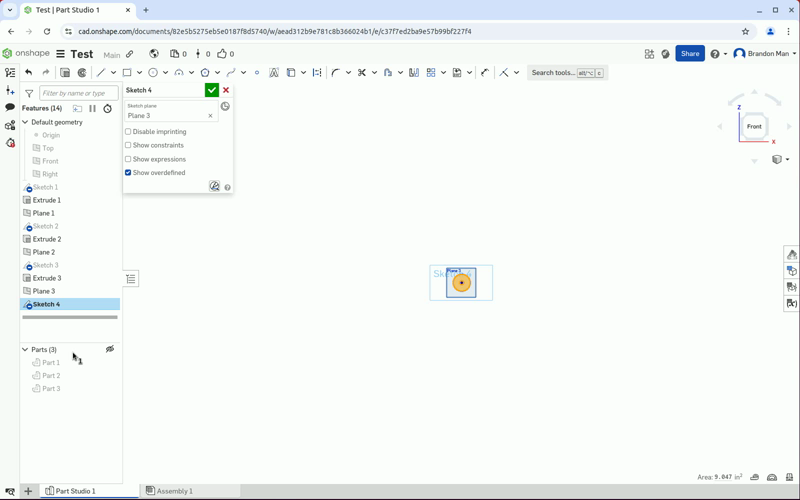
key(shift+y)
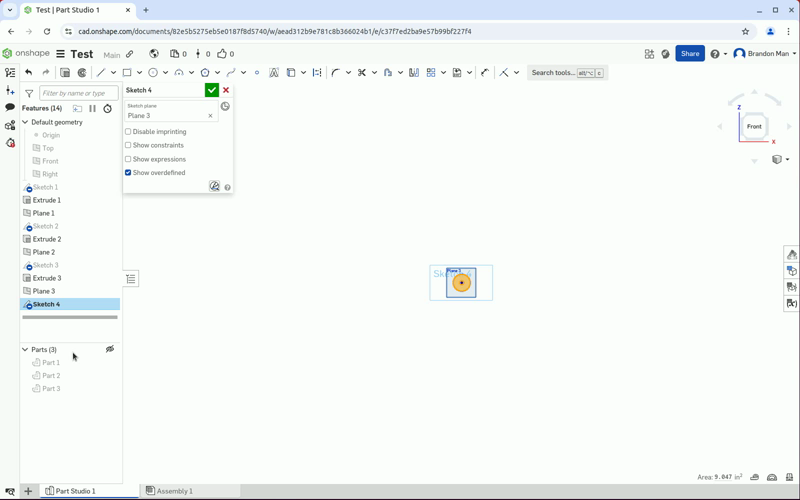
key(shift+e)
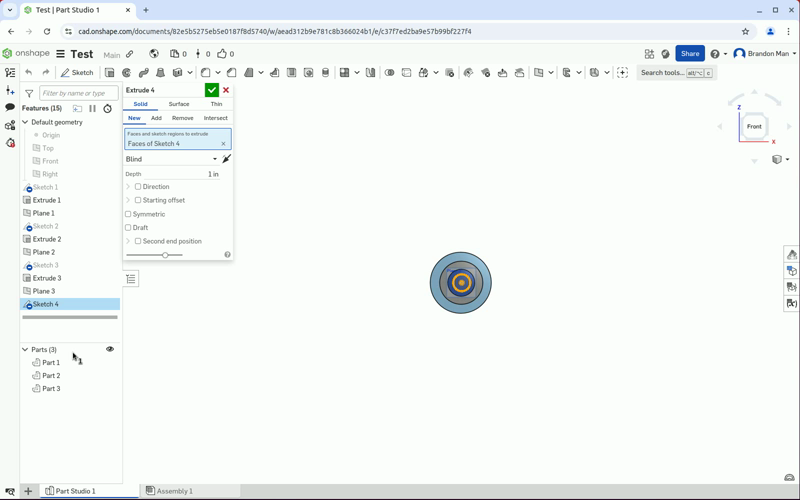
mouse_move(143, 106)
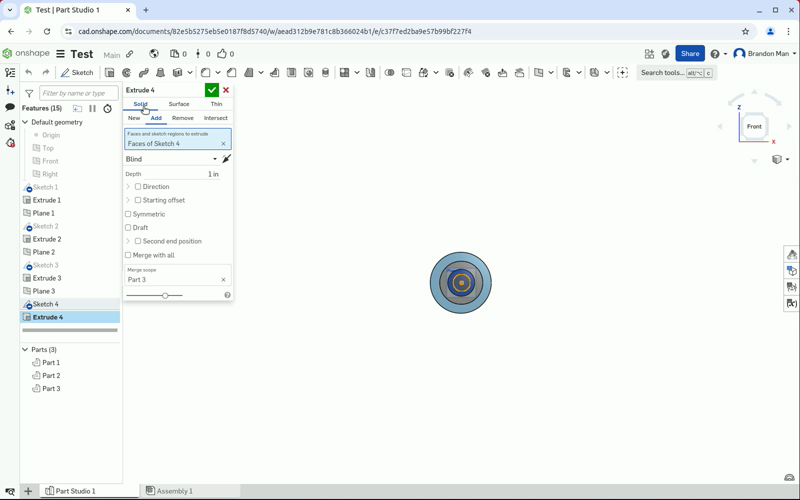
click(143, 106)
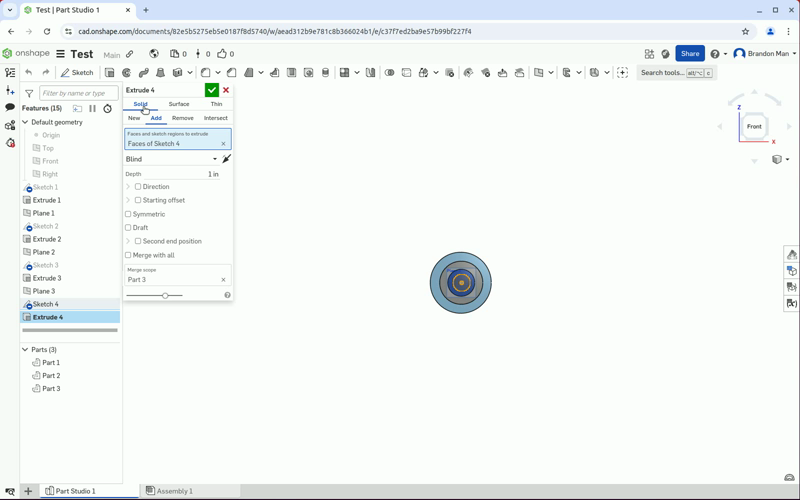
mouse_move(137, 120)
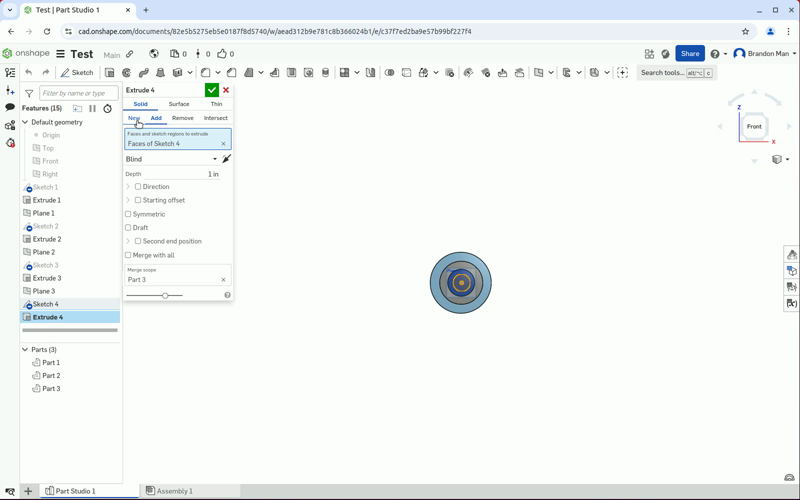
click(137, 120)
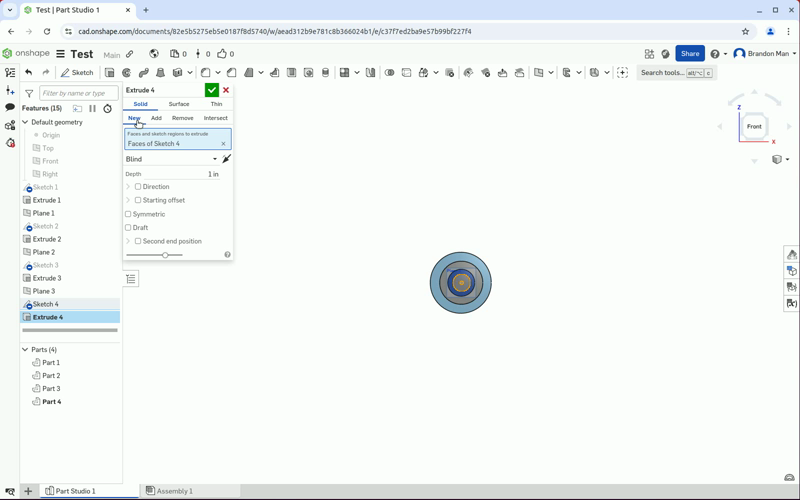
key(tab, 4)
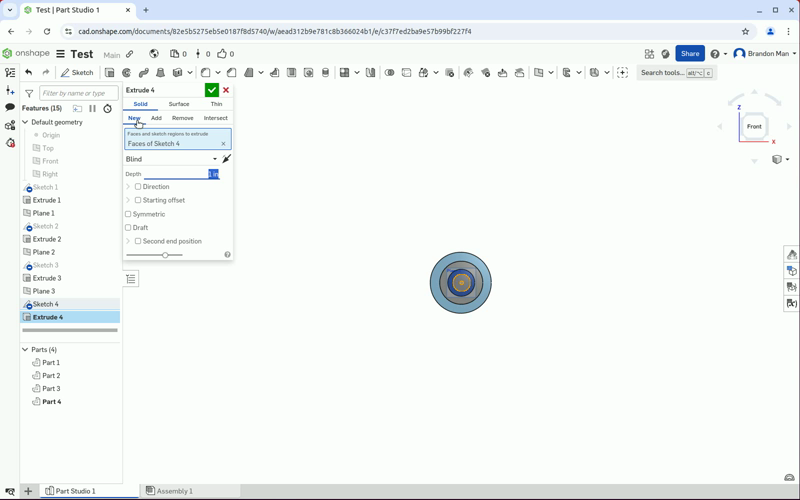
text(5.777)
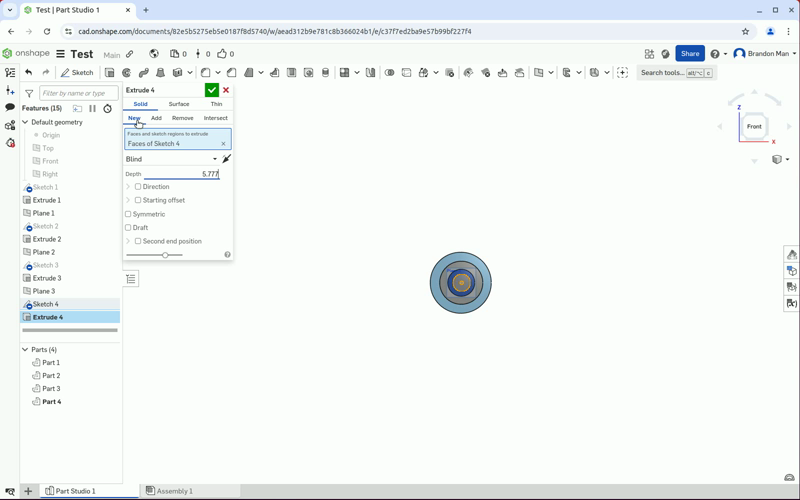
key(enter)
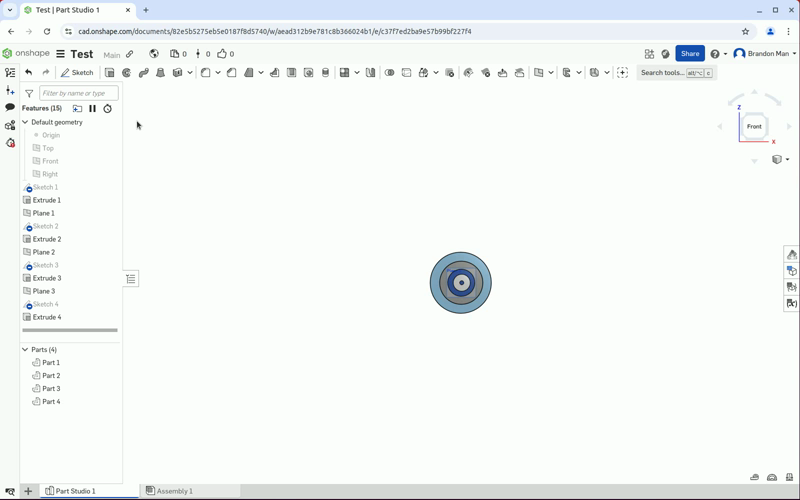
key(shift+h)
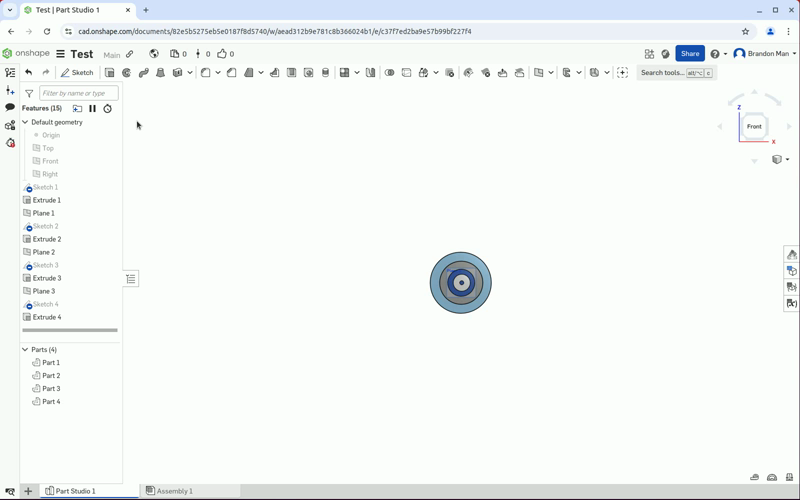
key(shift+h)
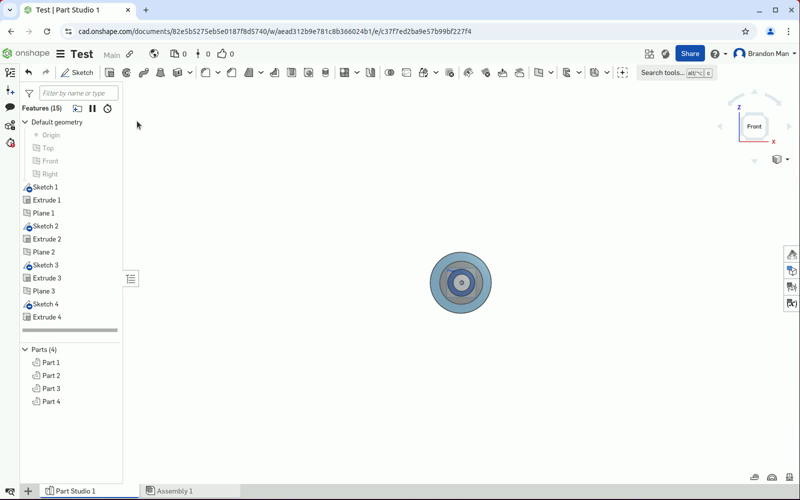
key(shift+7)
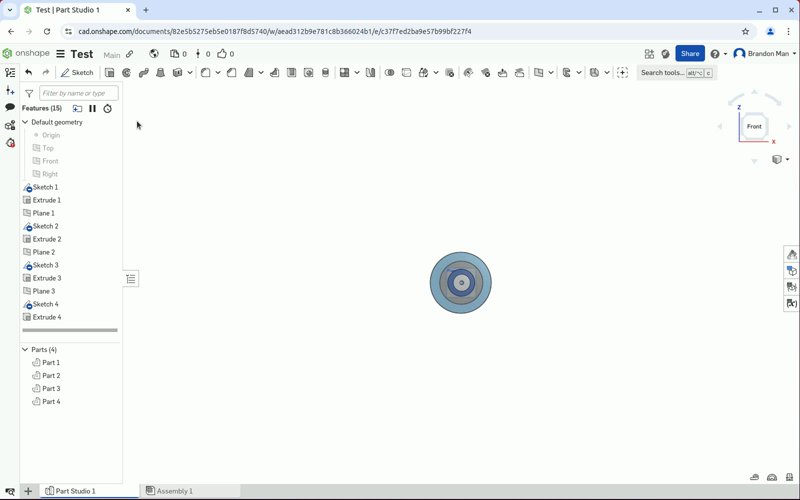
key(left, 2)
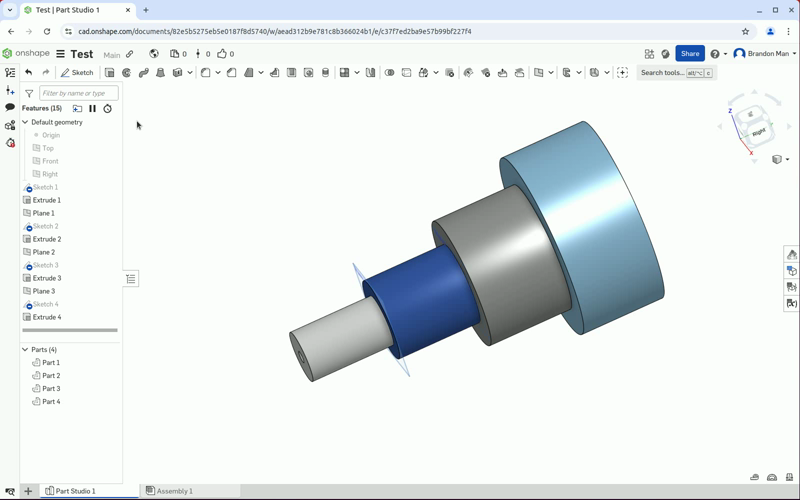
key(down, 2)
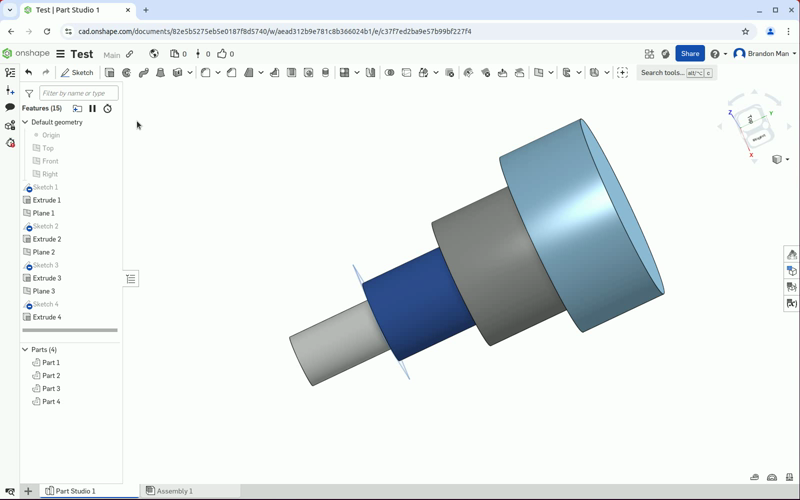
key(up, 2)
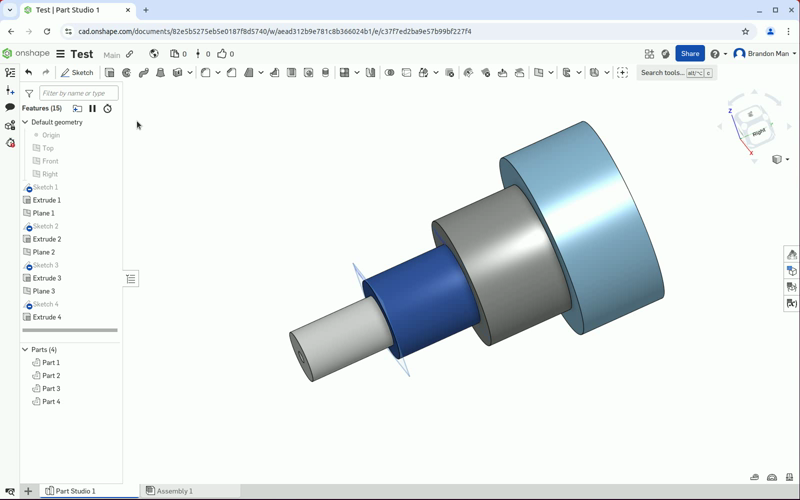
key(right, 2)
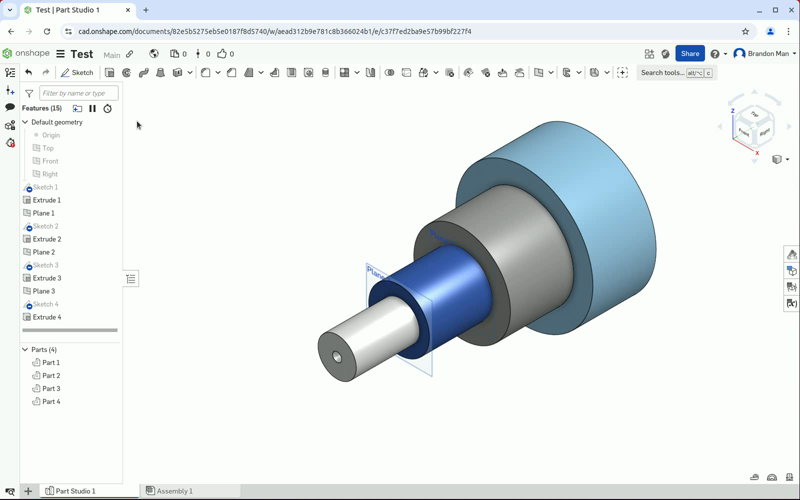
mouse_move(73, 189)
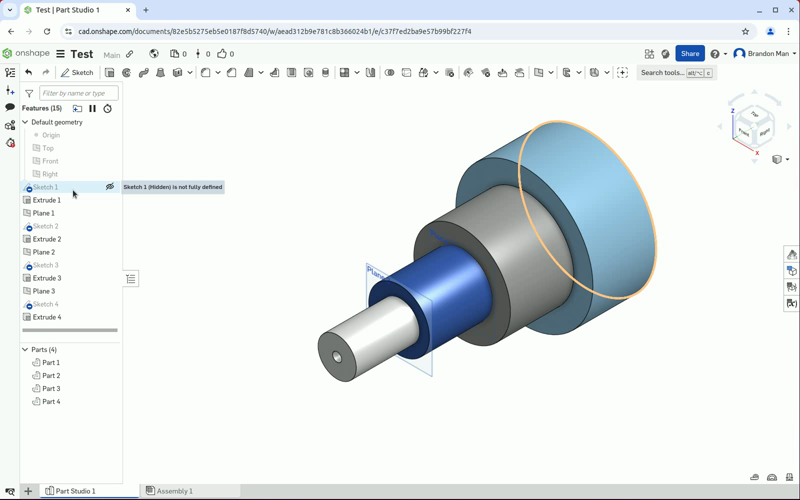
click(73, 189)